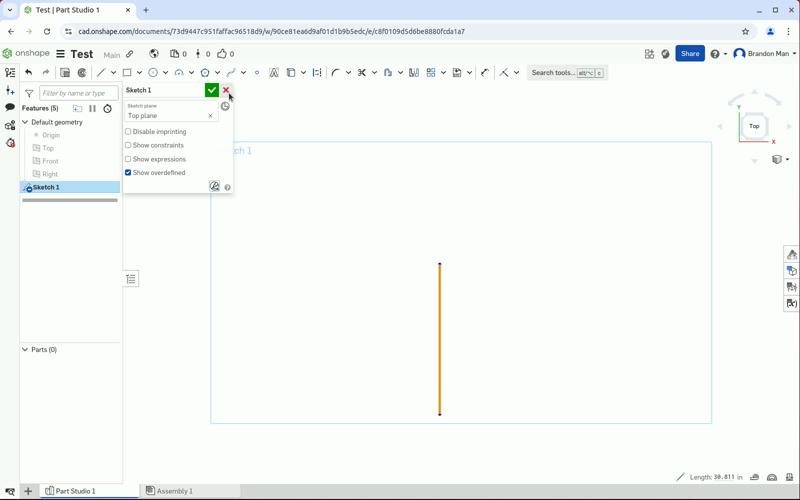
key(shift+h)
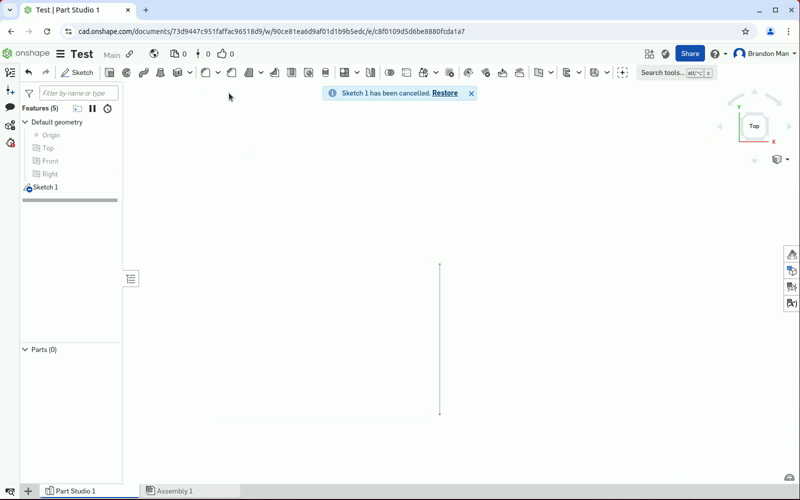
key(shift+s)
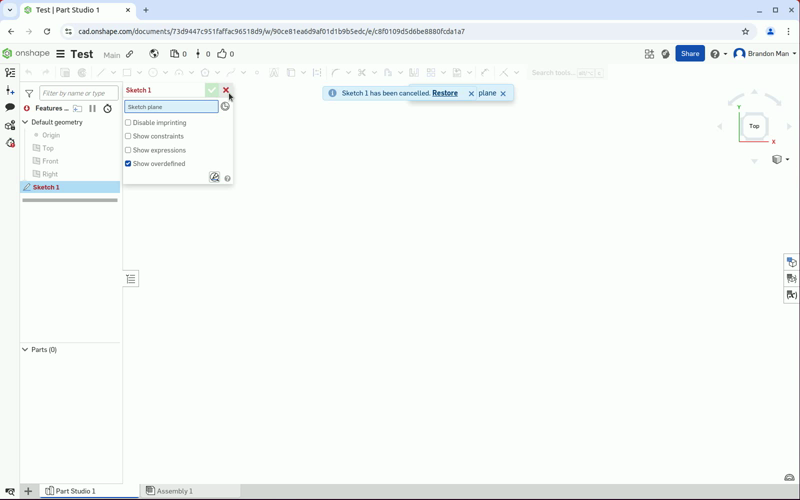
mouse_move(73, 150)
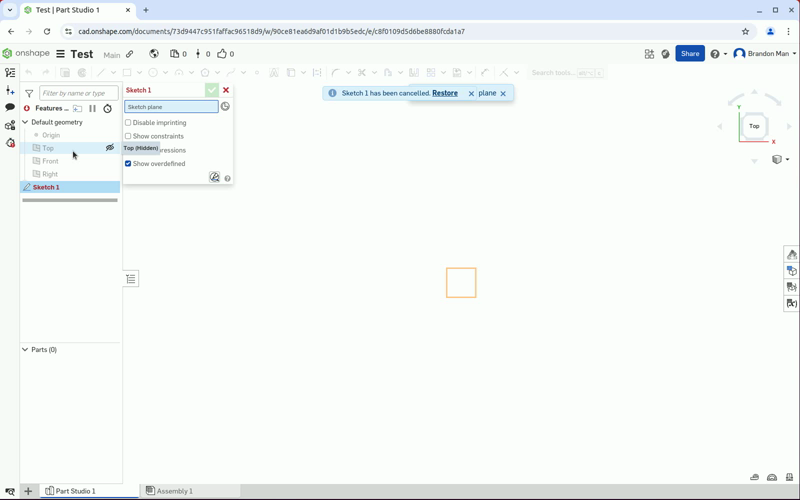
click(73, 150)
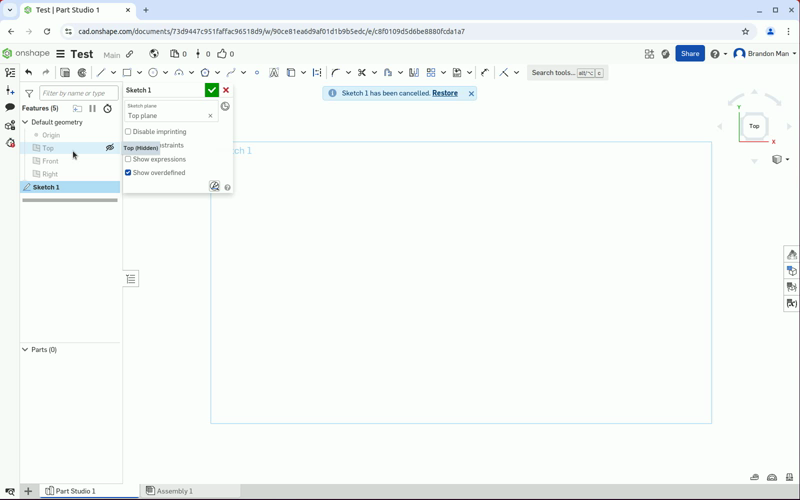
mouse_move(73, 352)
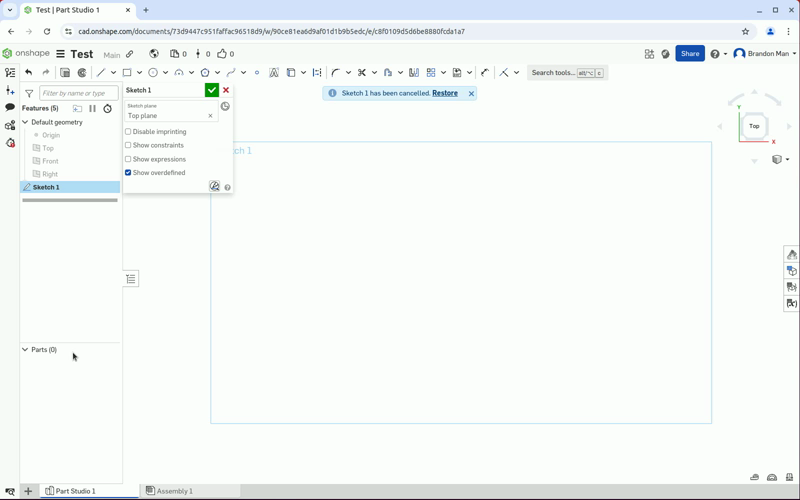
key(y)
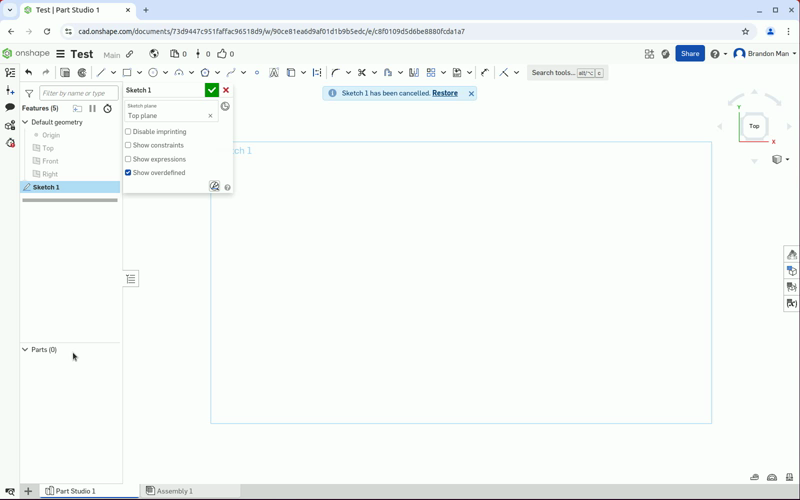
key(a)
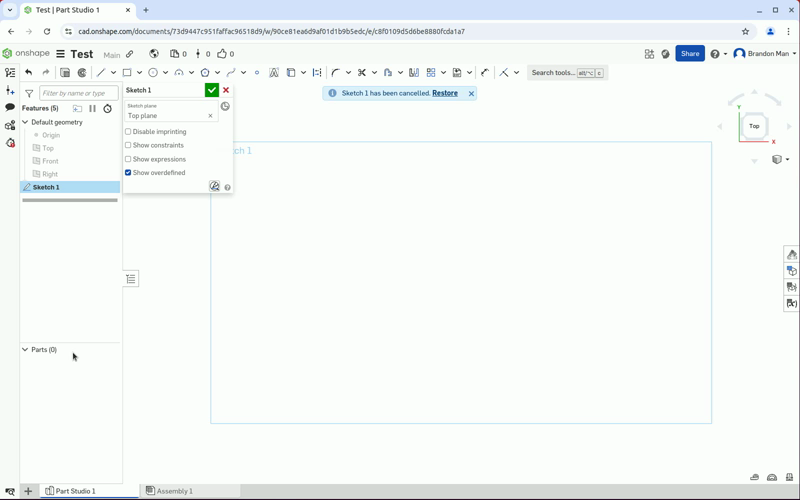
key_down(shift)
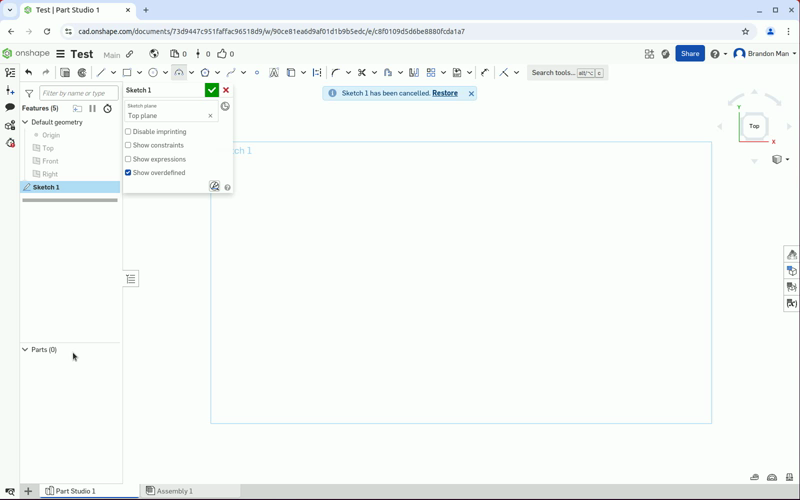
mouse_move(411, 196)
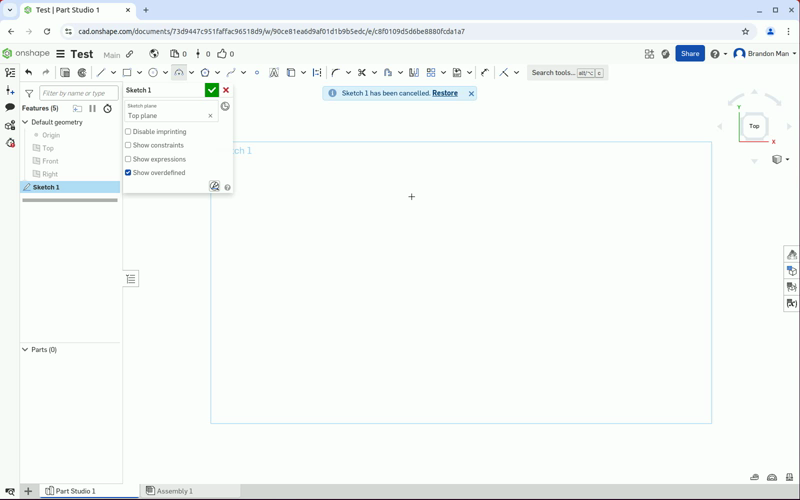
click(411, 196)
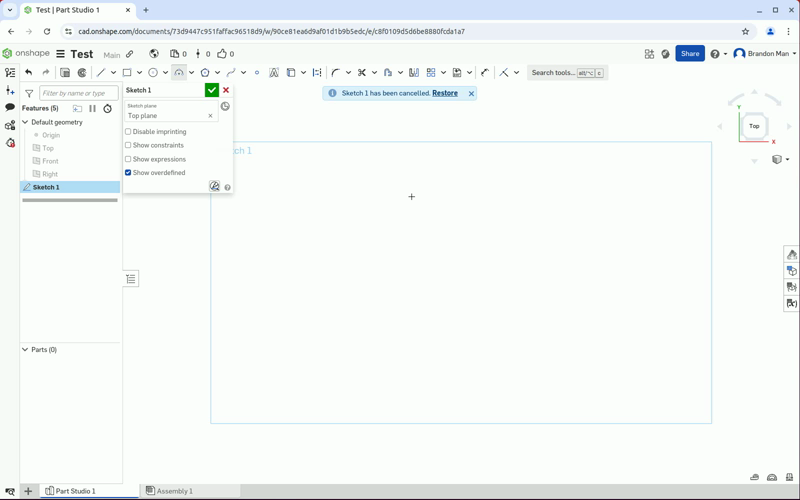
key_up(shift)
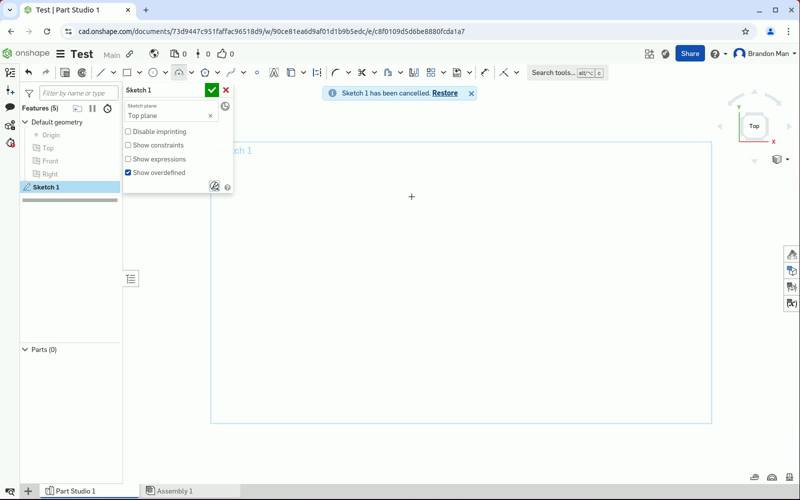
key_down(shift)
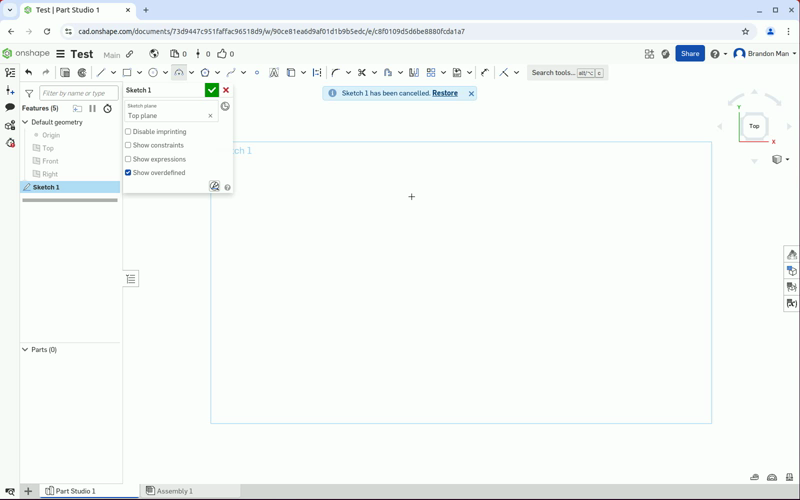
mouse_move(509, 196)
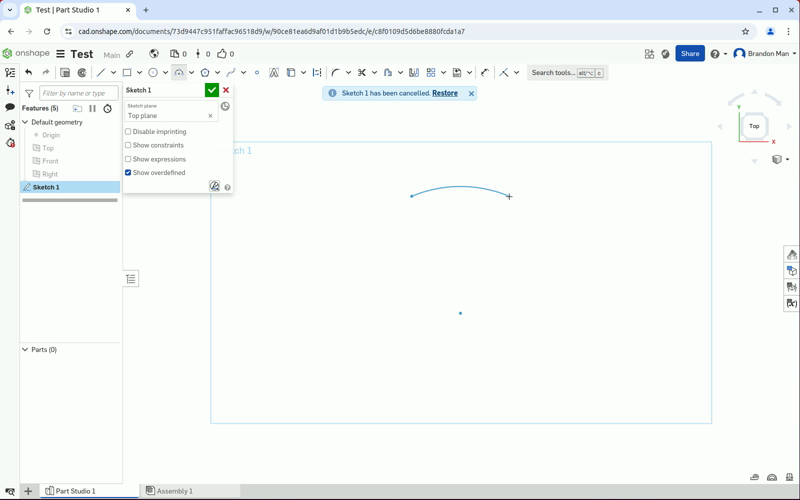
click(509, 196)
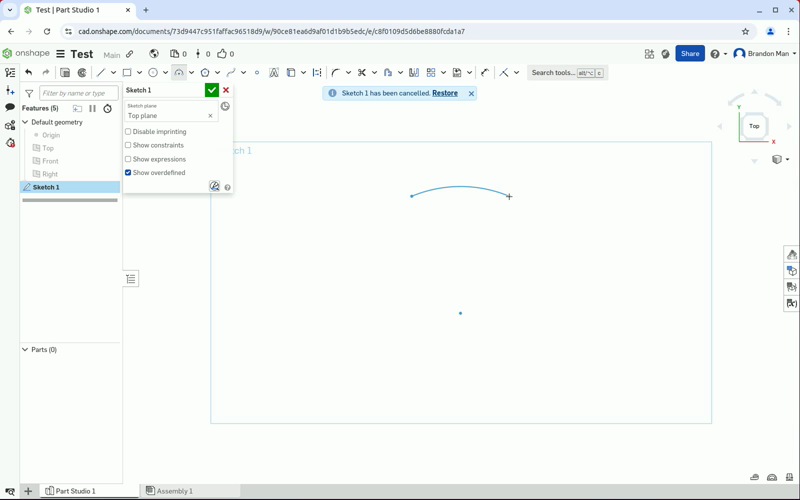
mouse_move(460, 183)
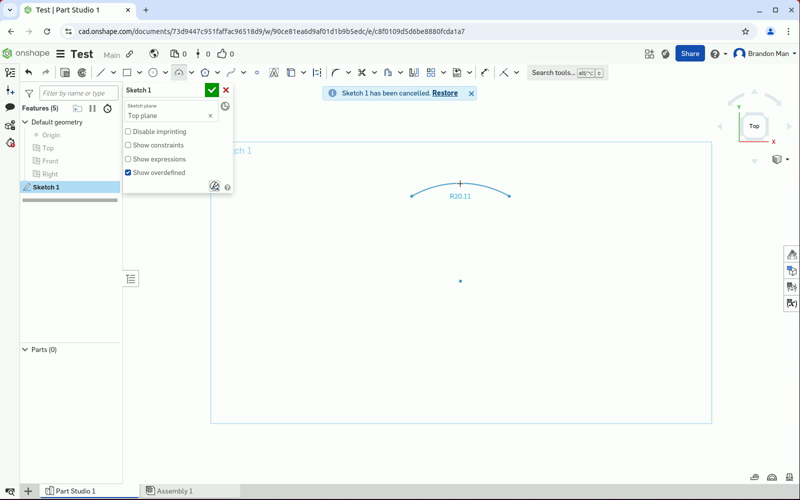
click(460, 183)
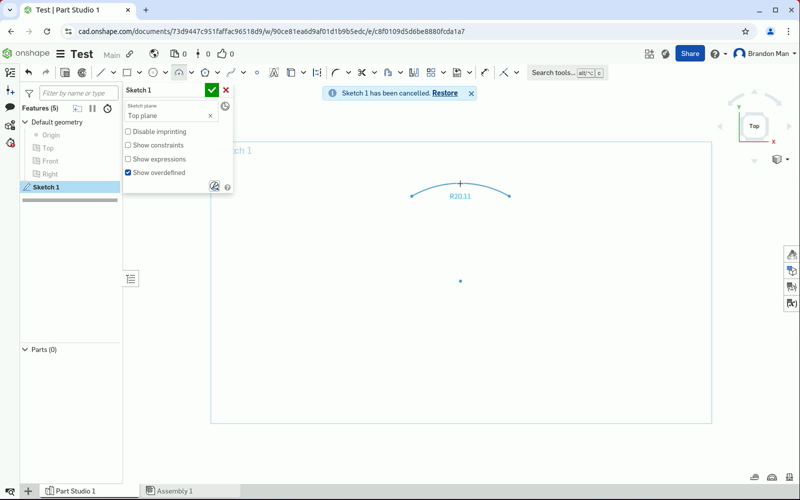
key_up(shift)
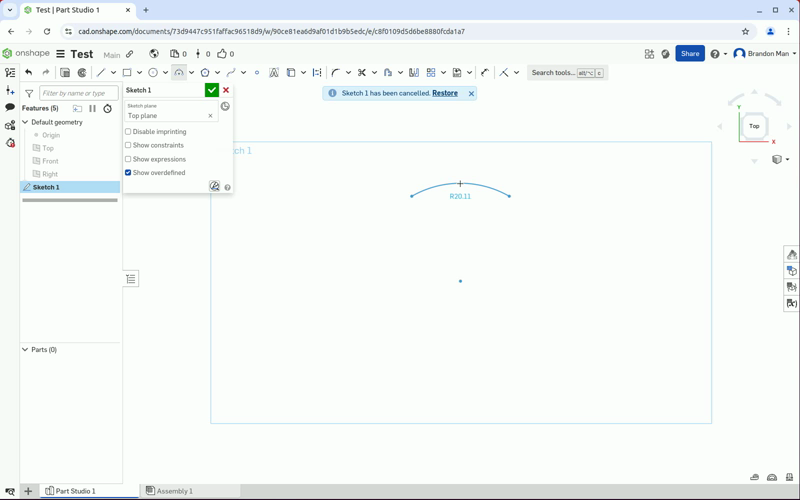
mouse_move(509, 196)
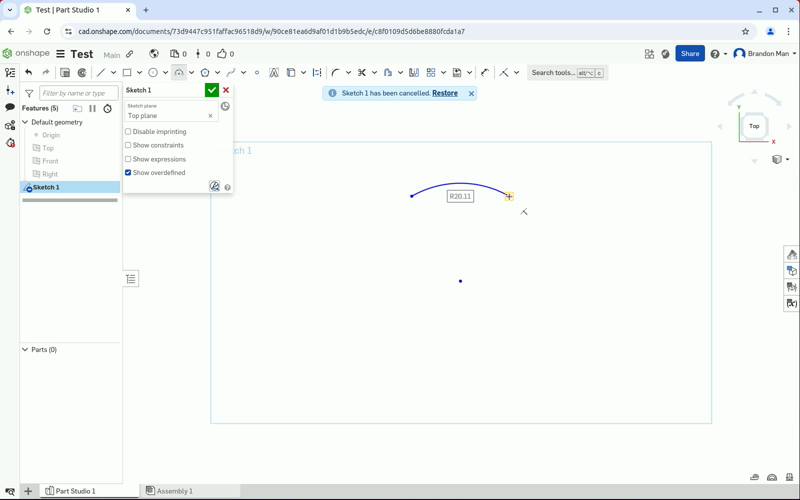
click(509, 196)
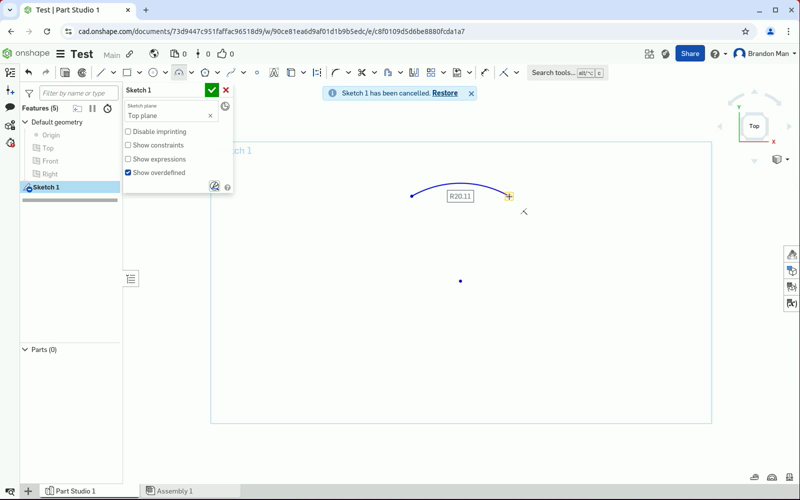
key_down(shift)
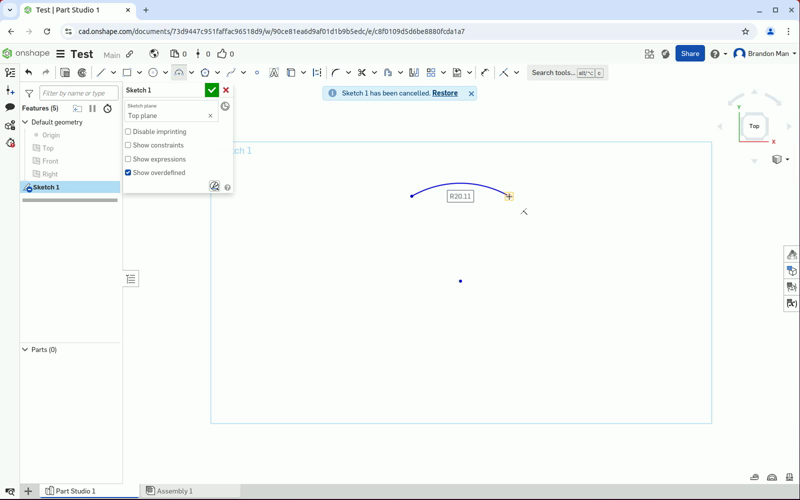
mouse_move(505, 170)
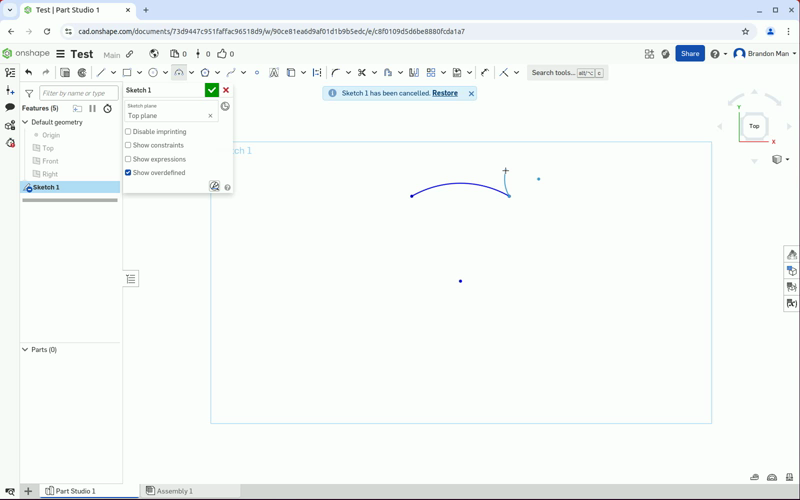
click(505, 170)
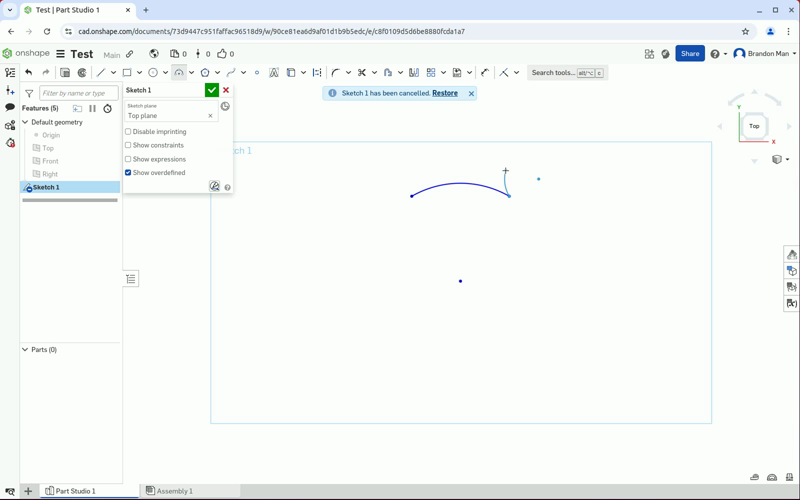
mouse_move(519, 181)
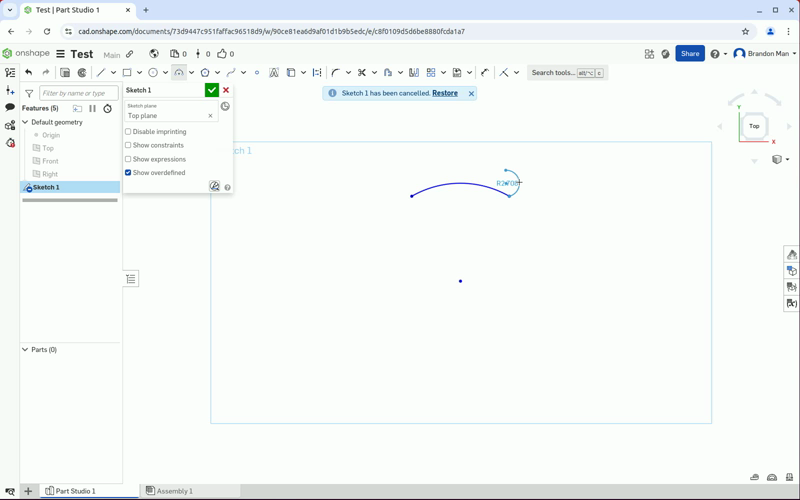
click(519, 181)
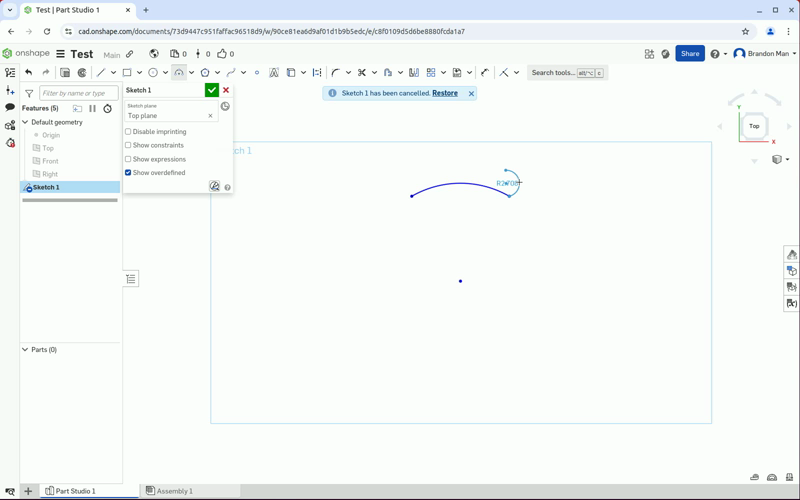
key_up(shift)
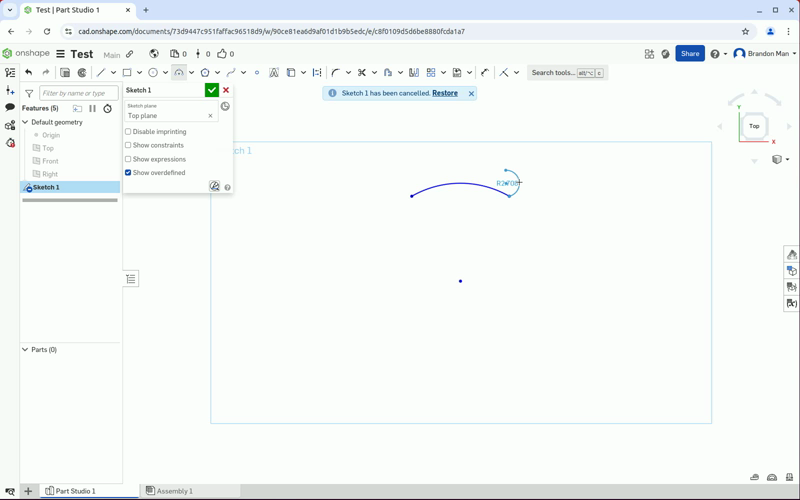
key(esc)
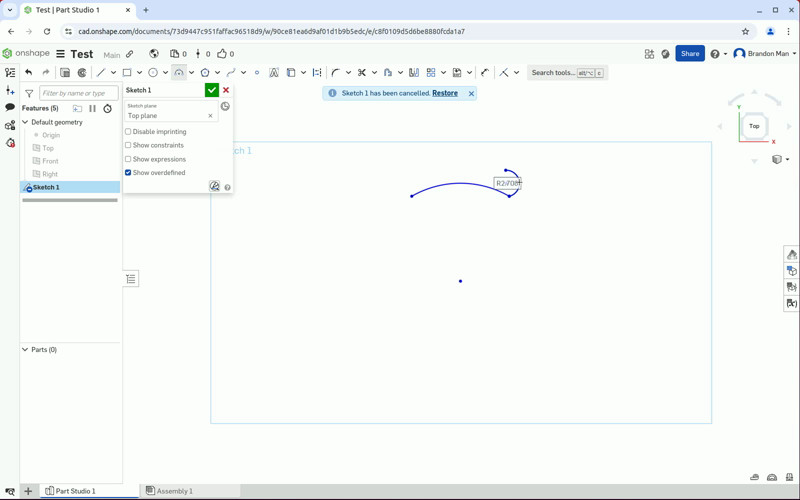
key(l)
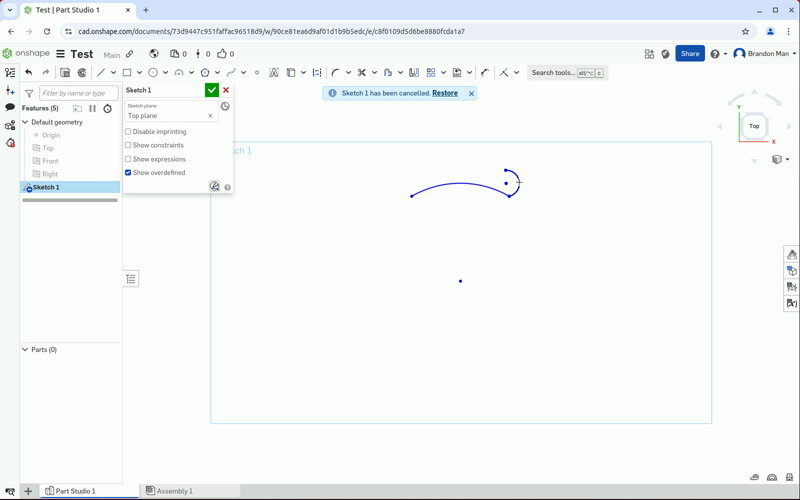
mouse_move(505, 170)
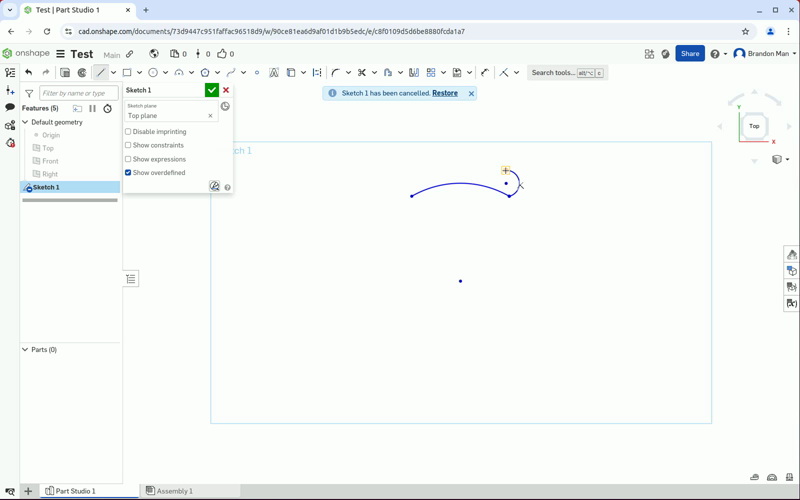
click(505, 170)
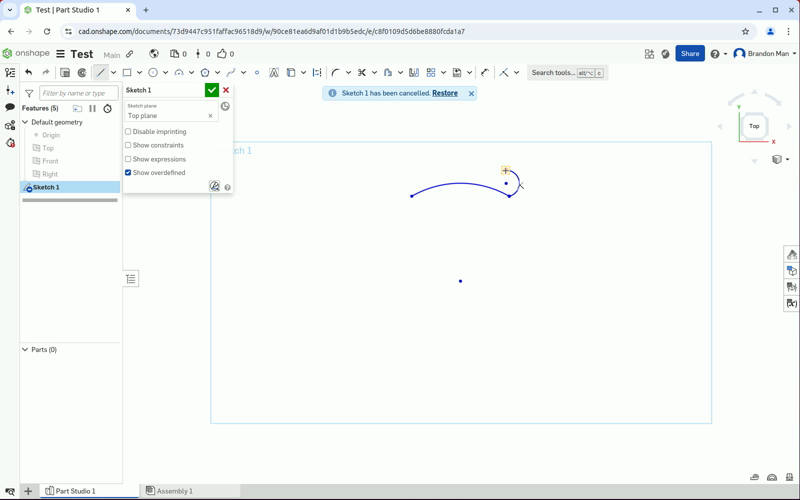
key_down(shift)
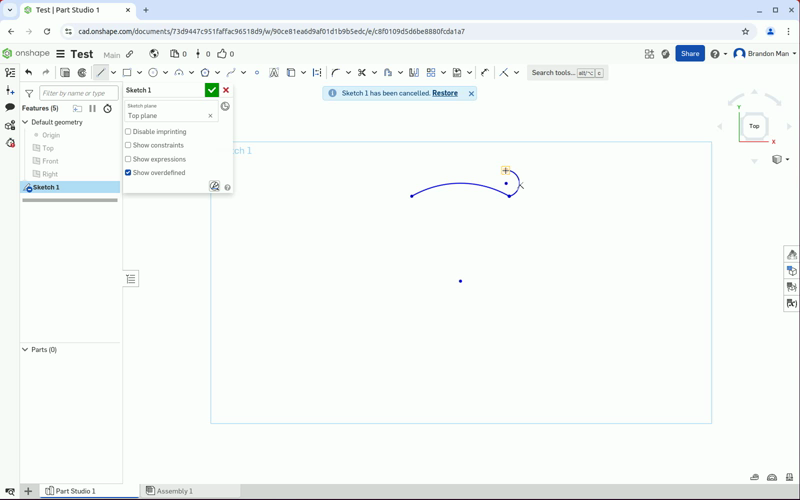
mouse_move(414, 170)
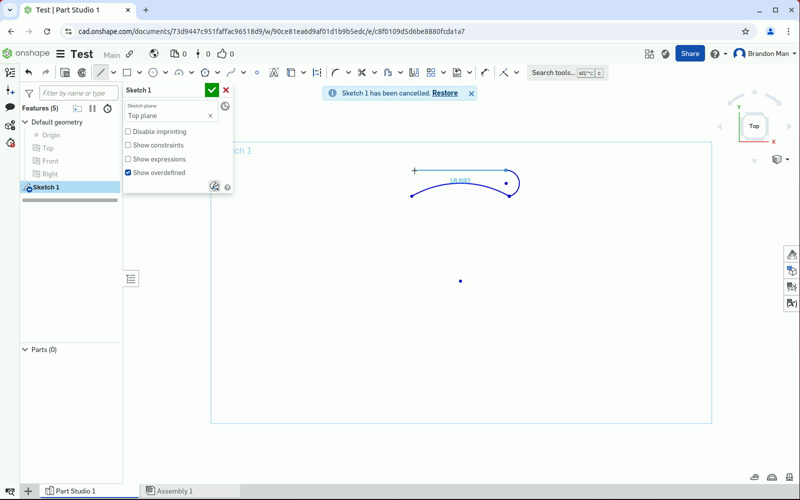
click(414, 170)
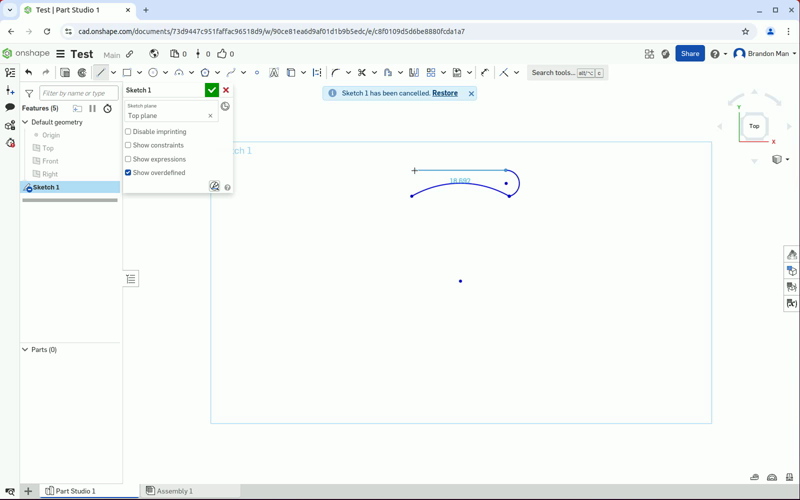
key_up(shift)
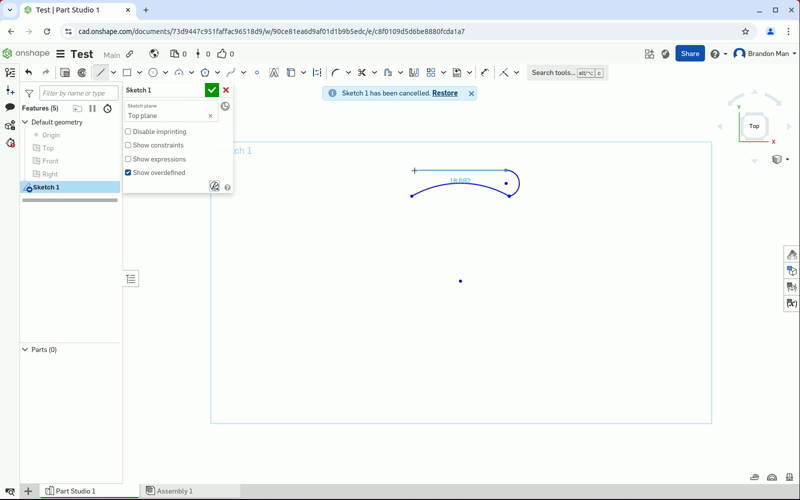
key(esc)
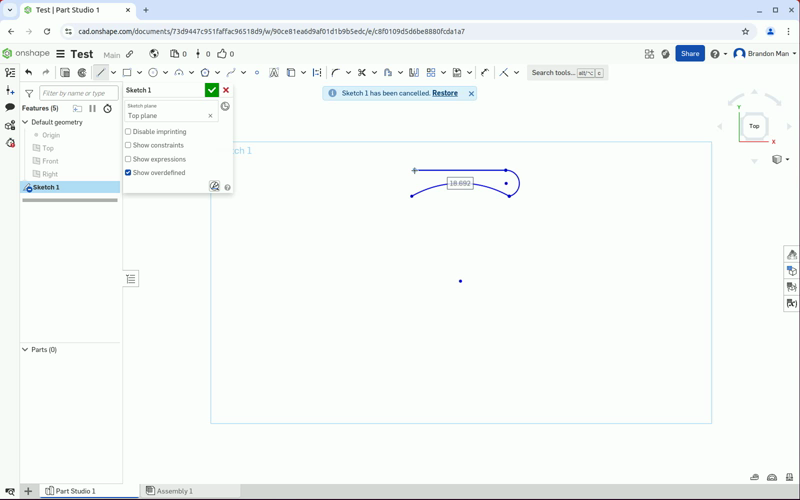
key(a)
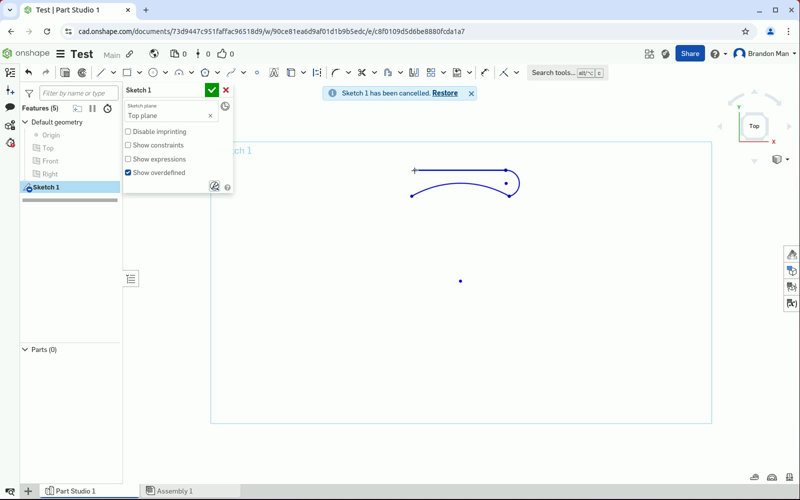
mouse_move(414, 170)
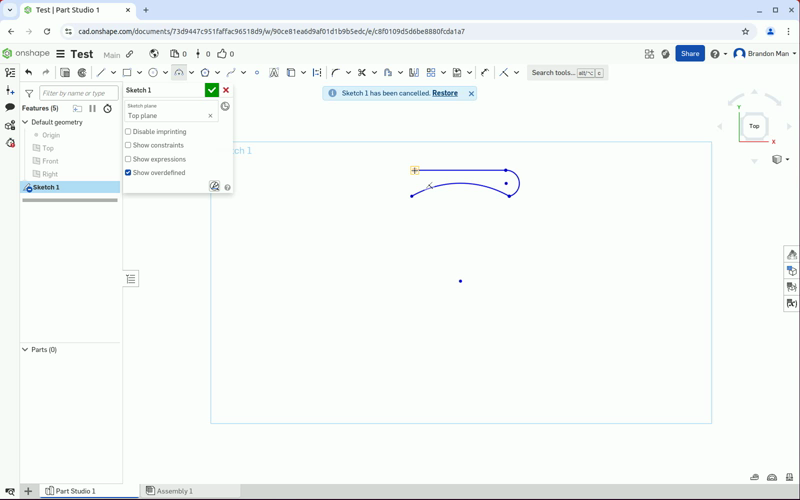
click(414, 170)
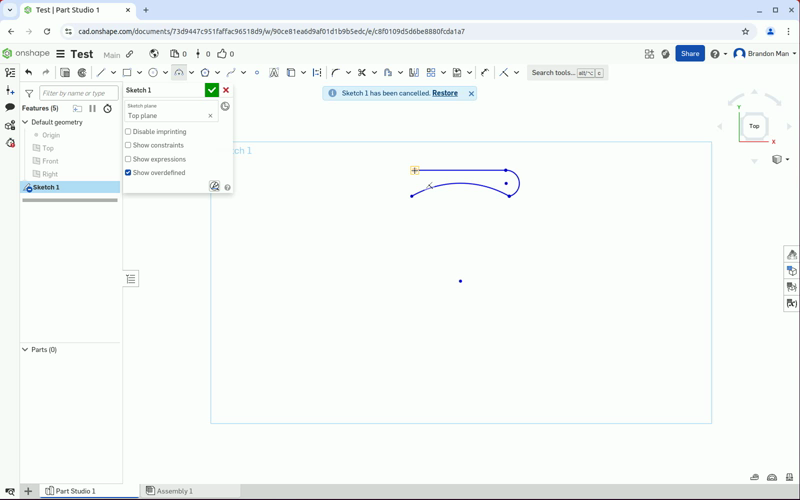
mouse_move(411, 196)
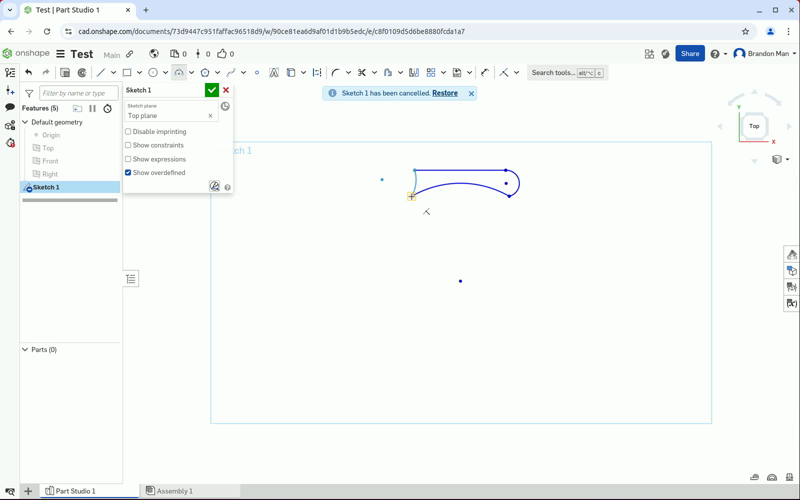
click(411, 196)
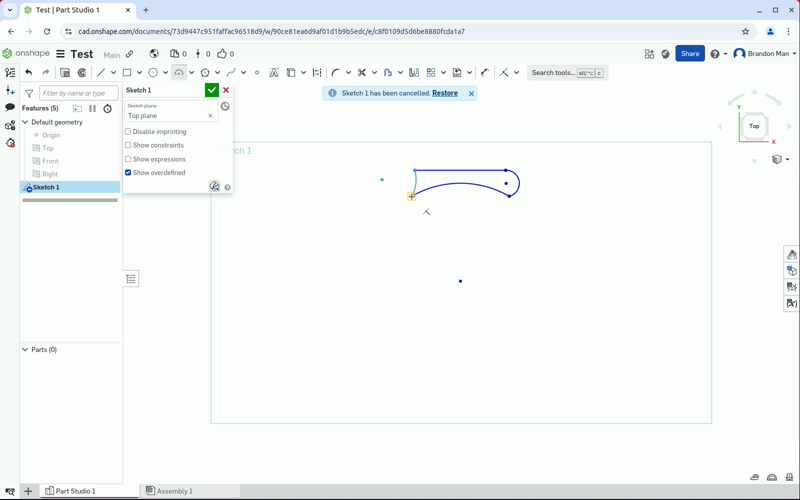
key_down(shift)
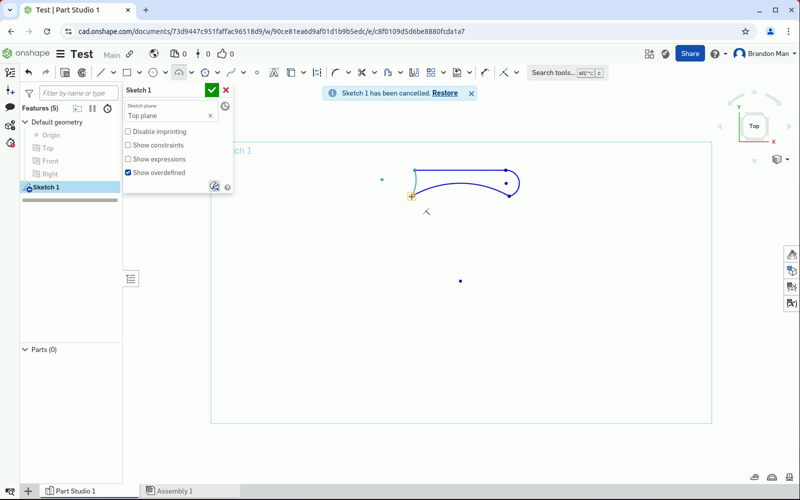
mouse_move(401, 181)
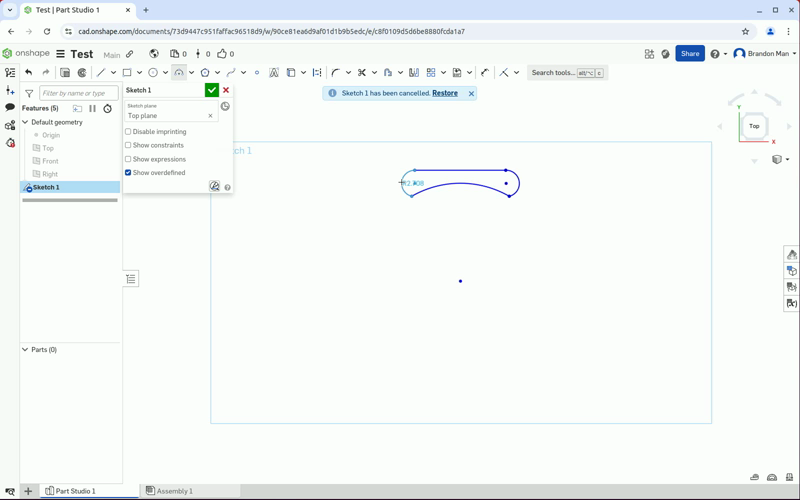
click(401, 181)
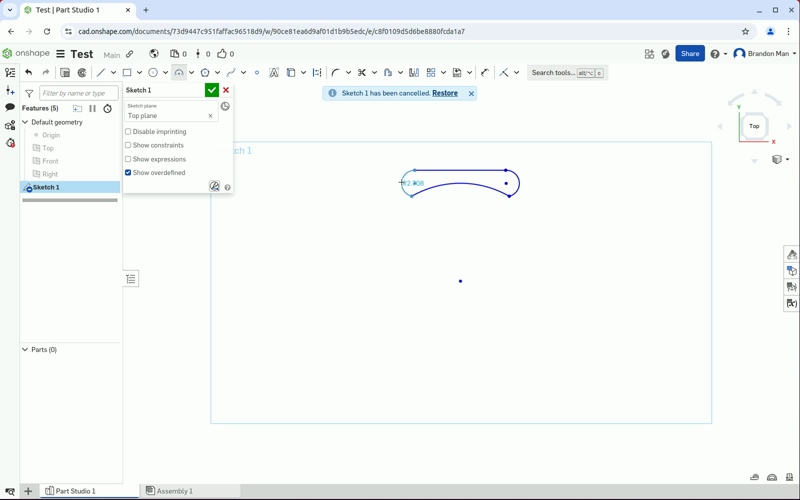
key_up(shift)
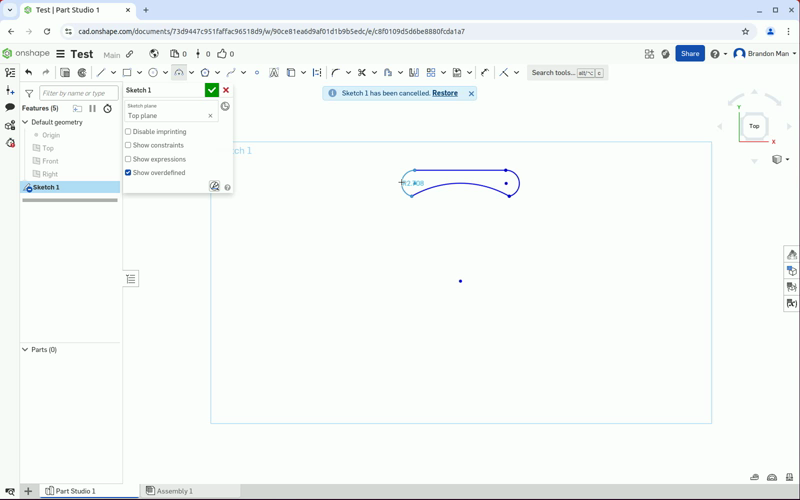
key(esc)
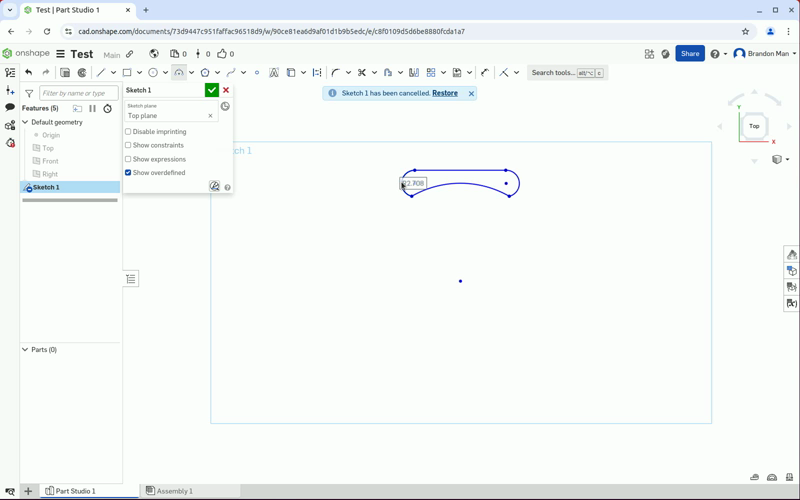
mouse_move(484, 172)
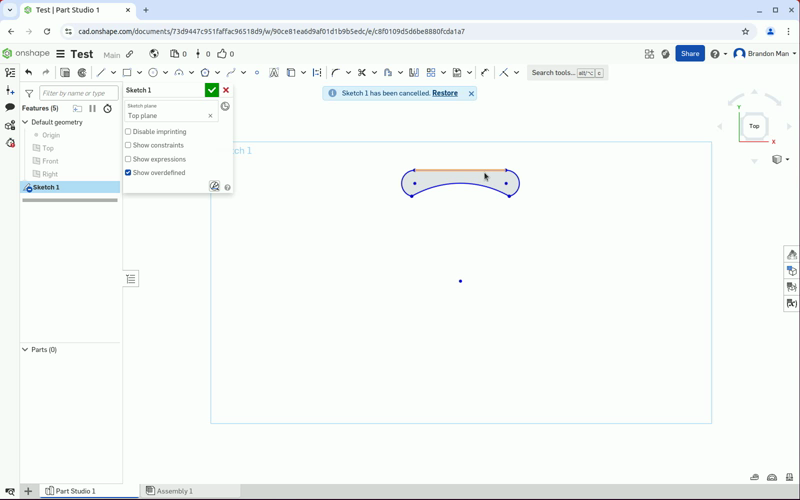
click(484, 172)
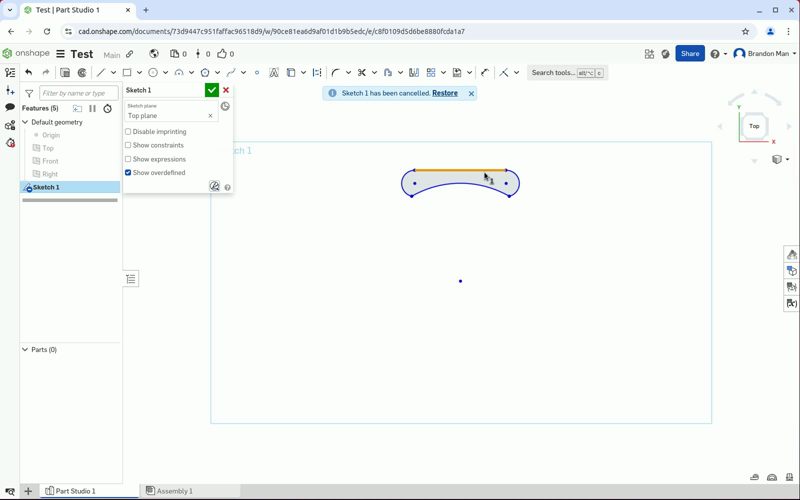
mouse_move(73, 352)
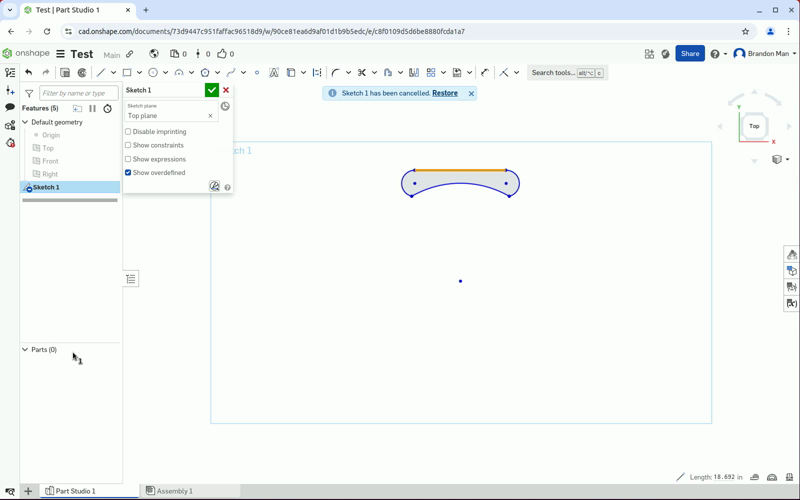
key(shift+y)
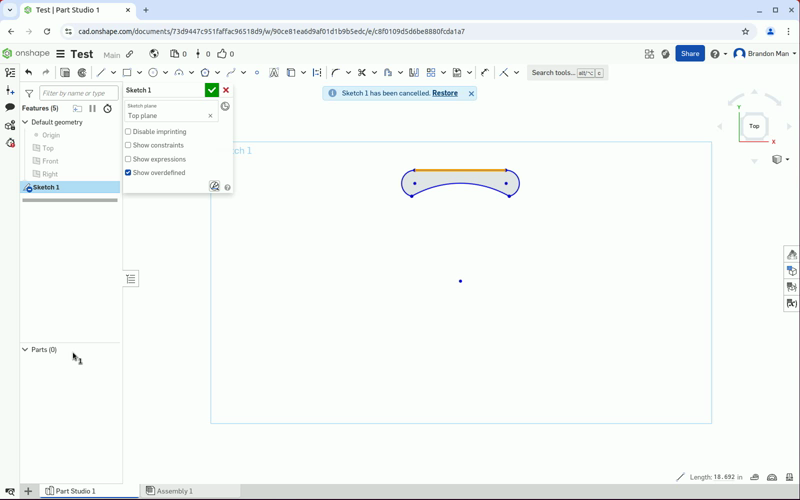
key(shift+e)
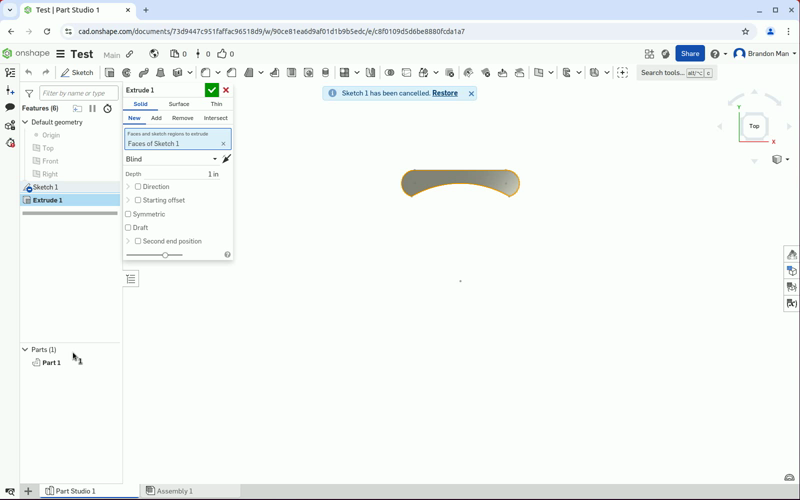
mouse_move(143, 106)
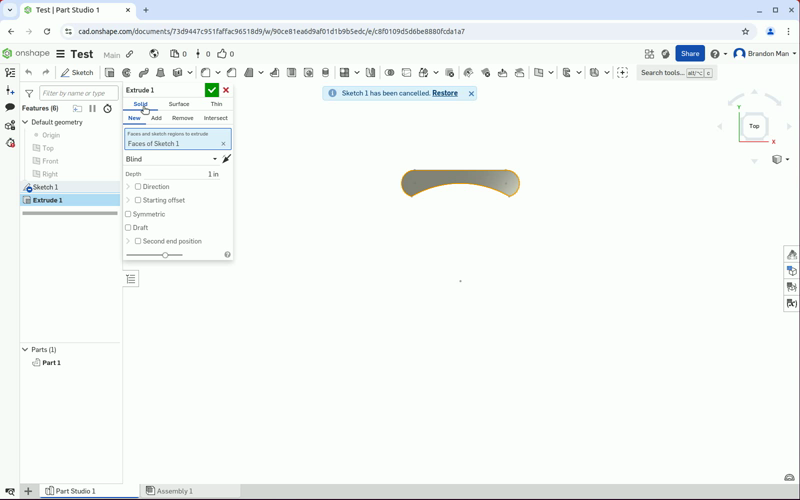
click(143, 106)
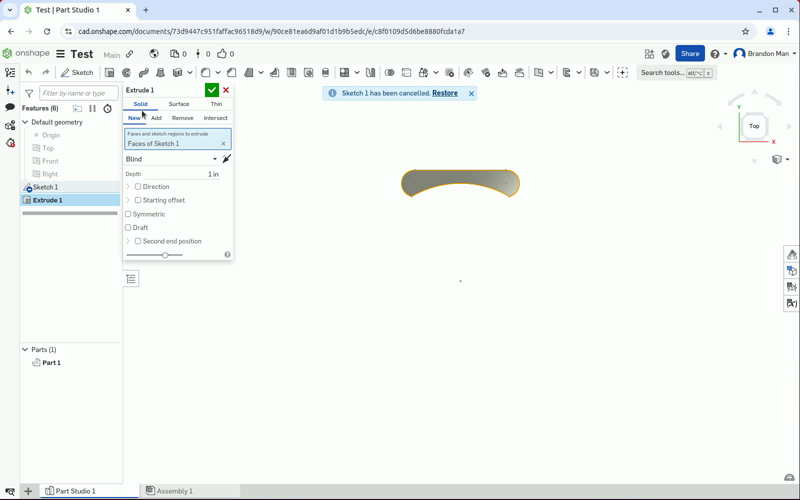
mouse_move(137, 120)
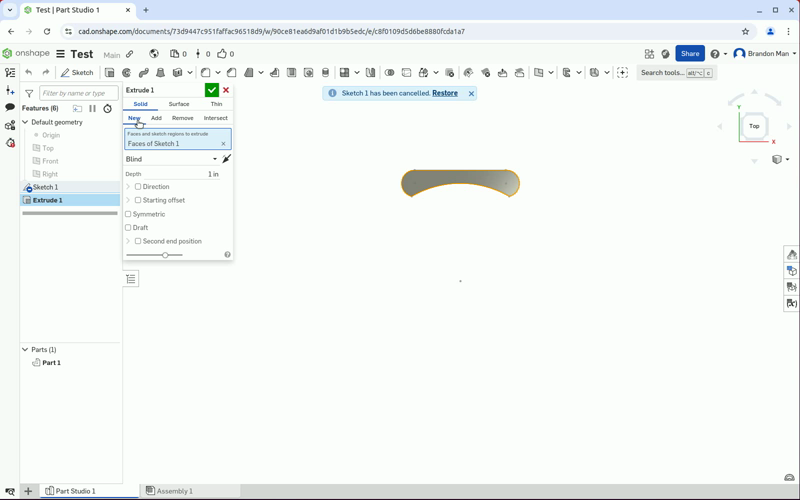
click(137, 120)
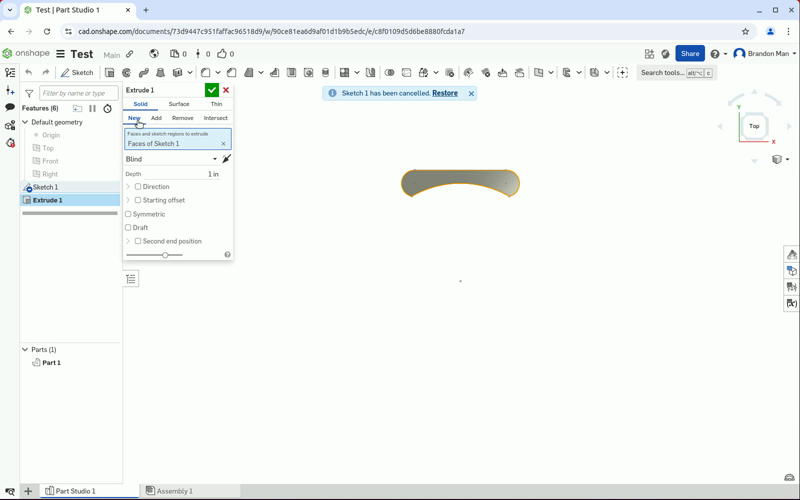
key(tab, 4)
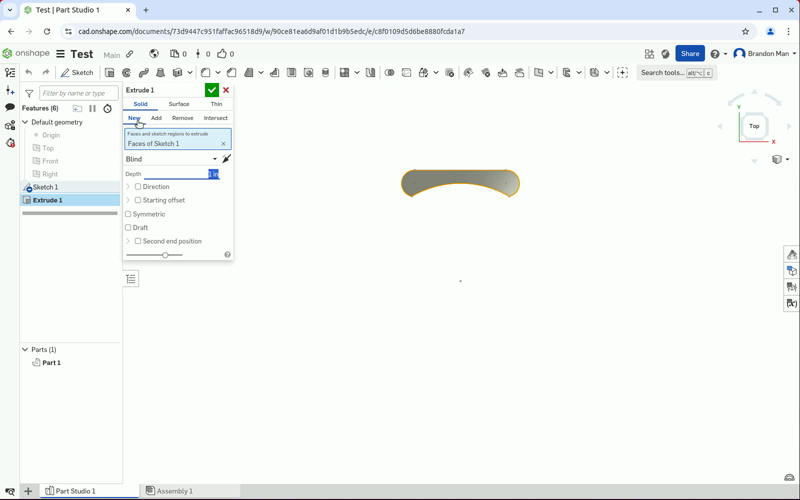
text(2.166)
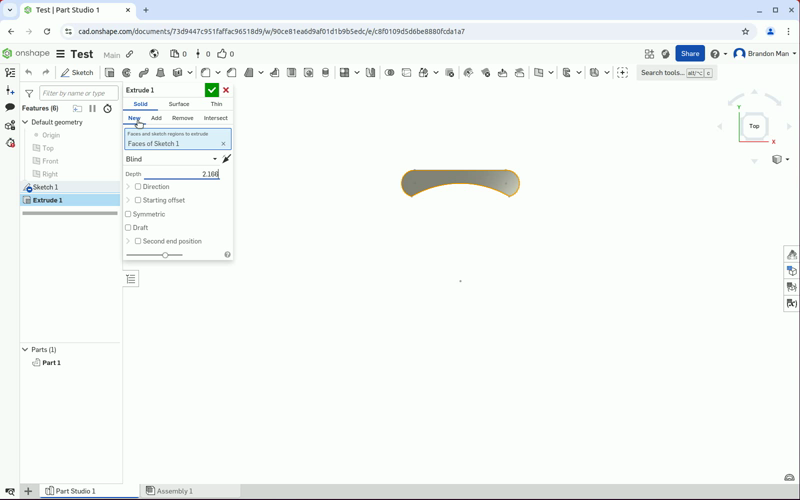
key(enter)
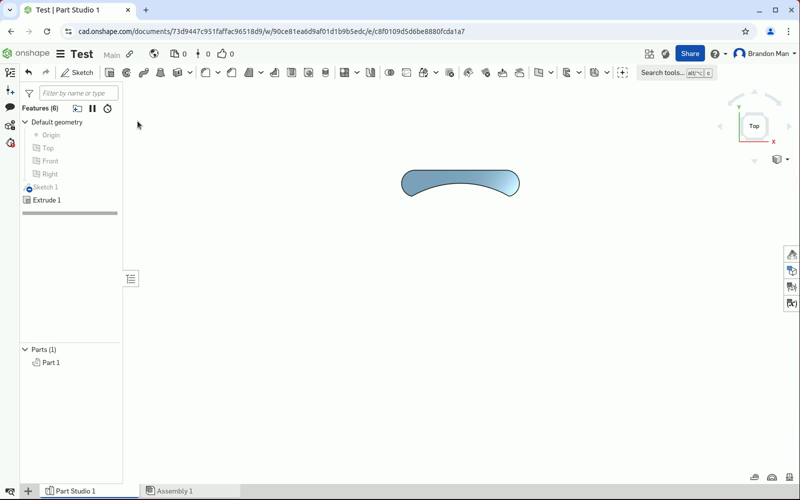
key(shift+h)
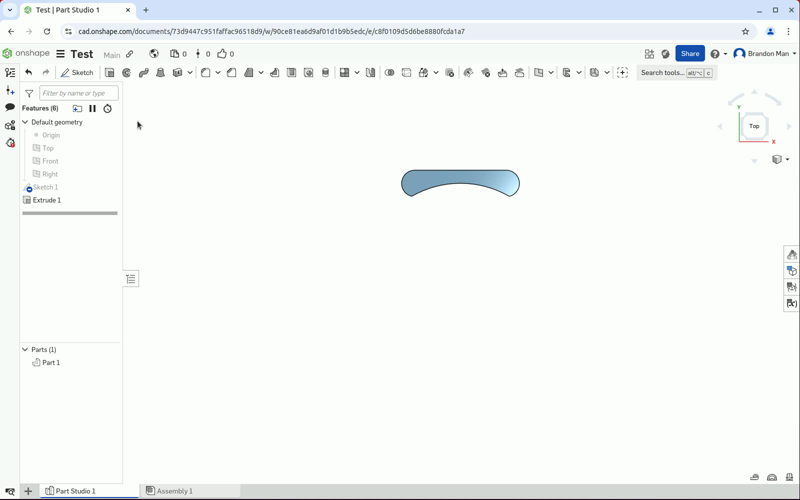
key(shift+h)
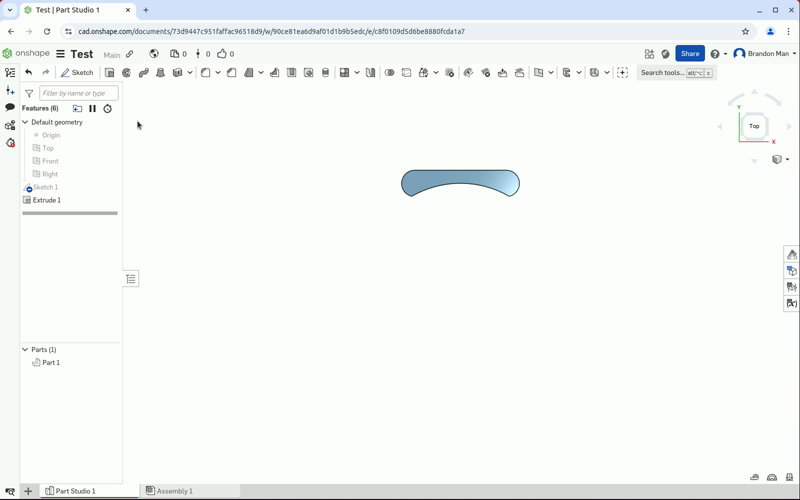
mouse_move(73, 189)
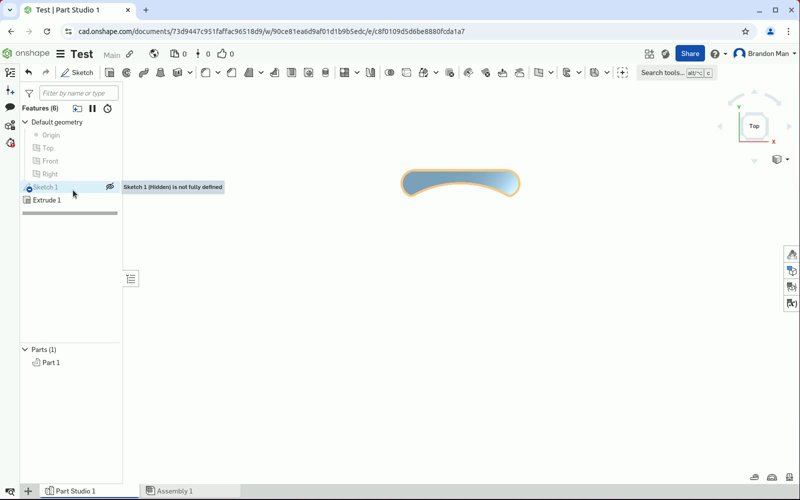
click(73, 189)
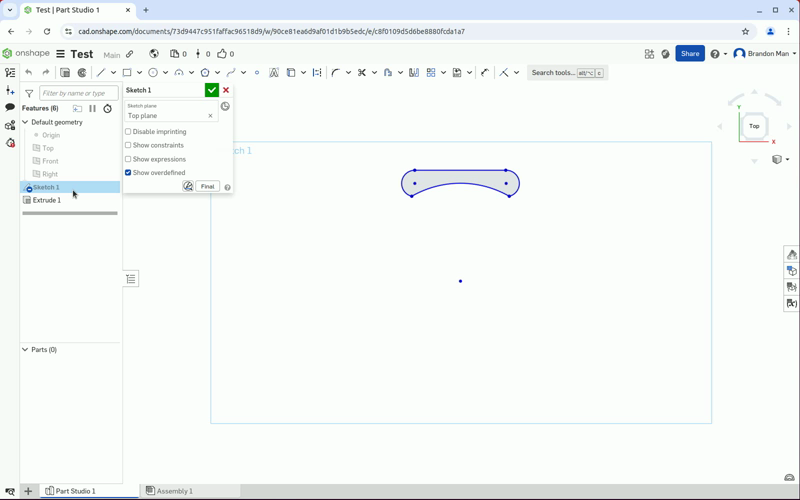
mouse_move(229, 92)
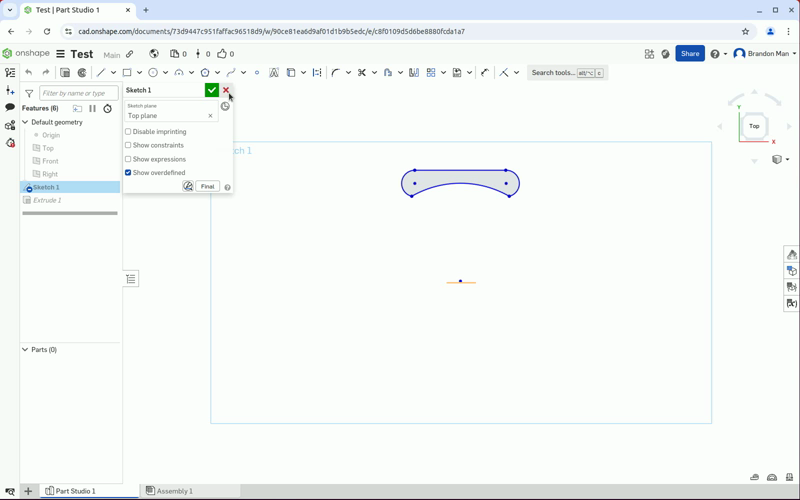
click(229, 92)
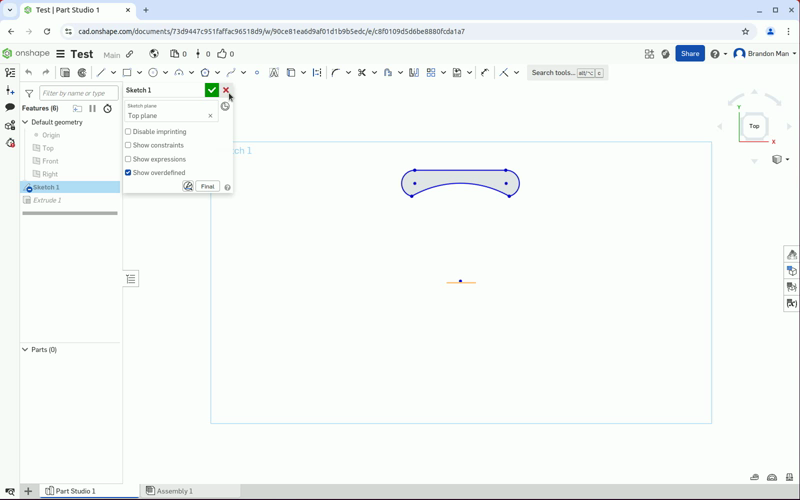
key(shift+s)
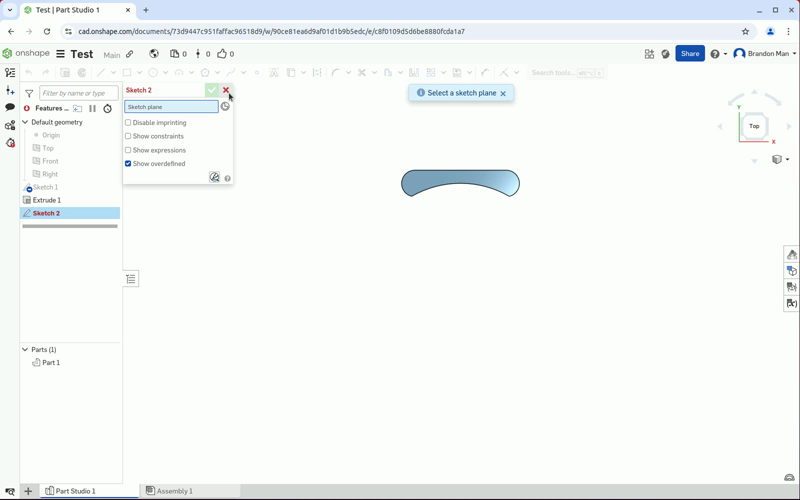
mouse_move(73, 150)
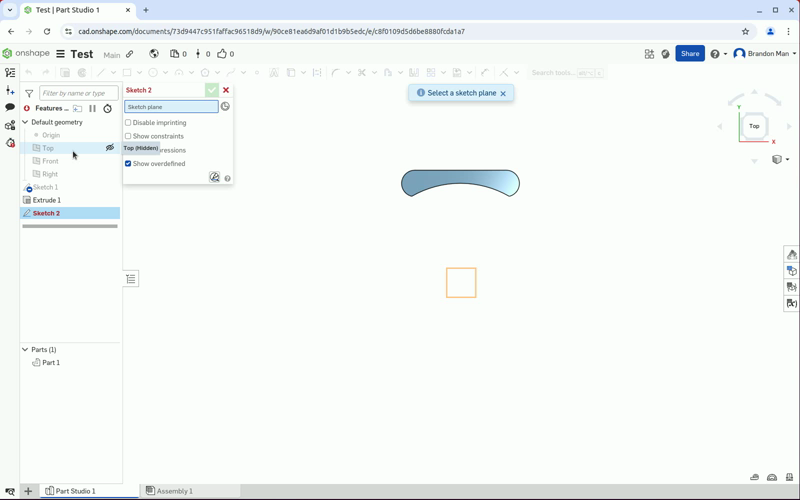
click(73, 150)
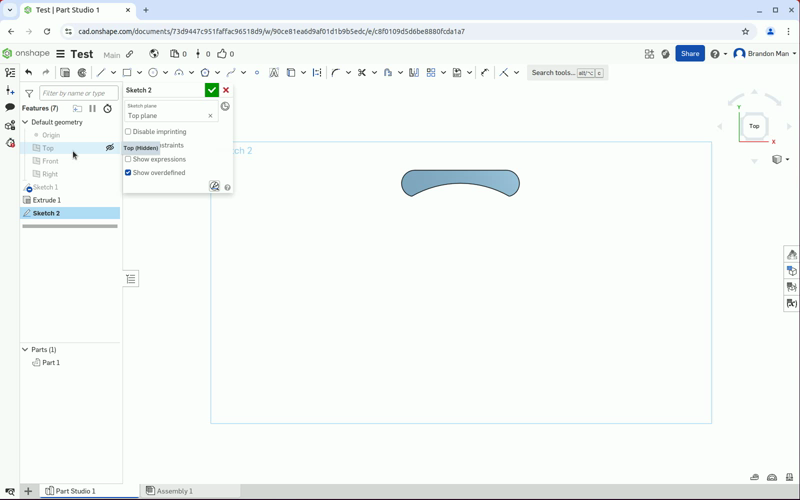
mouse_move(73, 352)
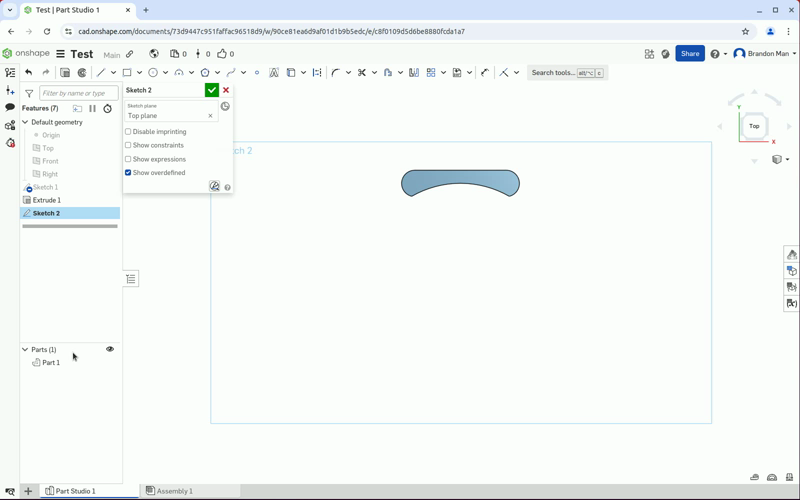
key(y)
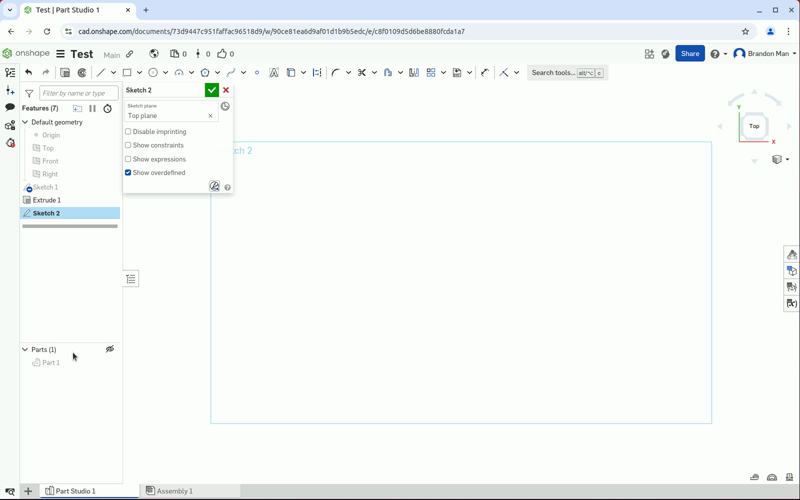
key(a)
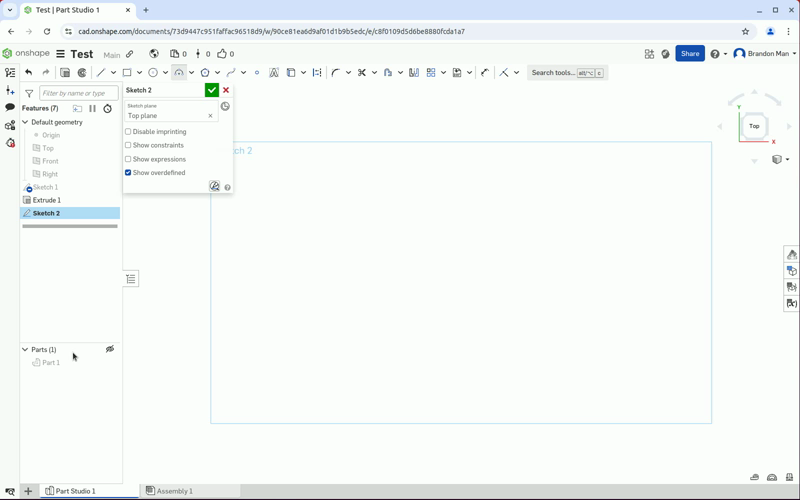
key_down(shift)
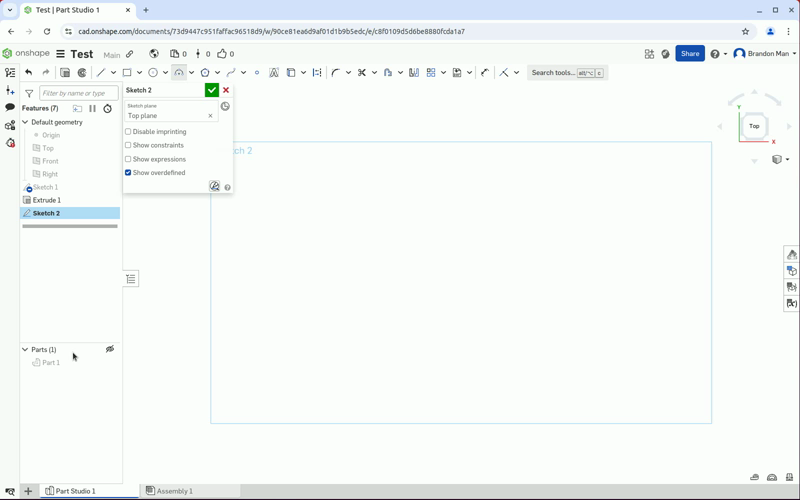
mouse_move(411, 196)
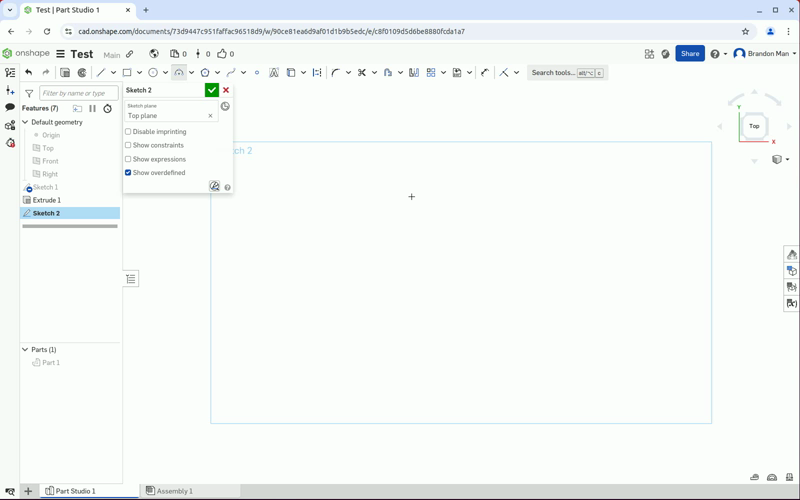
click(411, 196)
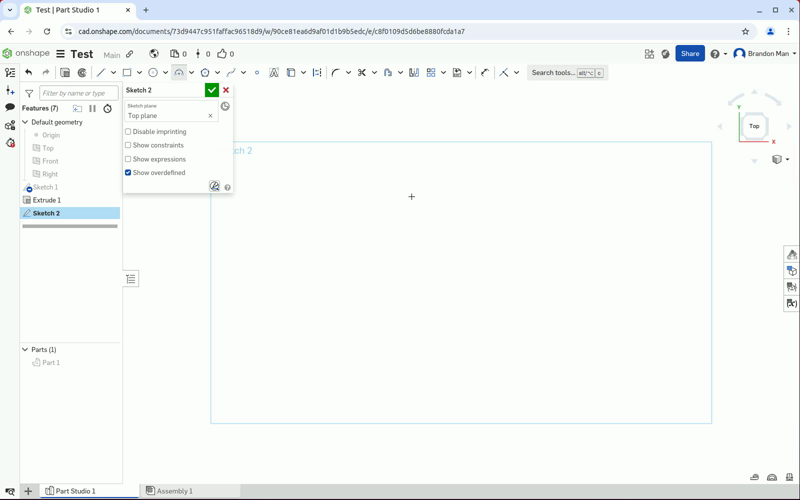
key_up(shift)
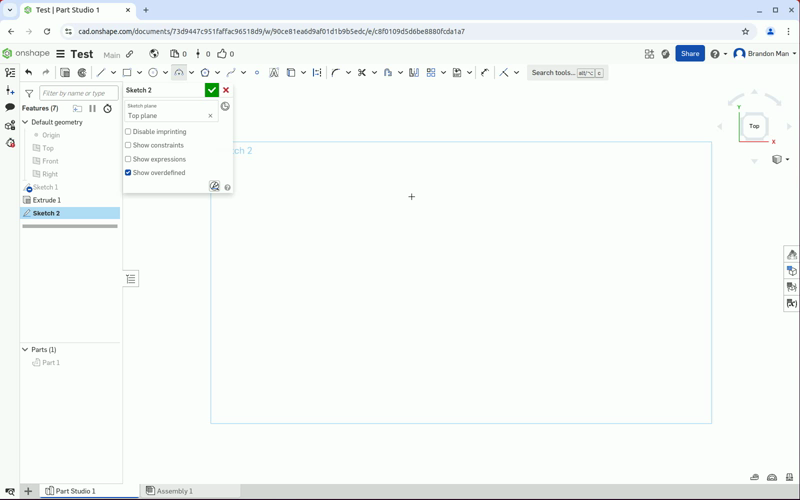
key_down(shift)
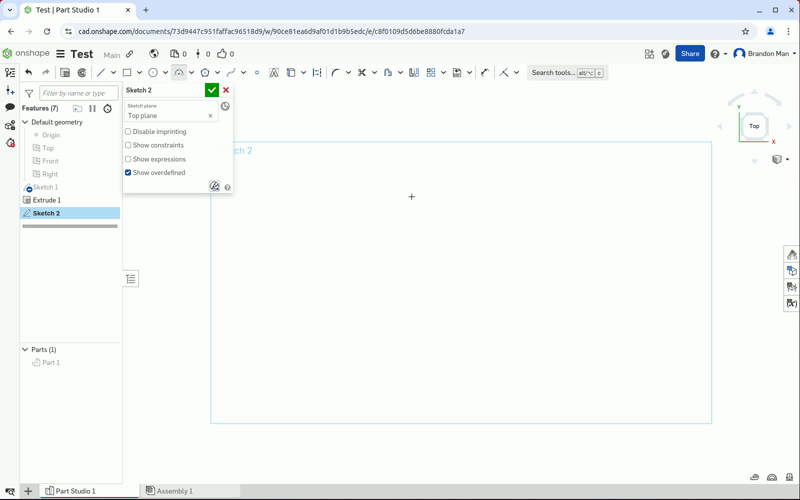
mouse_move(414, 196)
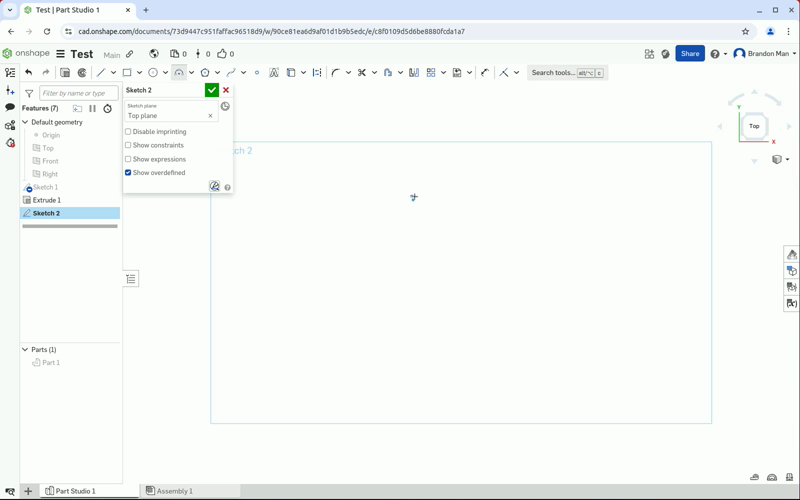
scroll(6)
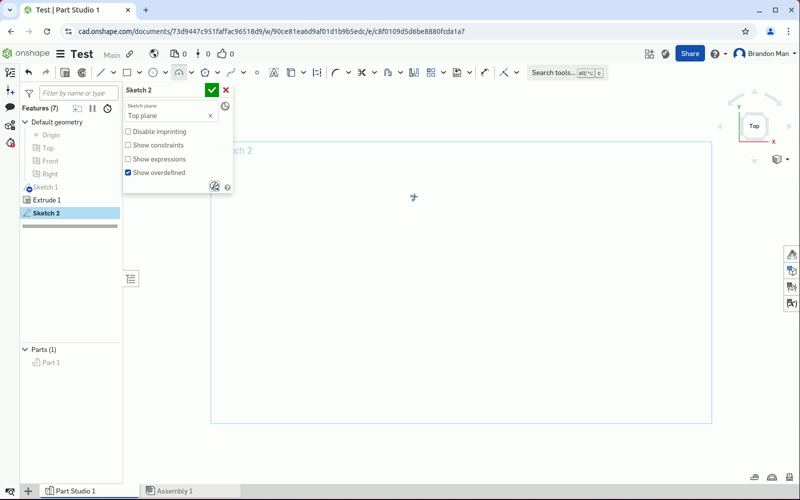
scroll(6)
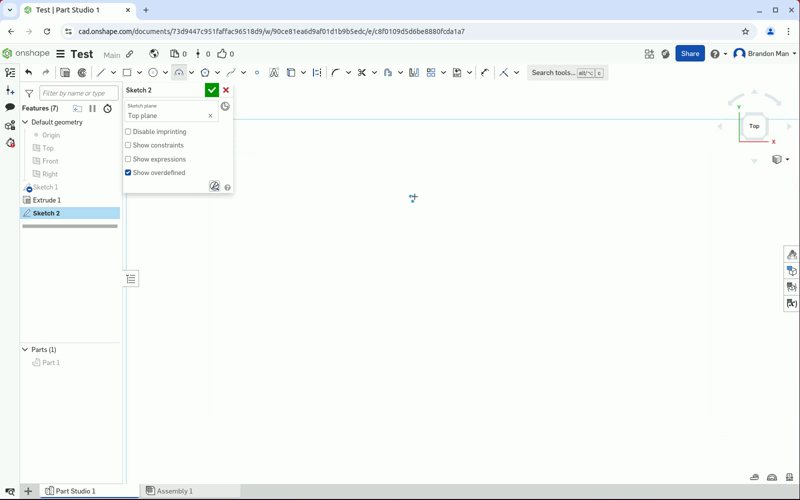
scroll(6)
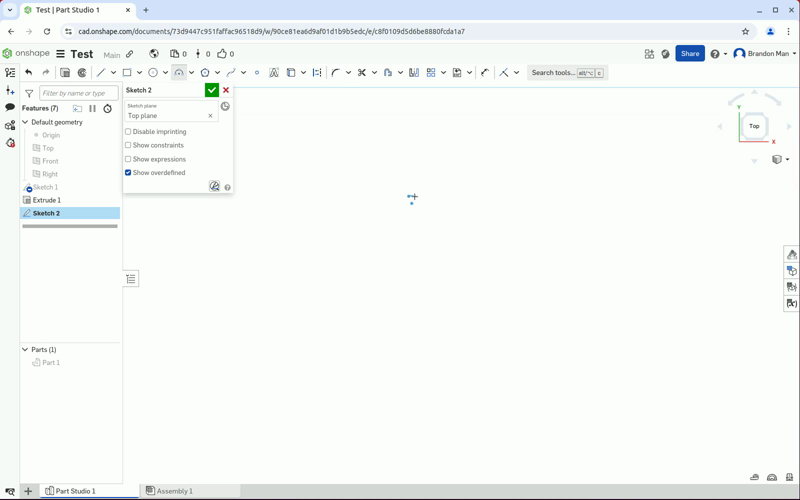
scroll(6)
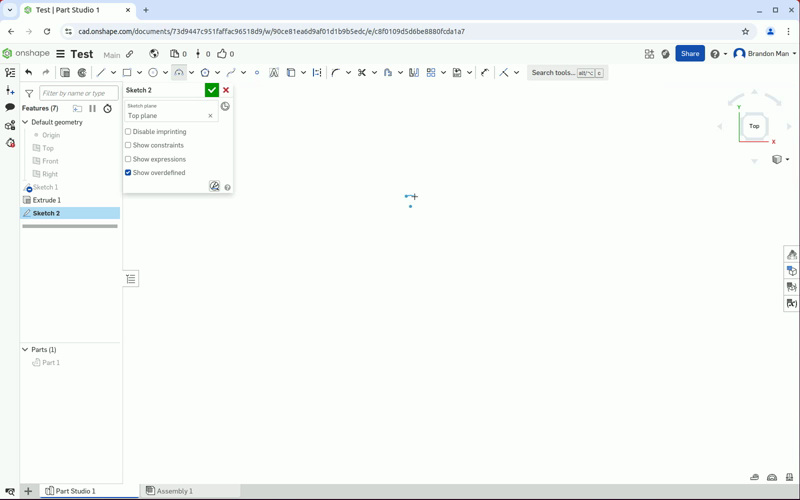
scroll(6)
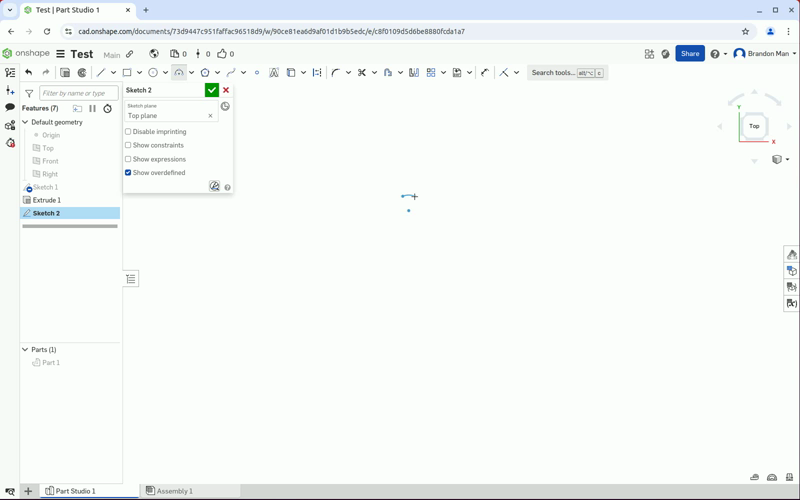
scroll(6)
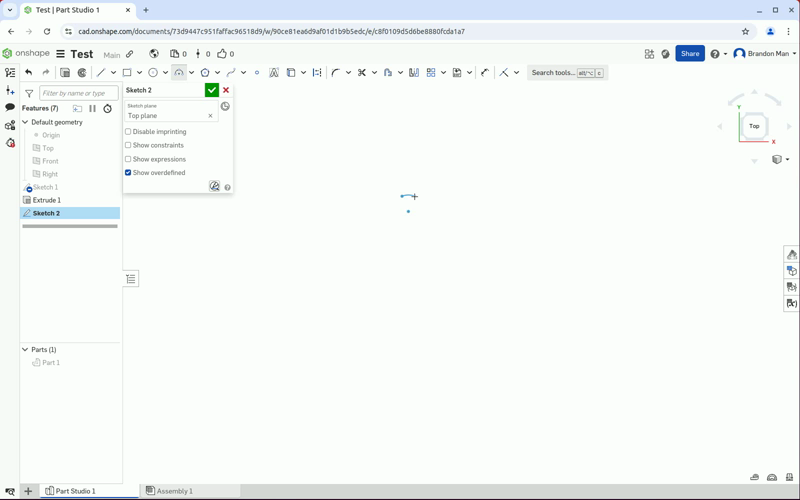
scroll(6)
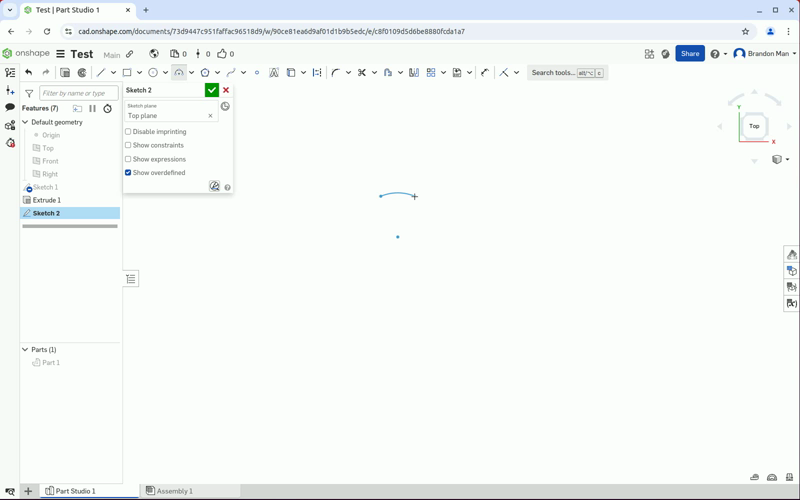
click(414, 196)
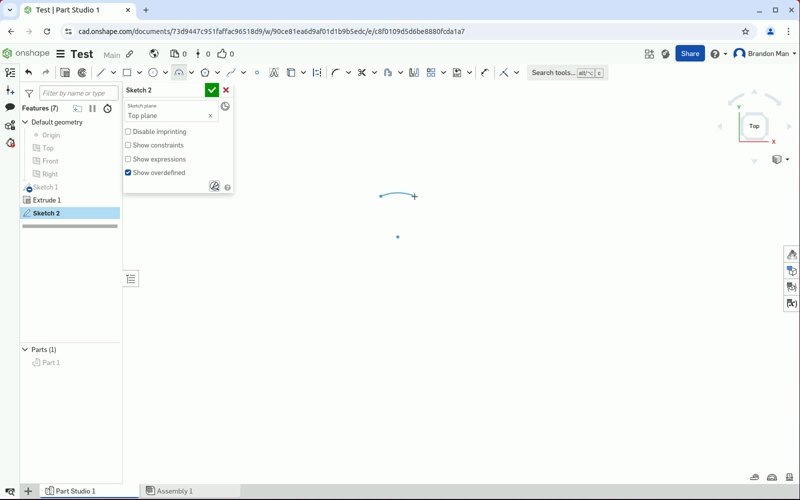
scroll(-6)
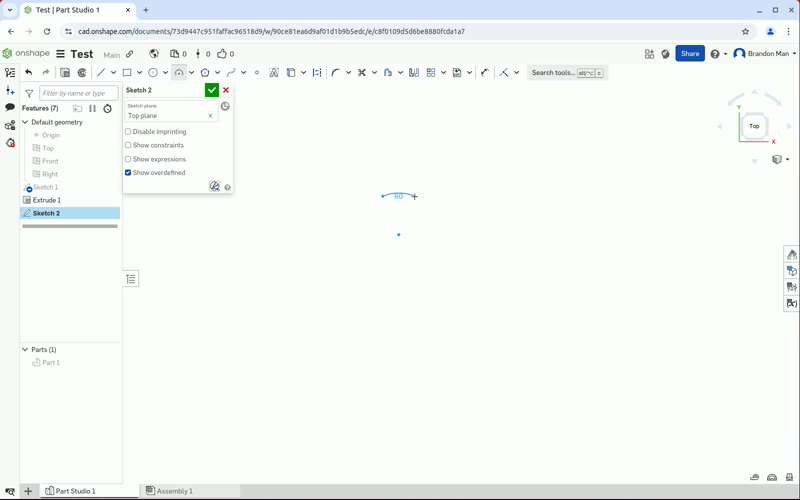
scroll(-6)
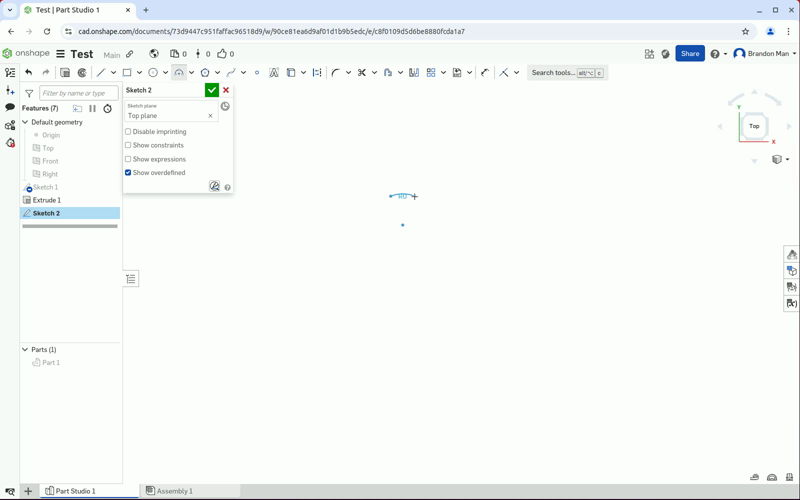
scroll(-6)
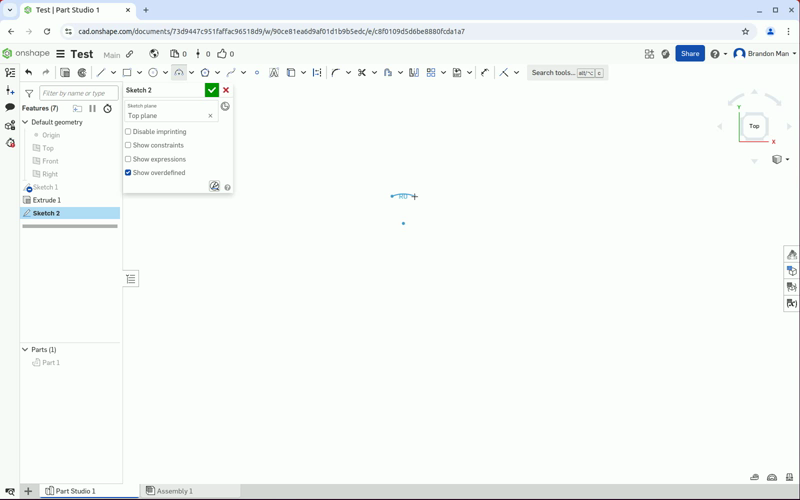
scroll(-6)
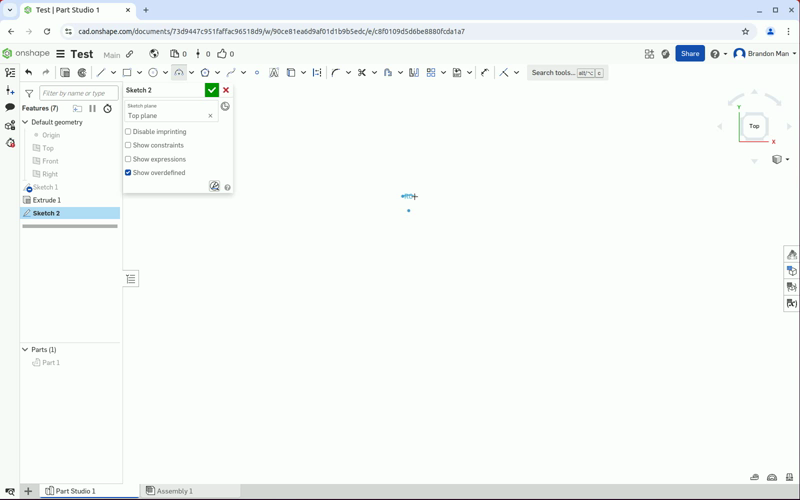
scroll(-6)
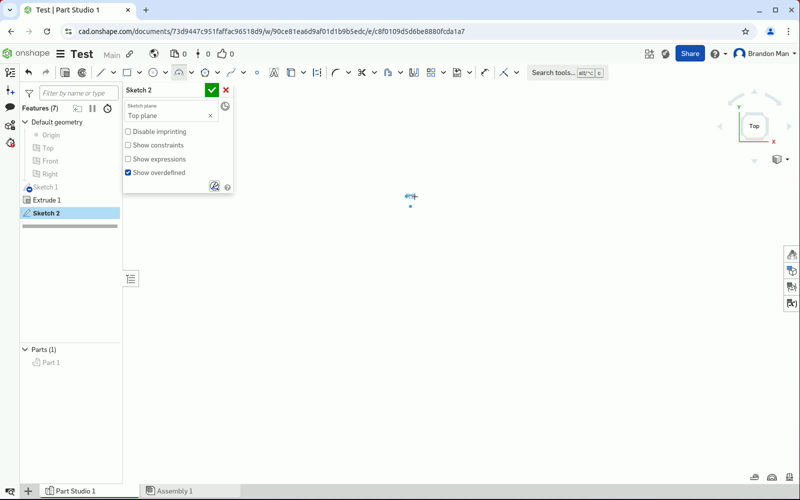
scroll(-6)
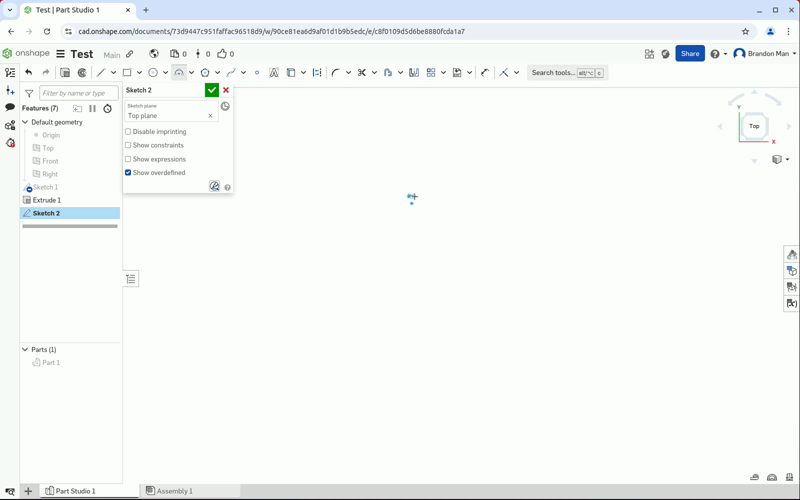
scroll(-6)
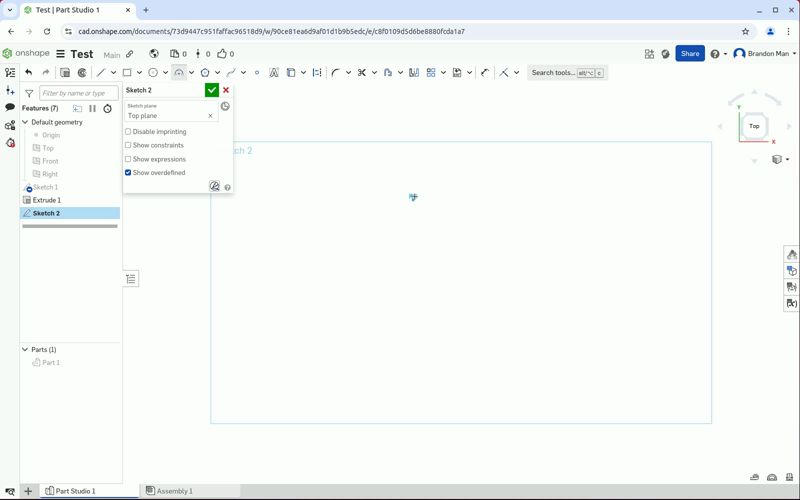
mouse_move(413, 196)
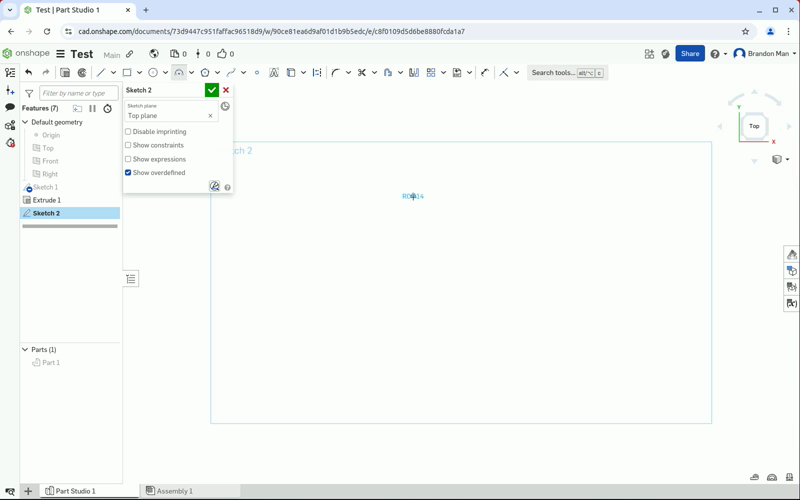
scroll(6)
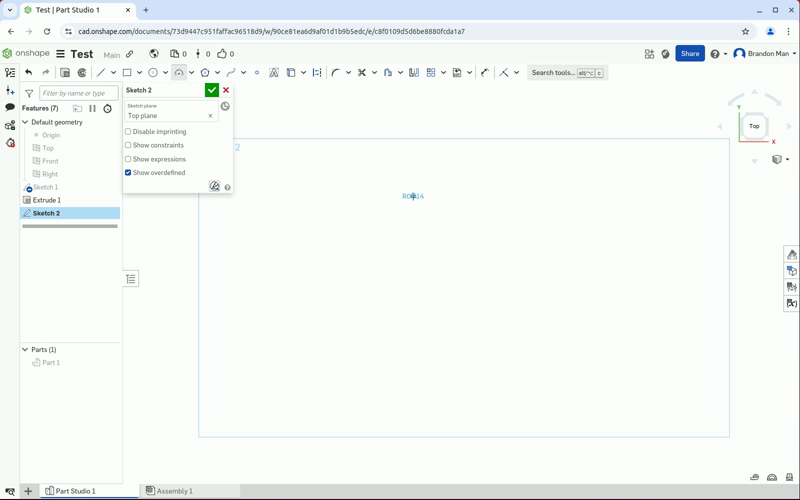
scroll(6)
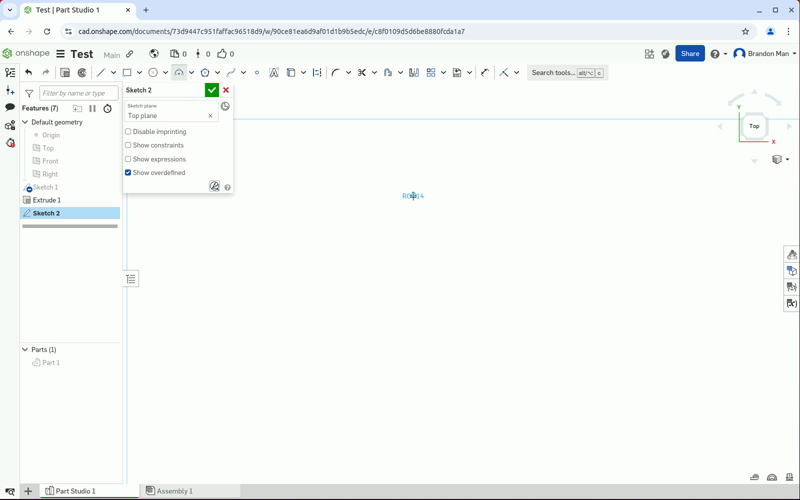
scroll(6)
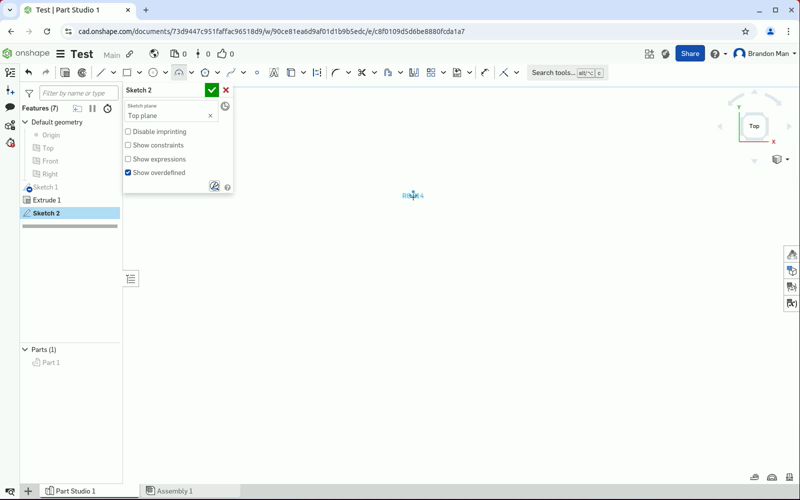
scroll(6)
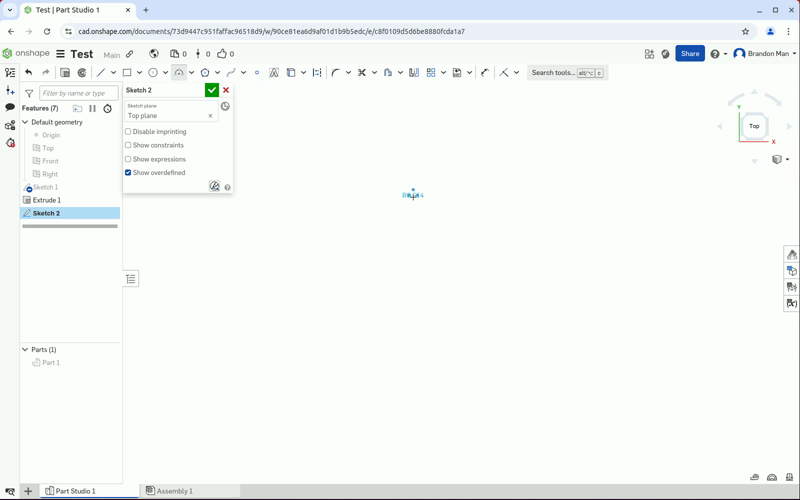
scroll(6)
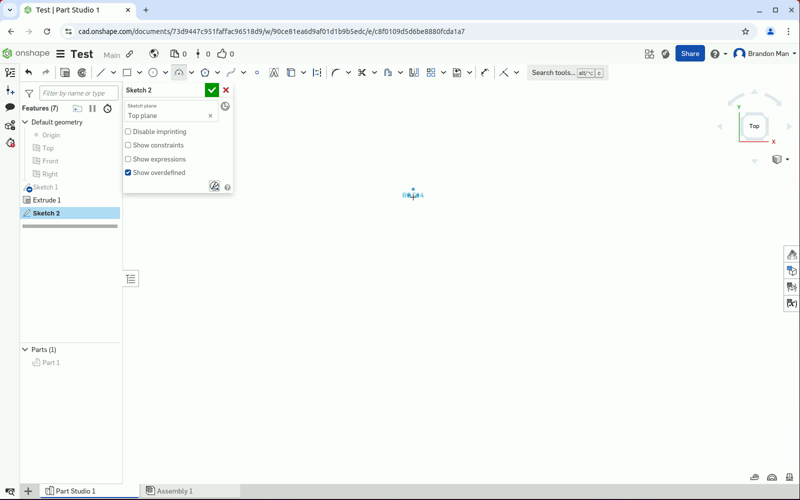
scroll(6)
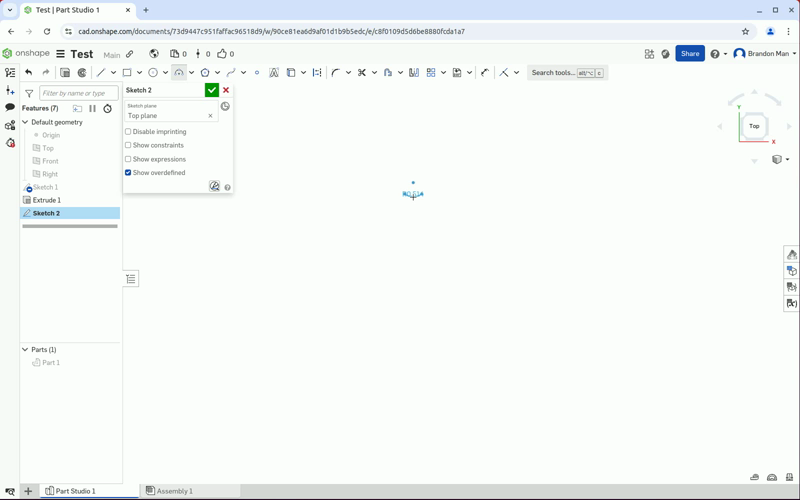
scroll(6)
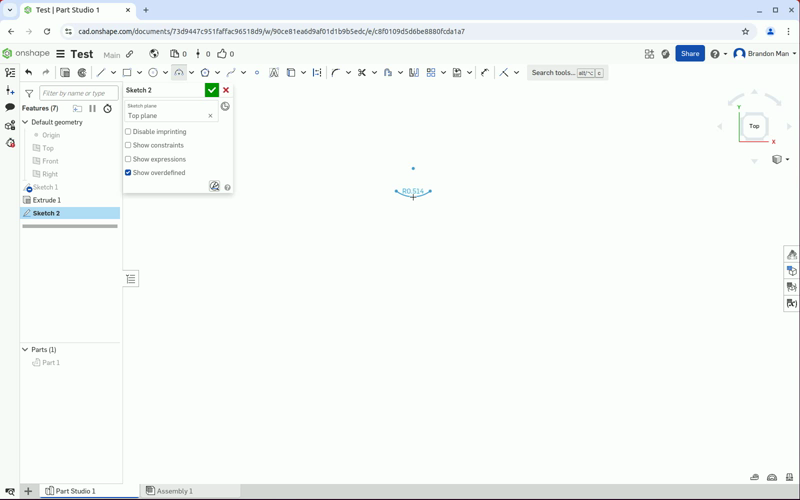
click(413, 196)
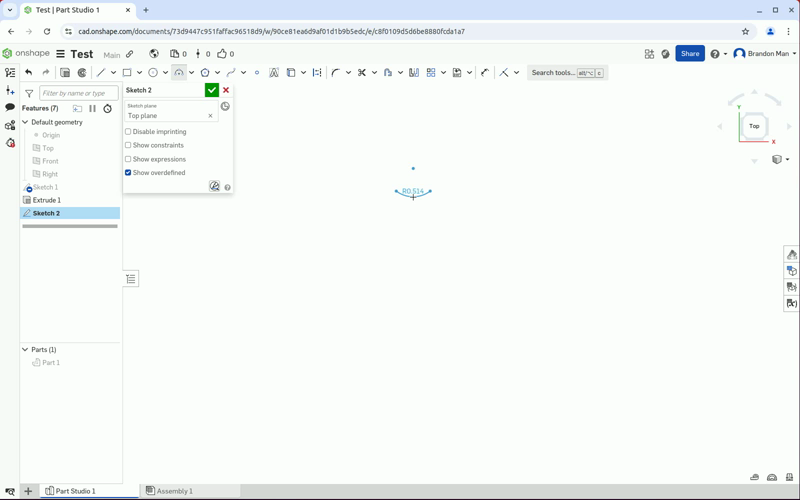
scroll(-6)
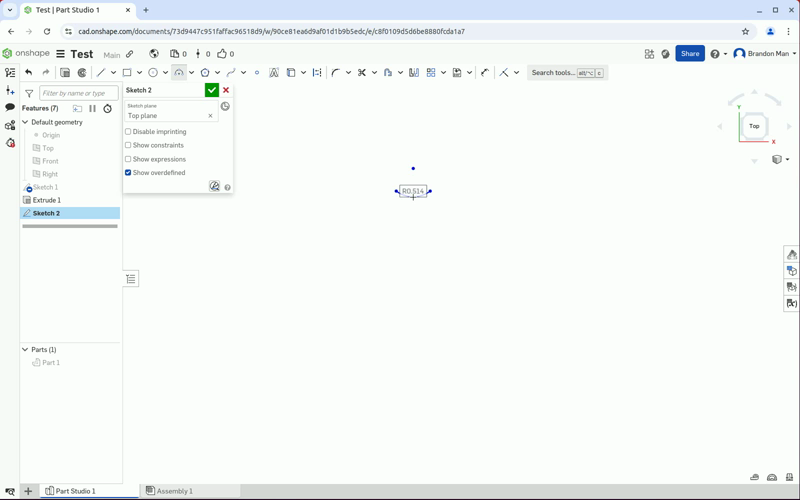
scroll(-6)
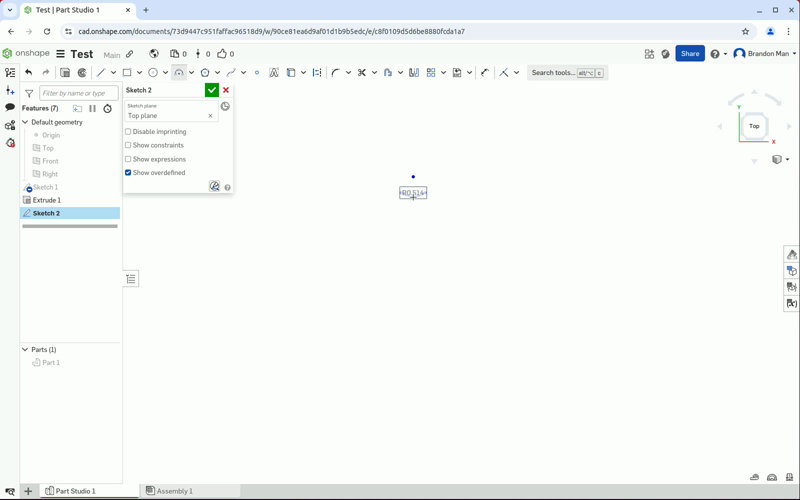
scroll(-6)
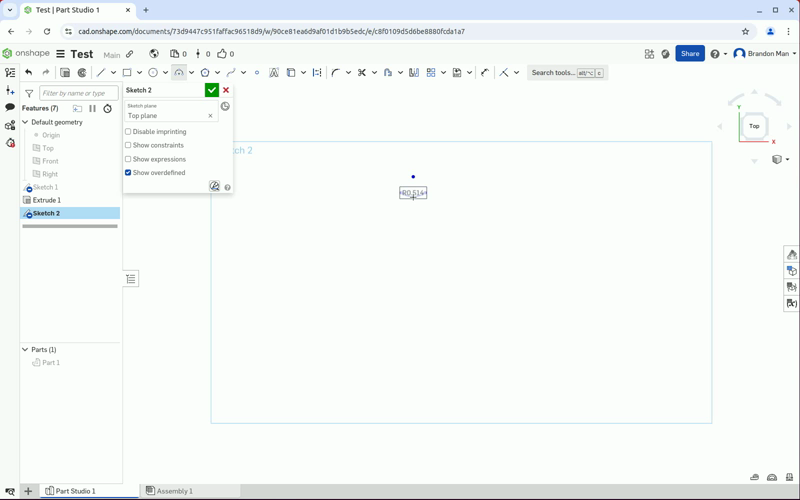
scroll(-6)
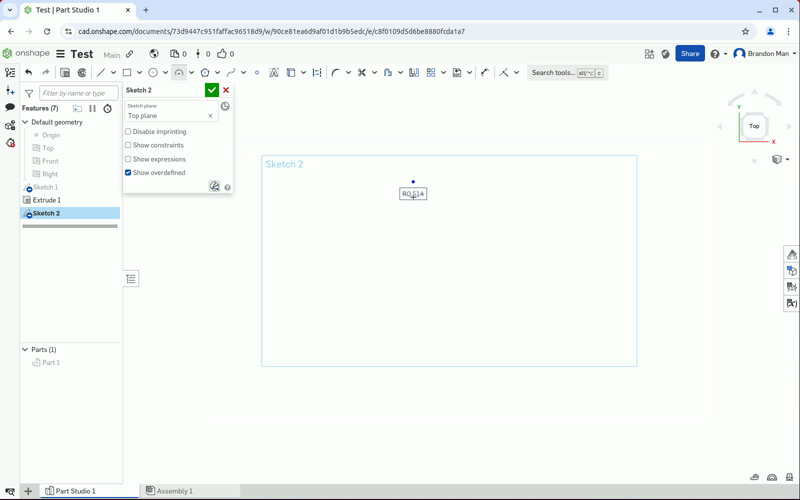
scroll(-6)
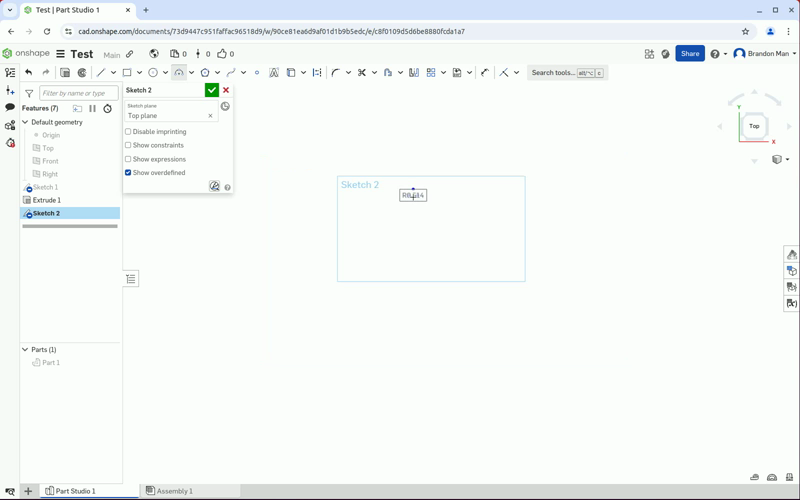
scroll(-6)
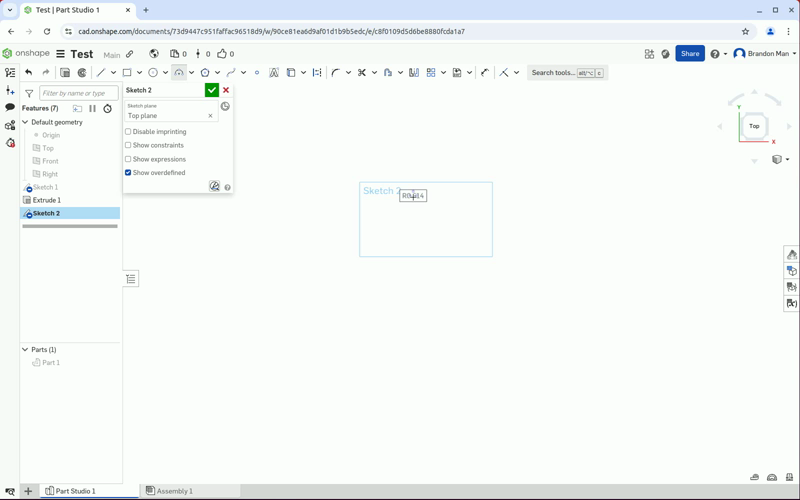
scroll(-6)
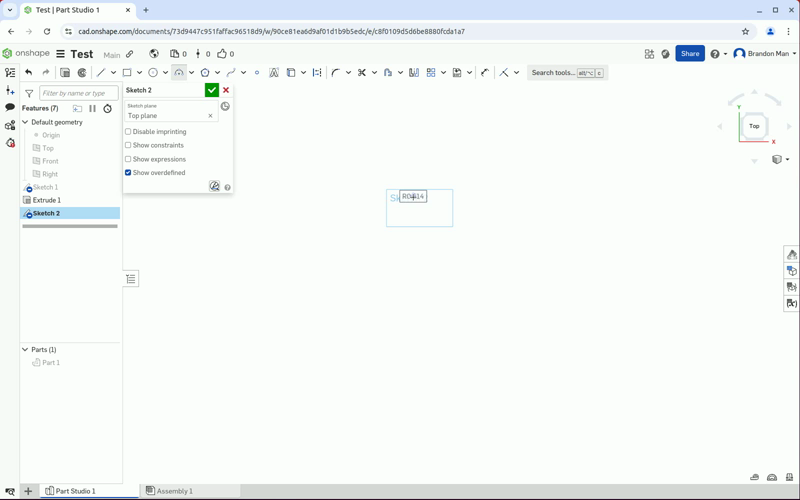
key_up(shift)
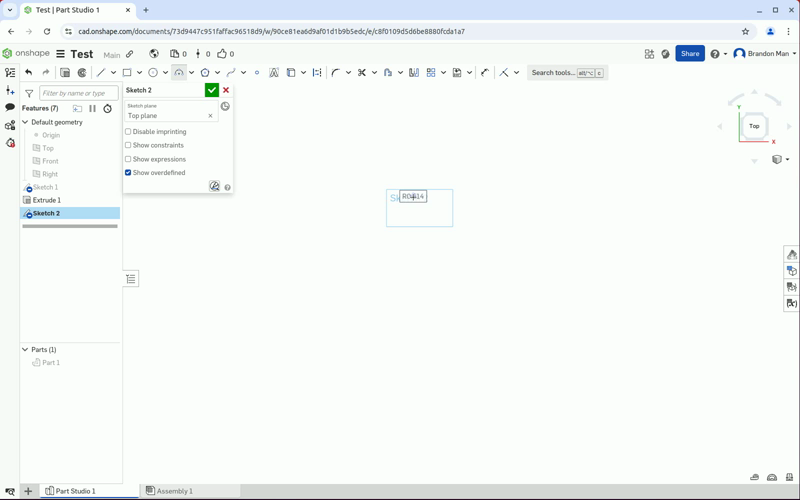
key(esc)
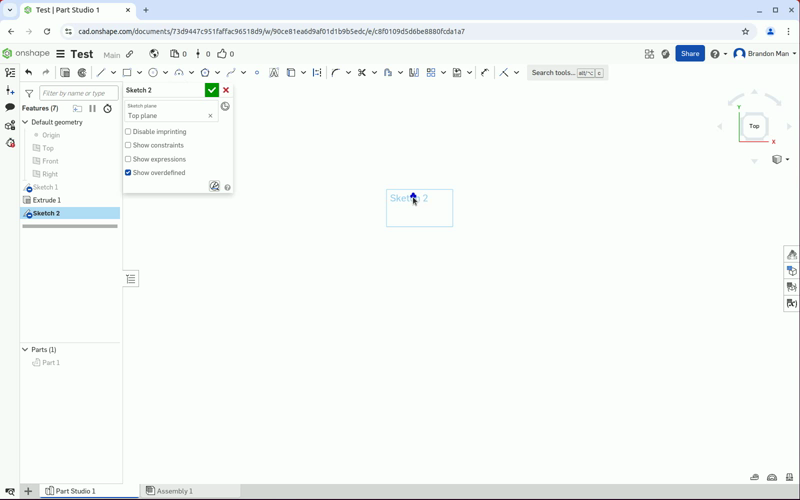
key(l)
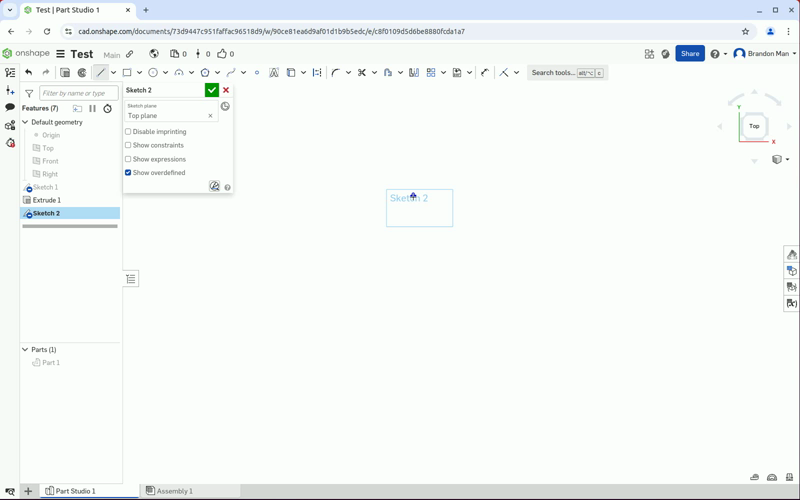
mouse_move(414, 196)
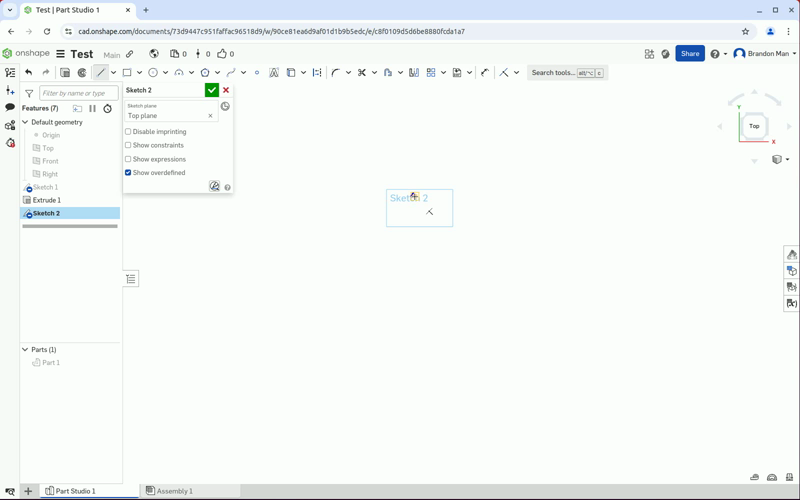
scroll(6)
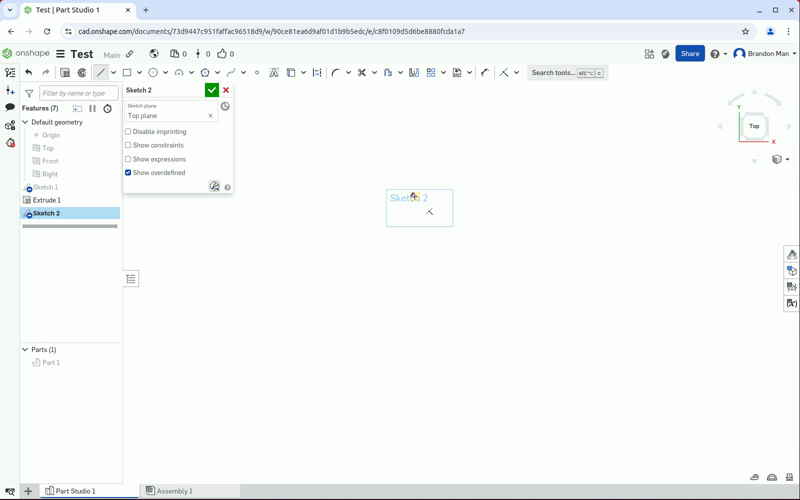
scroll(6)
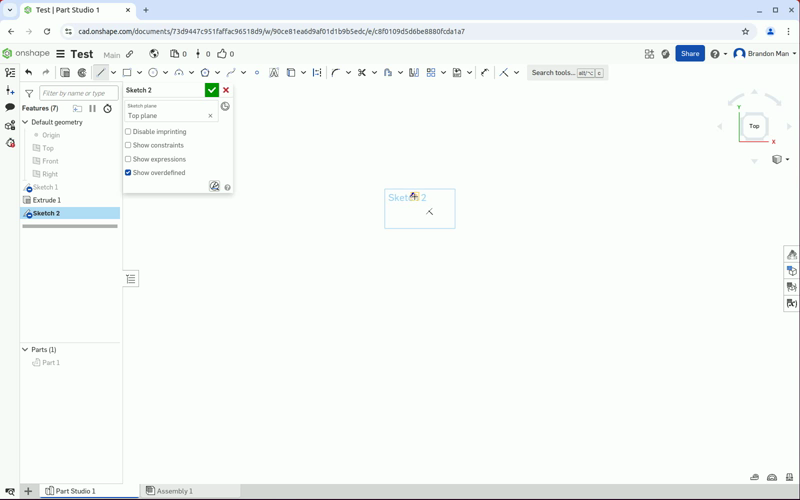
scroll(6)
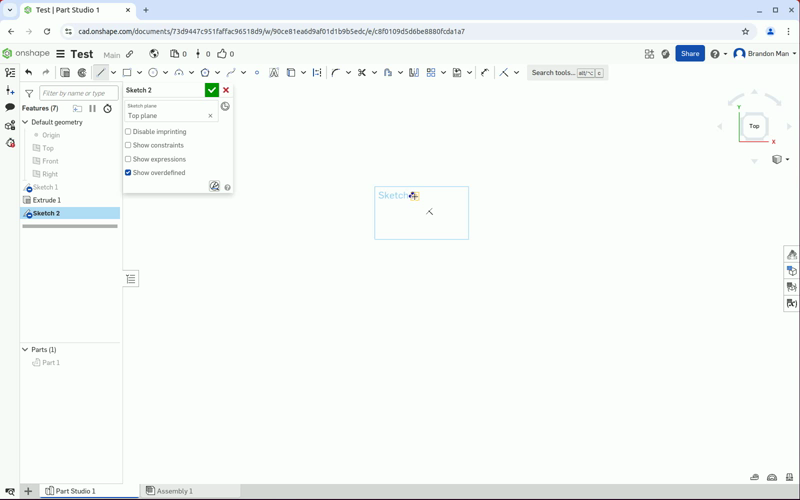
scroll(6)
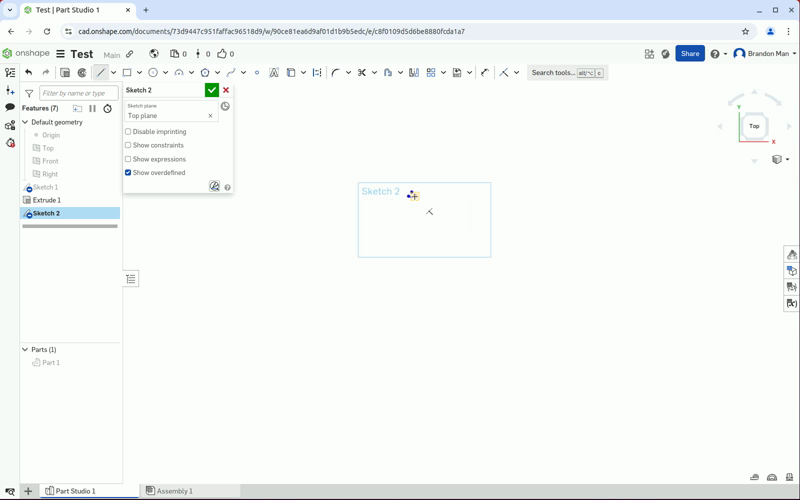
scroll(6)
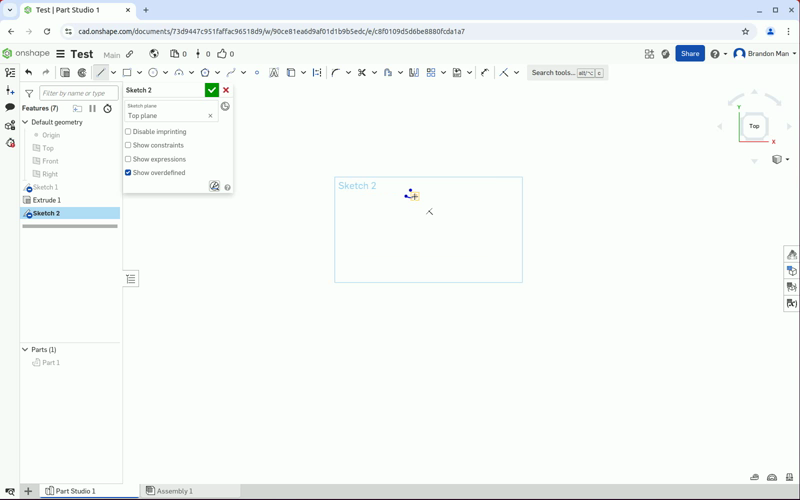
scroll(6)
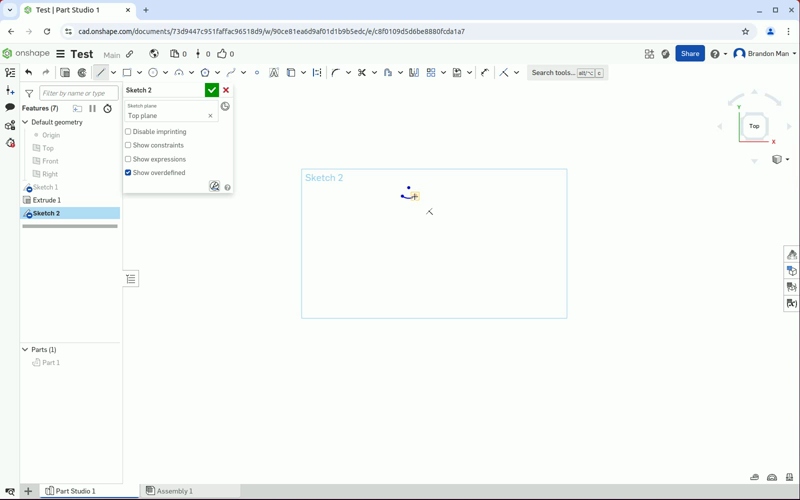
scroll(6)
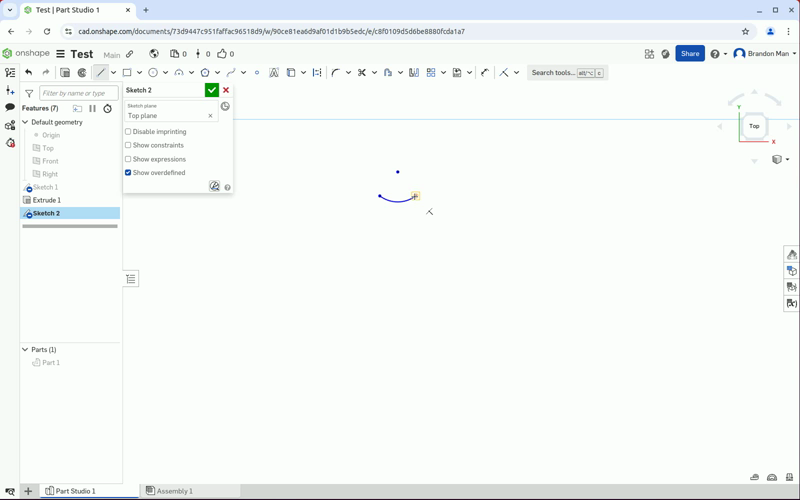
click(414, 196)
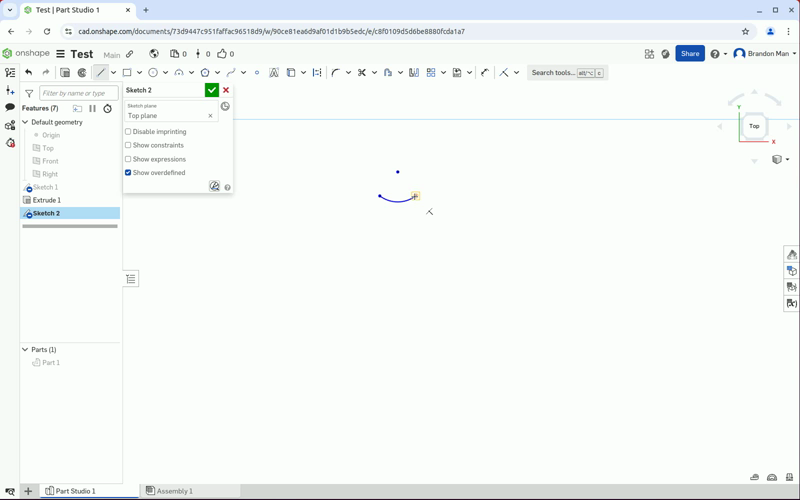
scroll(-6)
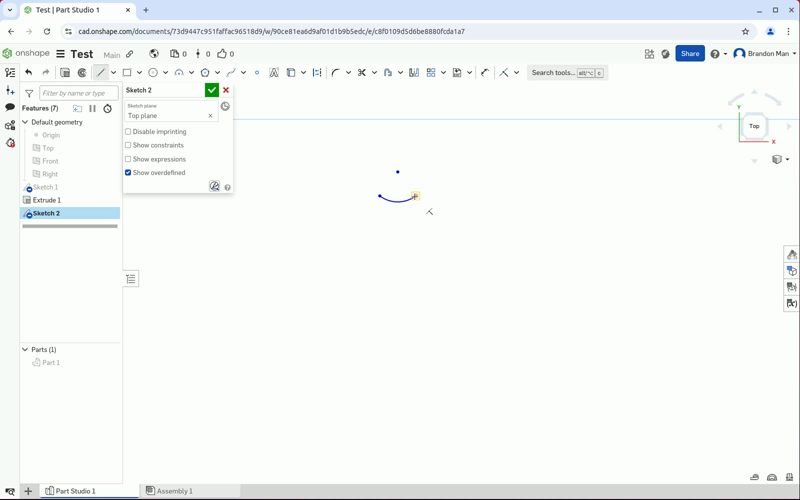
scroll(-6)
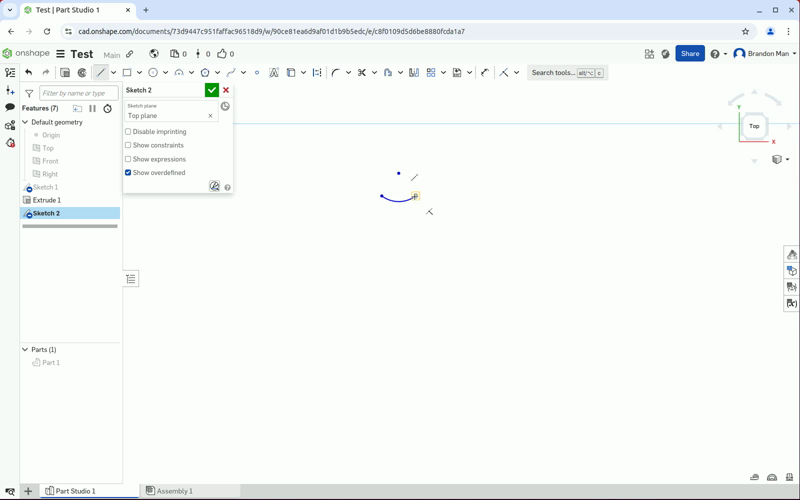
scroll(-6)
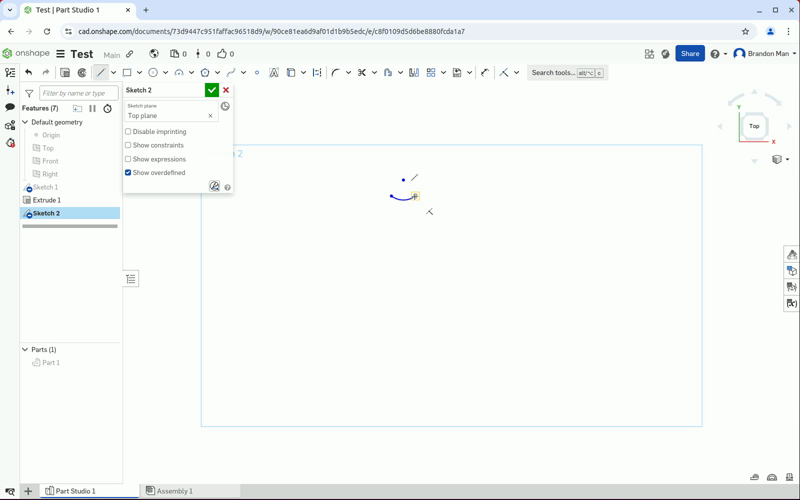
scroll(-6)
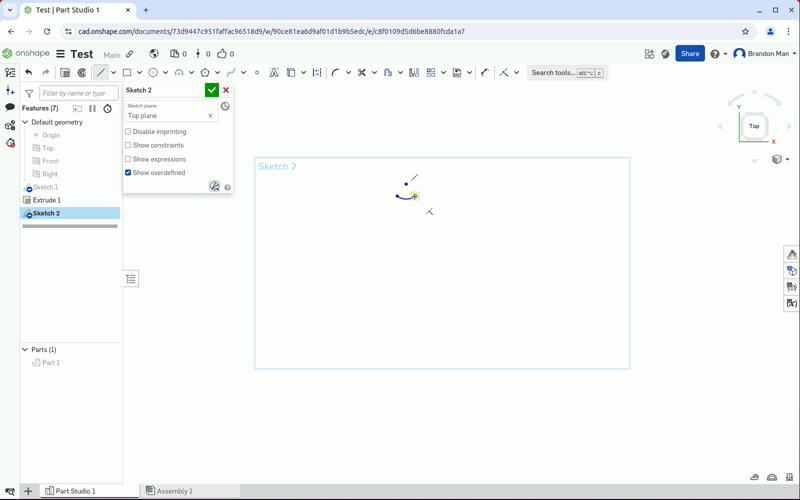
scroll(-6)
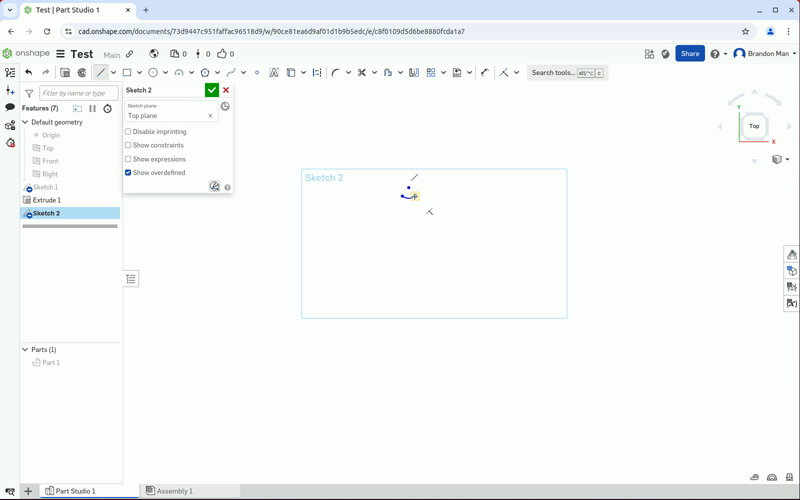
scroll(-6)
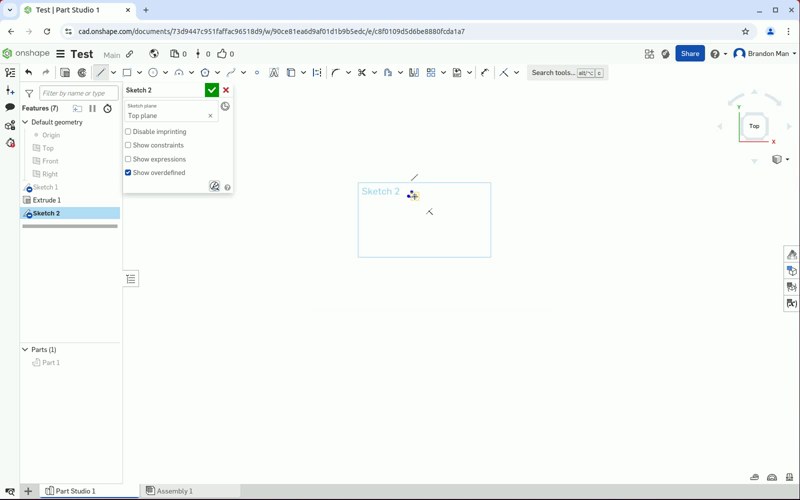
scroll(-6)
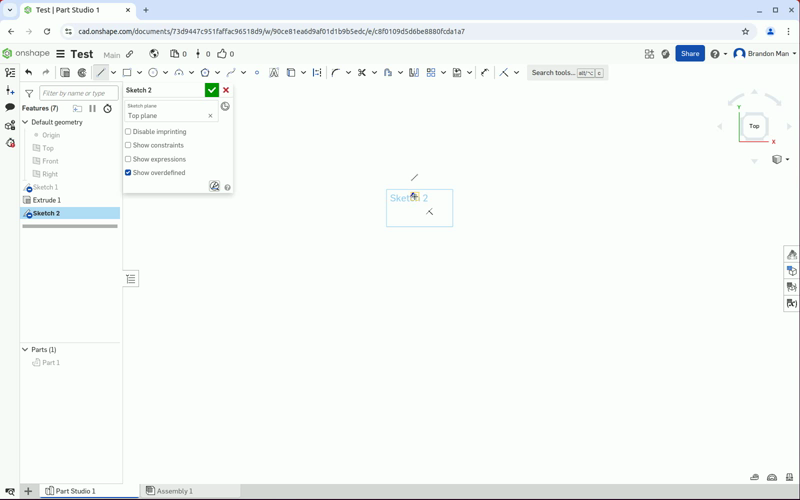
key_down(shift)
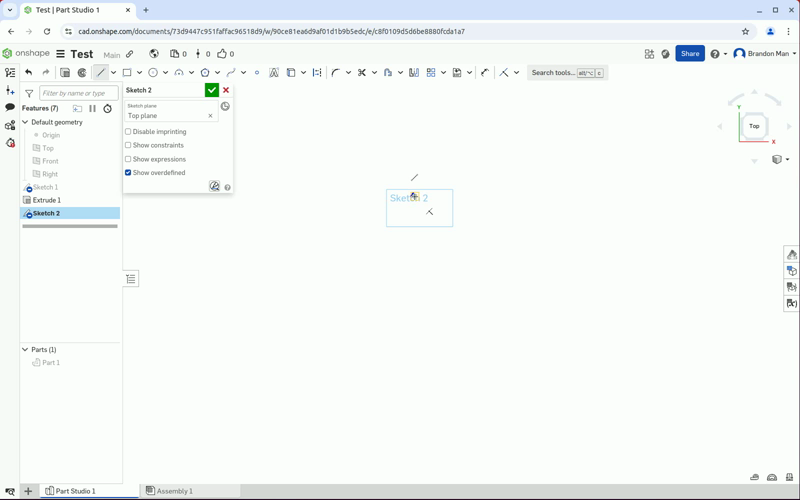
mouse_move(444, 196)
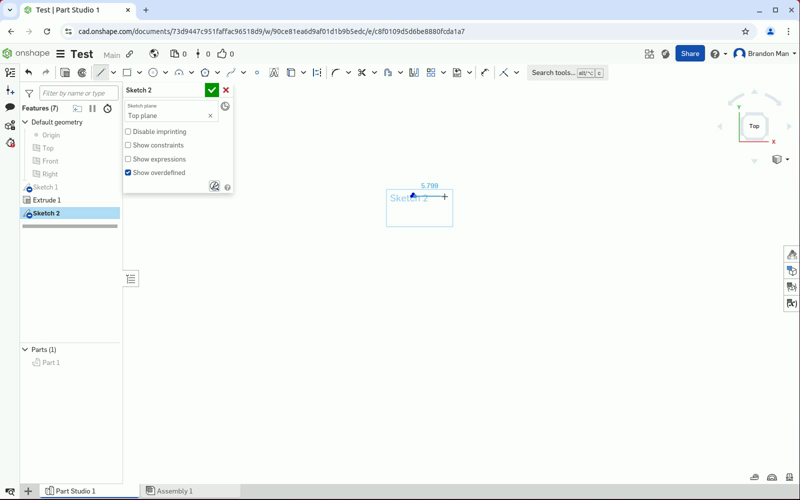
mouse_move(414, 211)
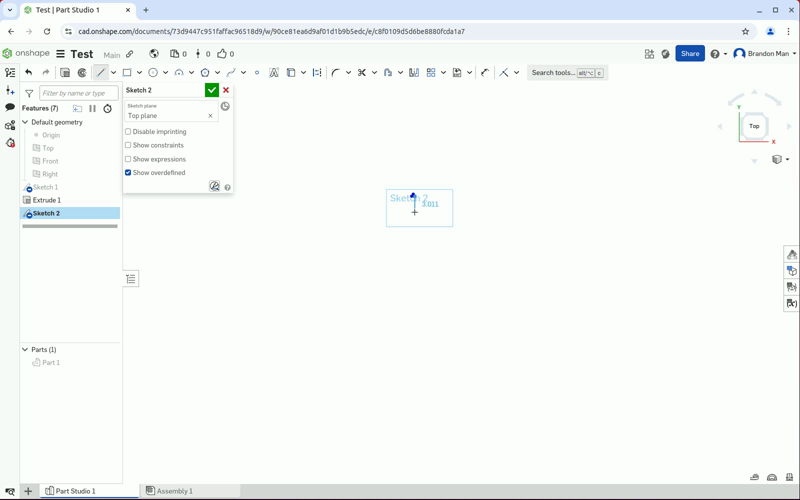
click(414, 211)
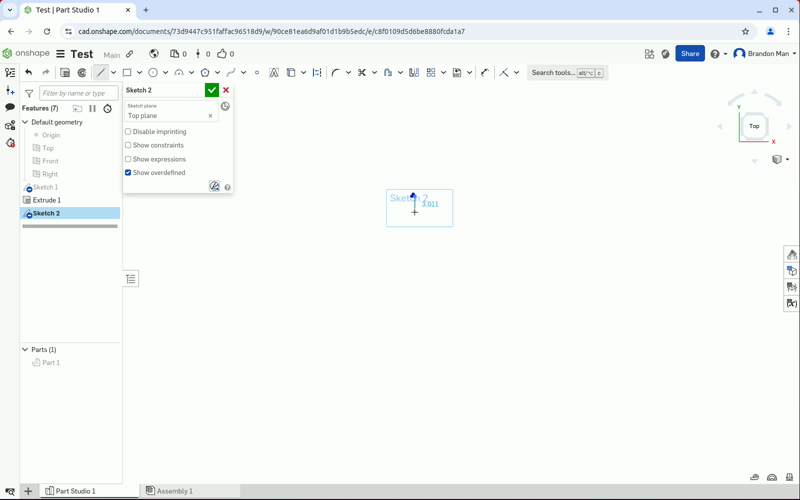
key_up(shift)
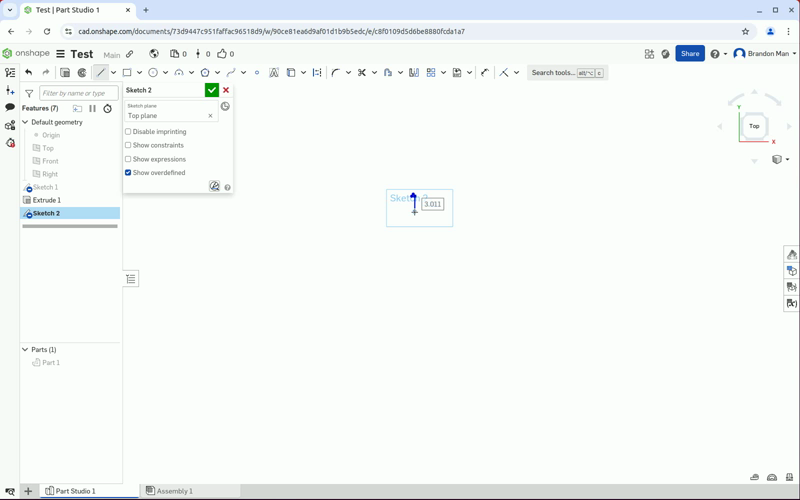
key_down(shift)
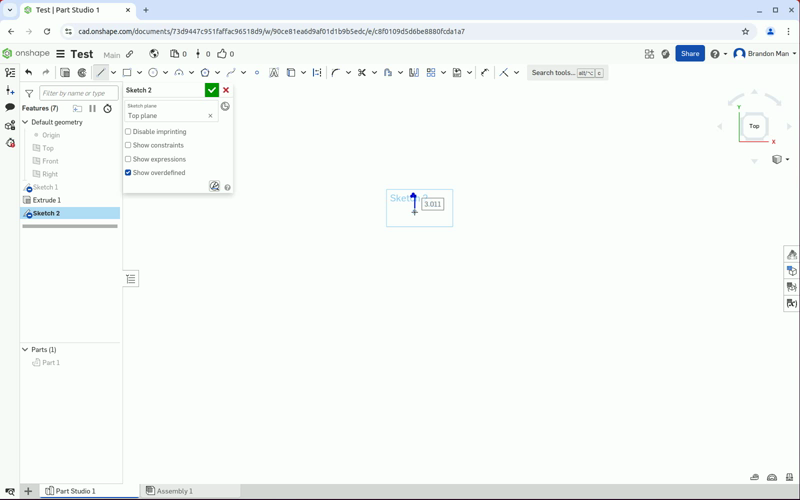
mouse_move(505, 211)
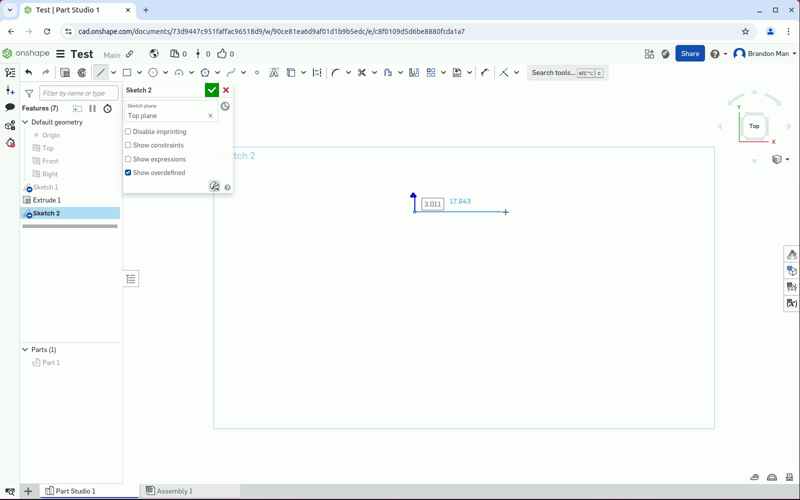
click(505, 211)
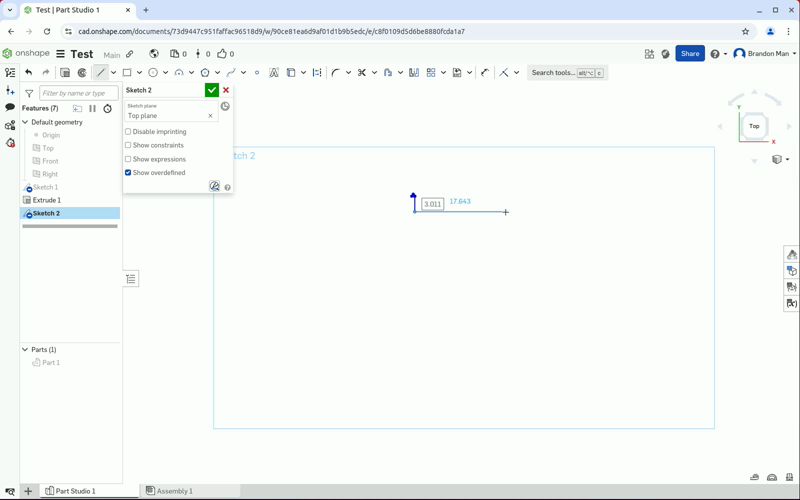
key_up(shift)
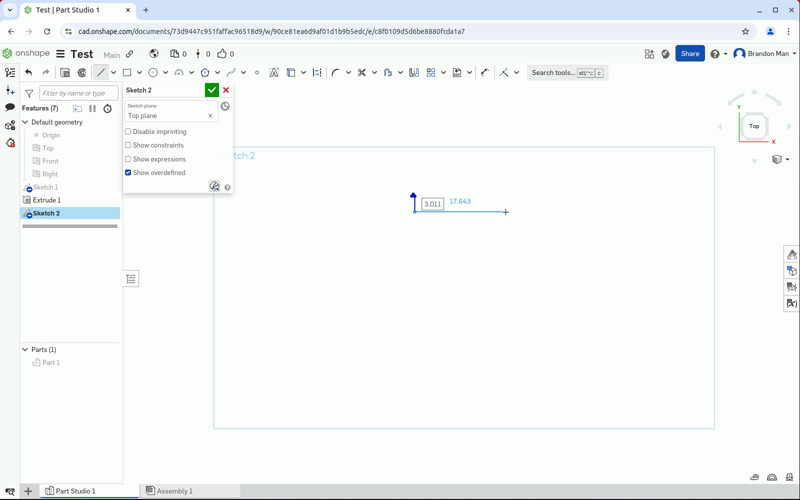
key_down(shift)
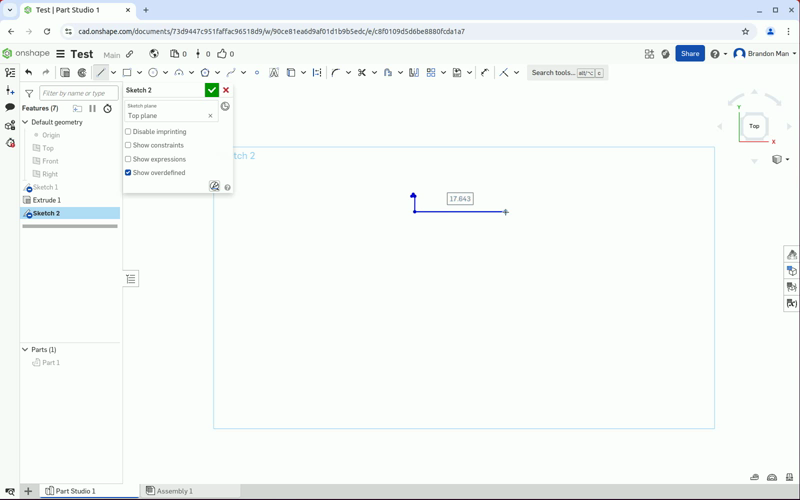
mouse_move(535, 211)
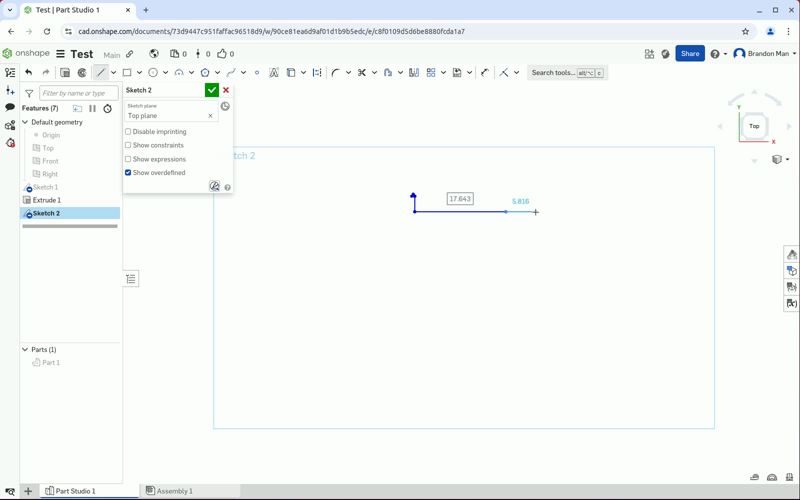
mouse_move(505, 196)
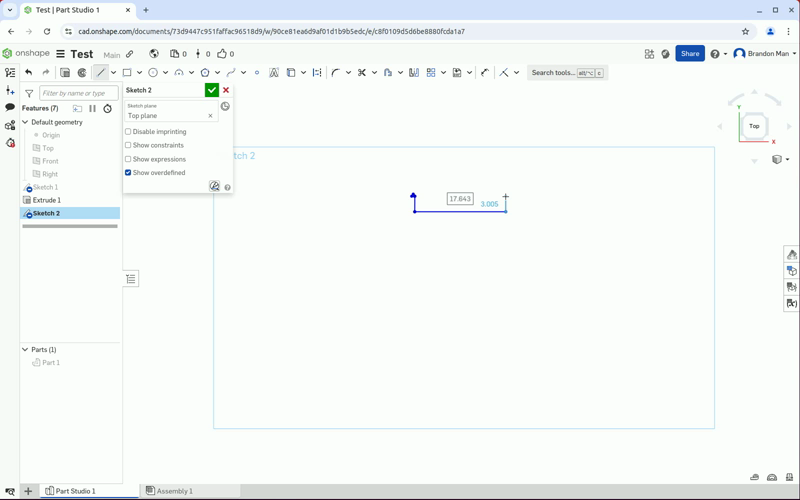
click(505, 196)
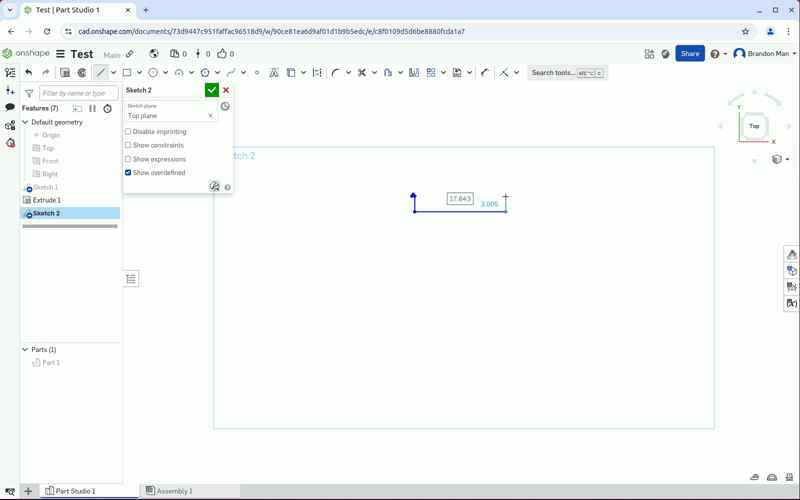
key_up(shift)
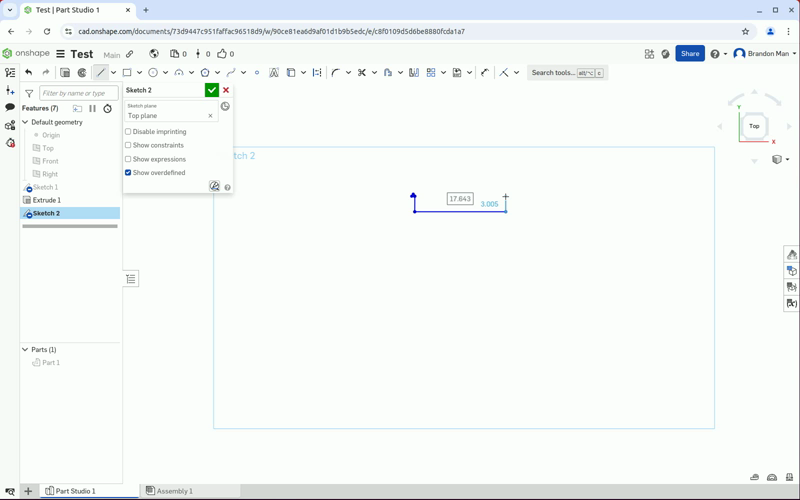
key(esc)
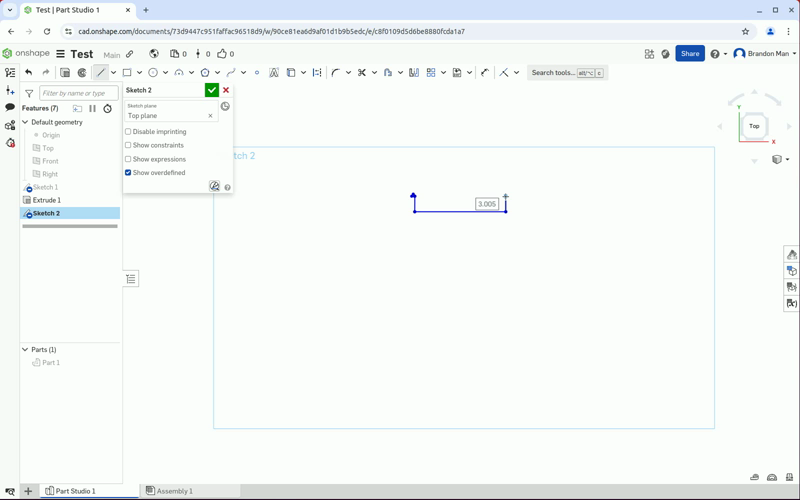
key(a)
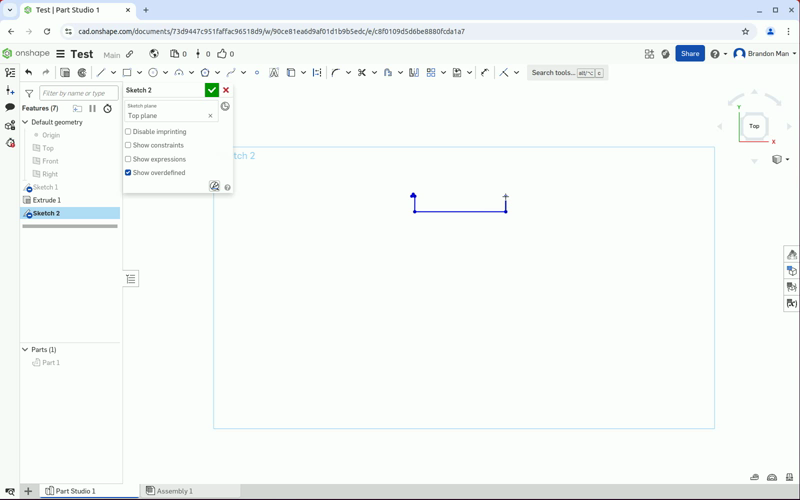
mouse_move(505, 196)
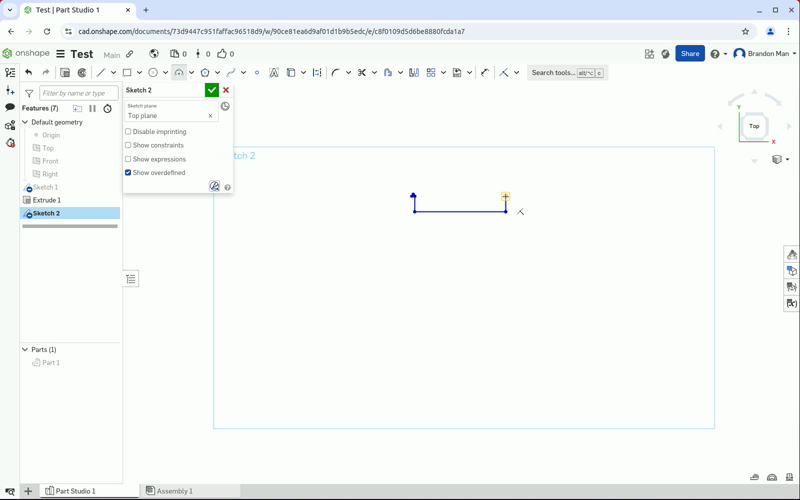
click(505, 196)
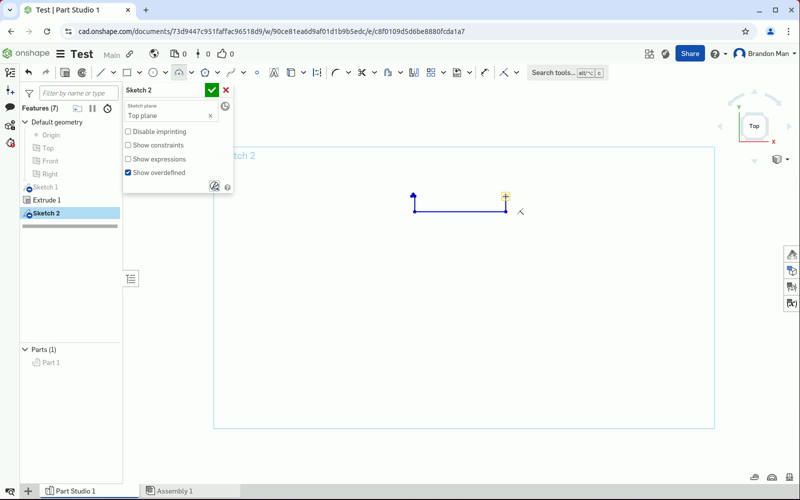
key_down(shift)
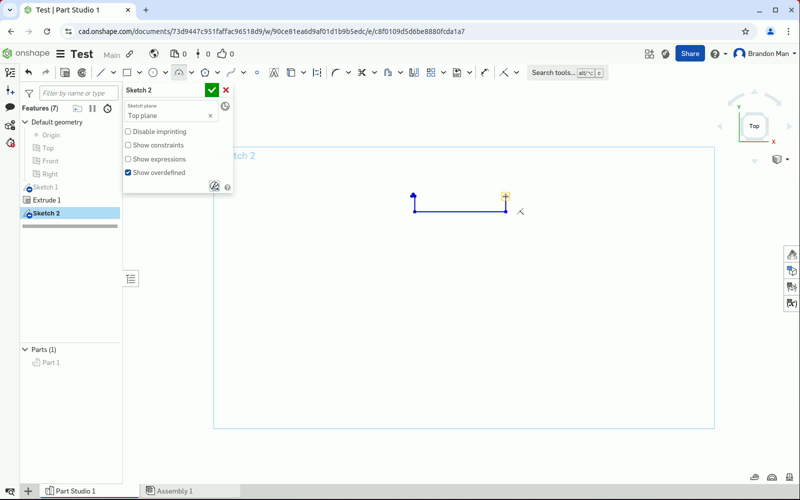
mouse_move(509, 196)
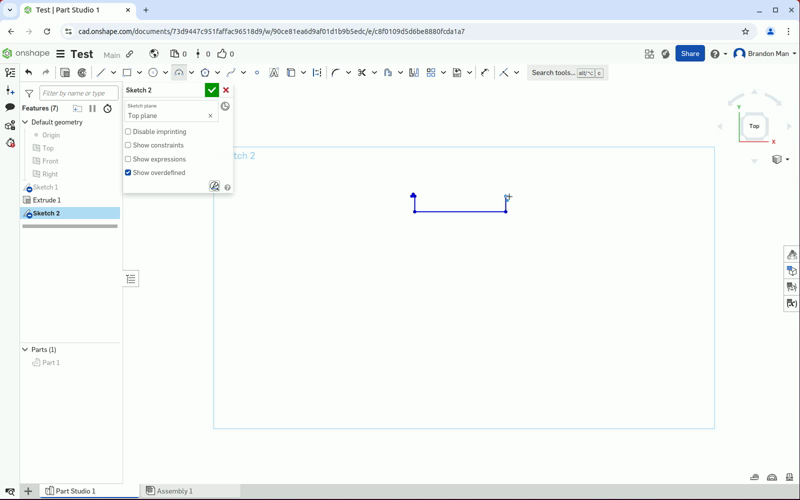
scroll(6)
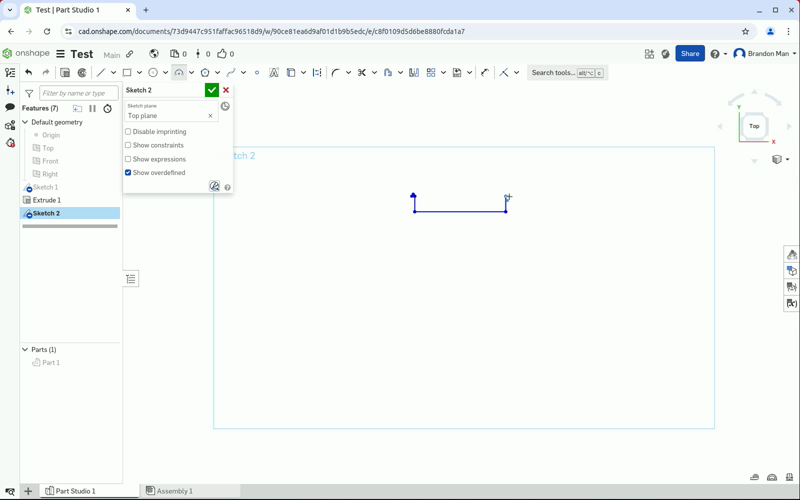
scroll(6)
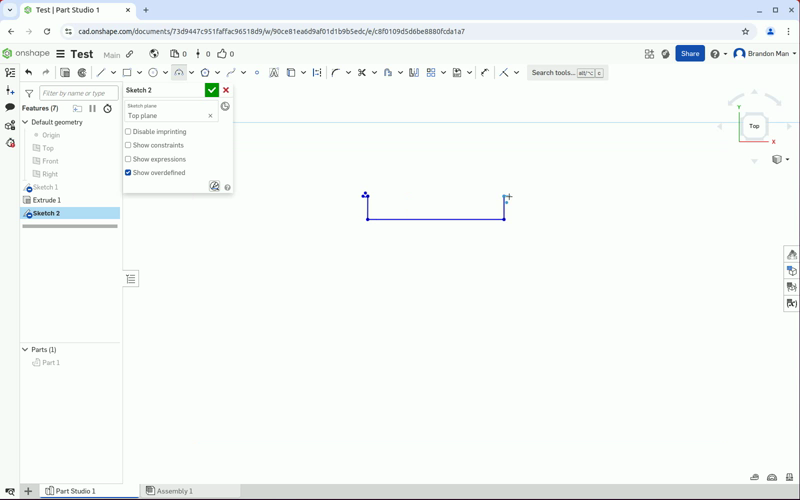
scroll(6)
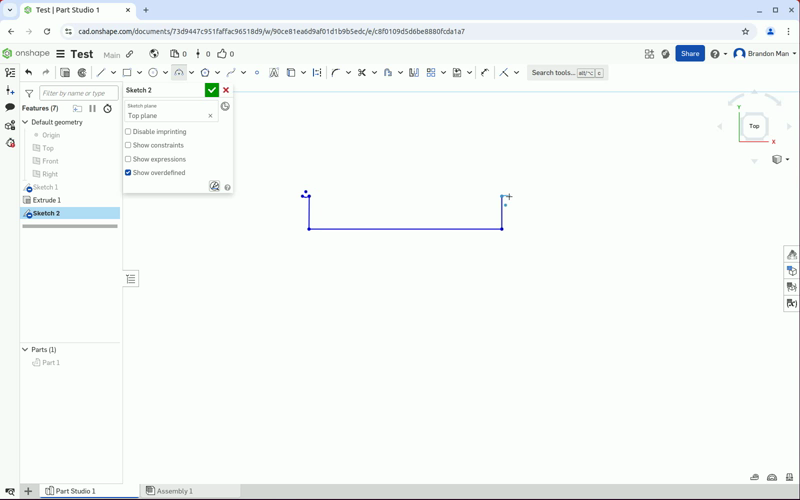
scroll(6)
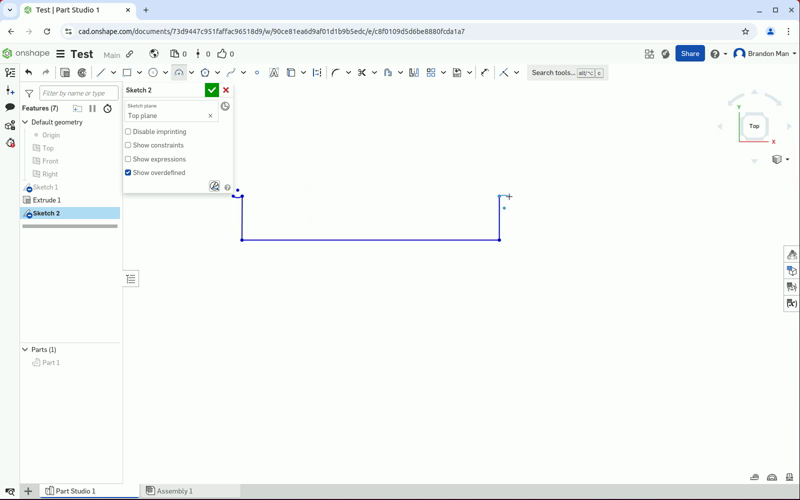
scroll(6)
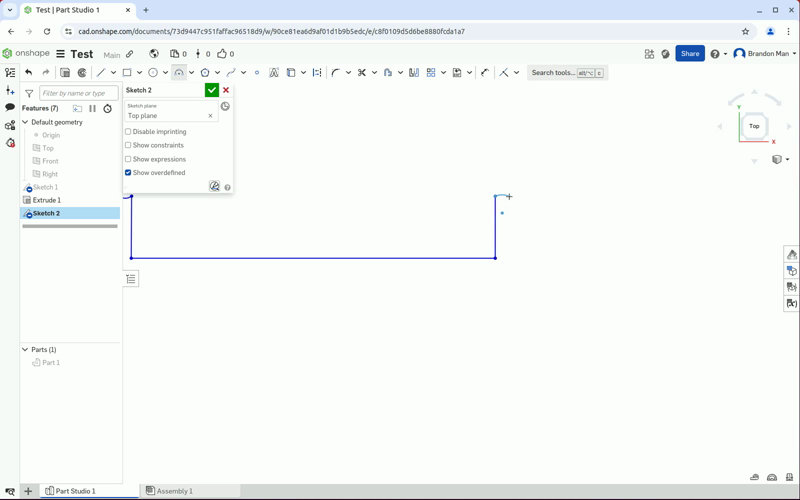
scroll(6)
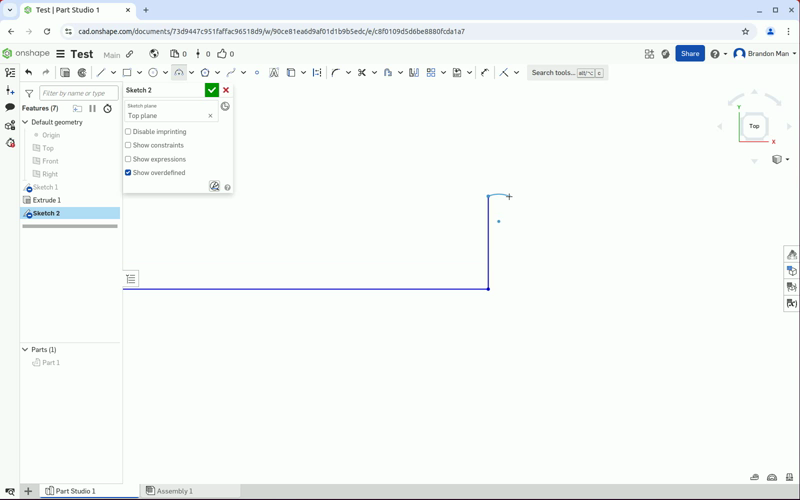
scroll(6)
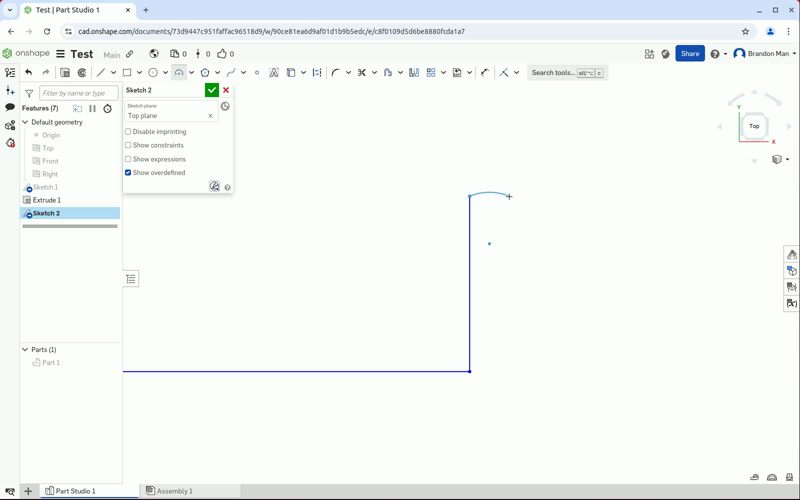
click(509, 196)
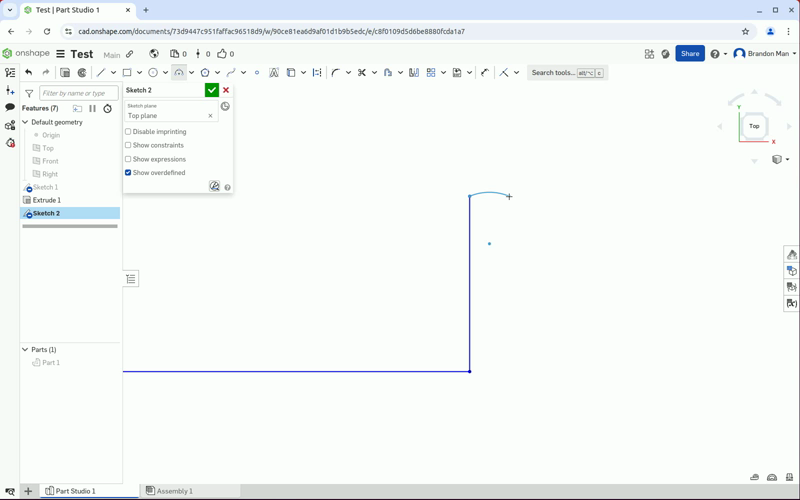
scroll(-6)
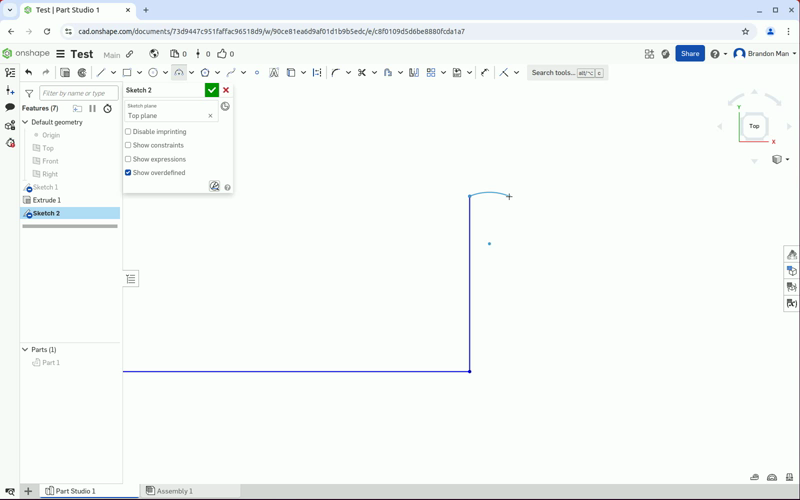
scroll(-6)
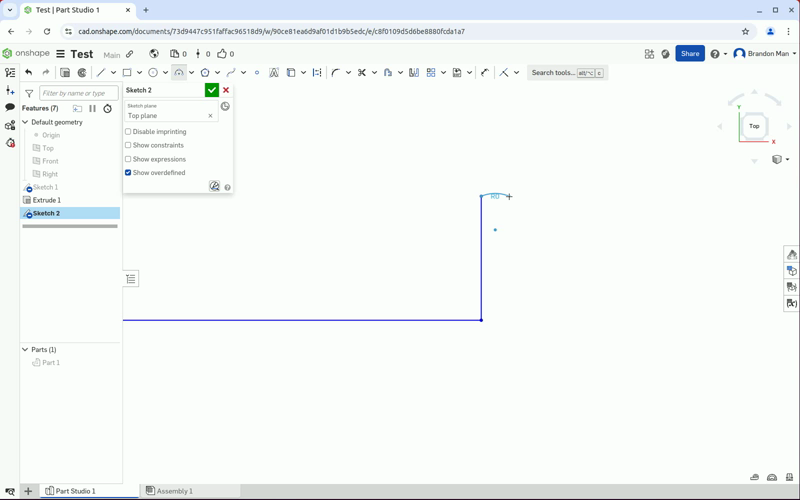
scroll(-6)
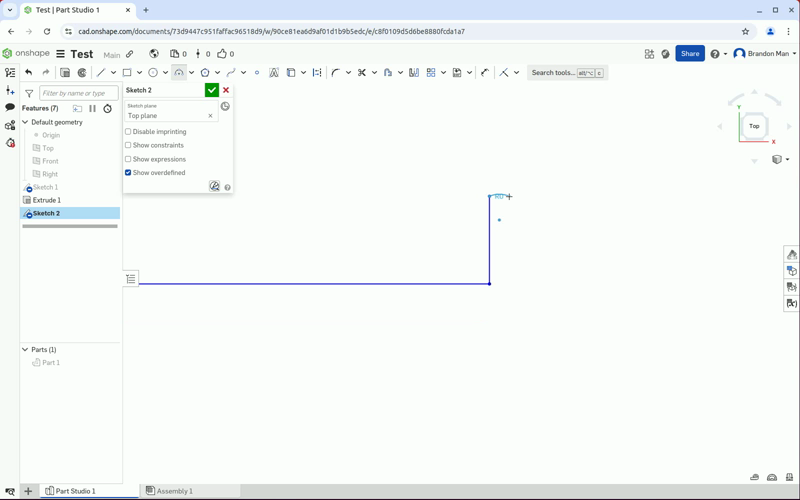
scroll(-6)
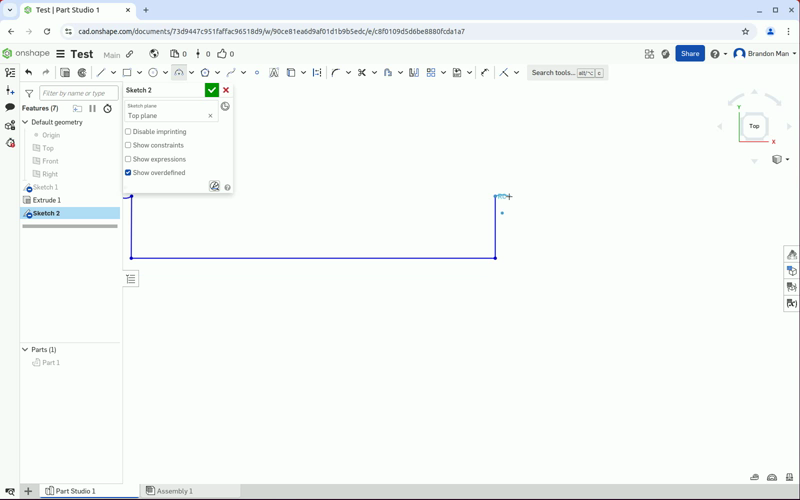
scroll(-6)
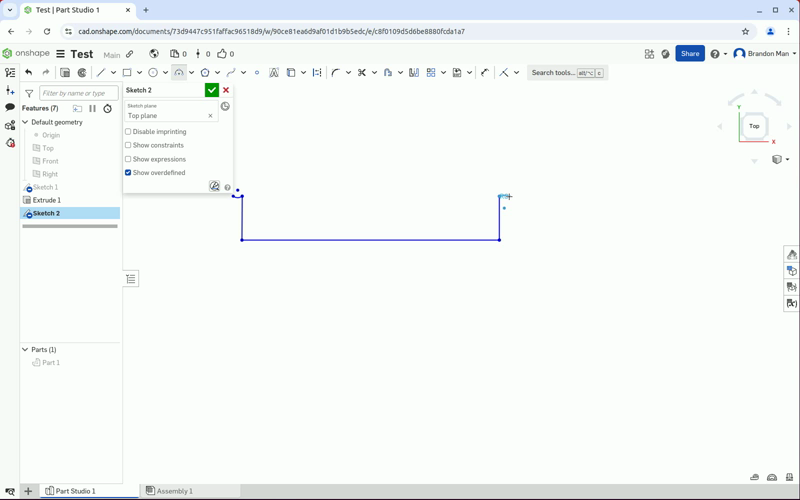
scroll(-6)
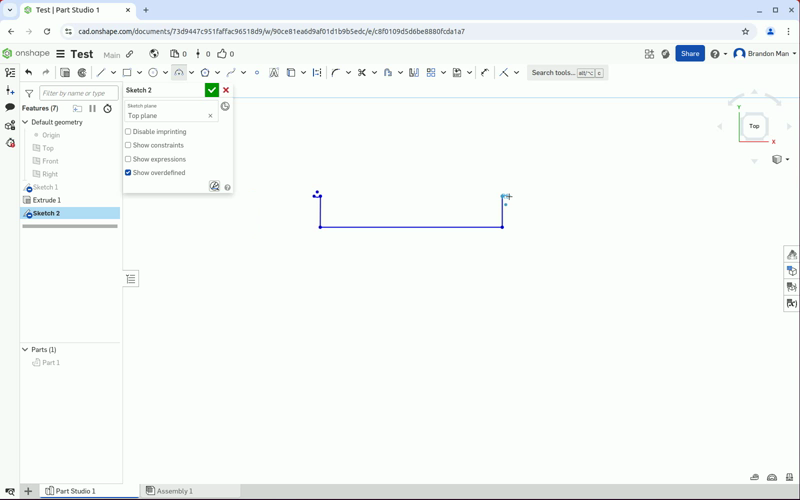
scroll(-6)
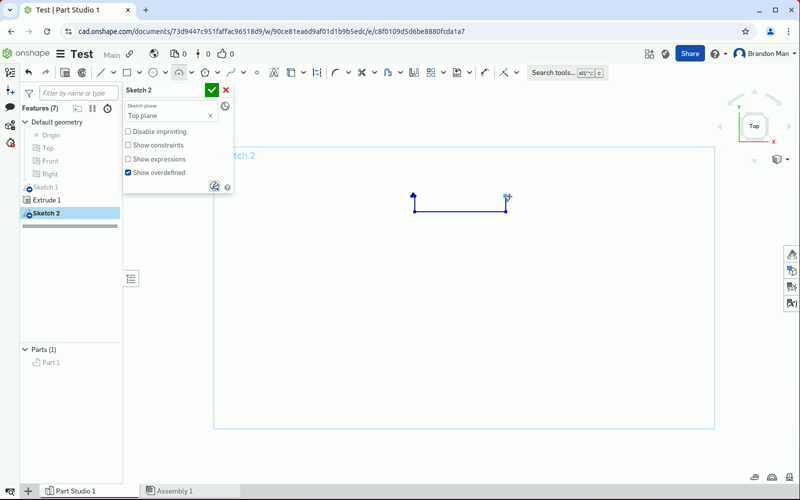
mouse_move(507, 196)
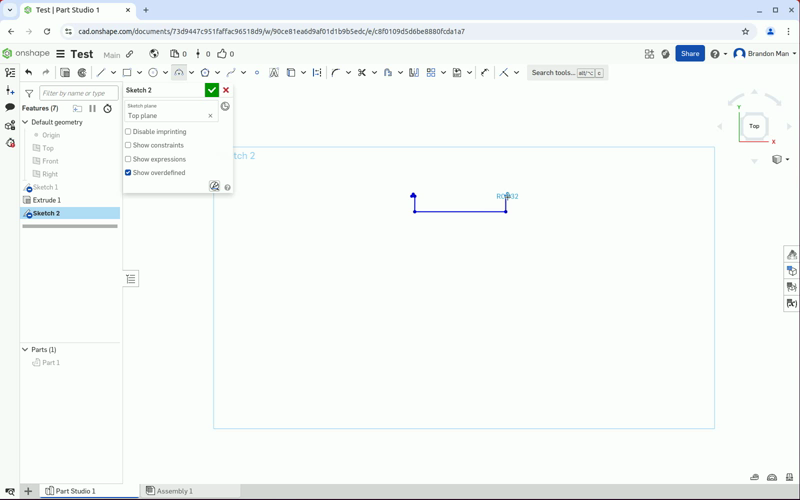
scroll(6)
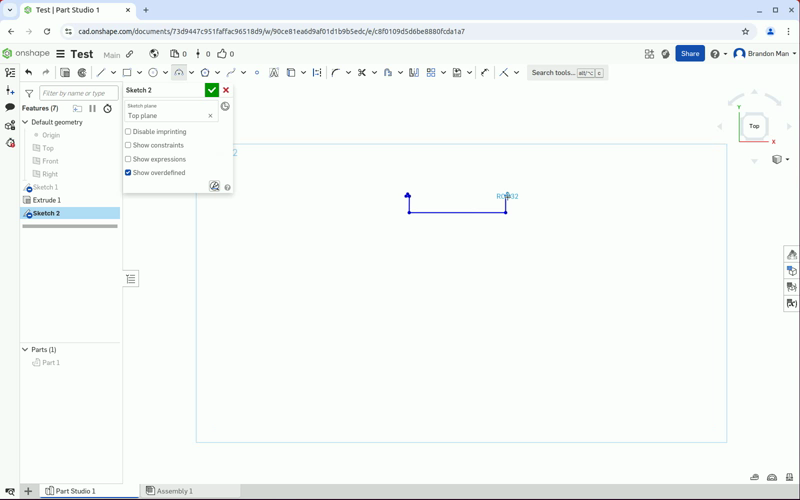
scroll(6)
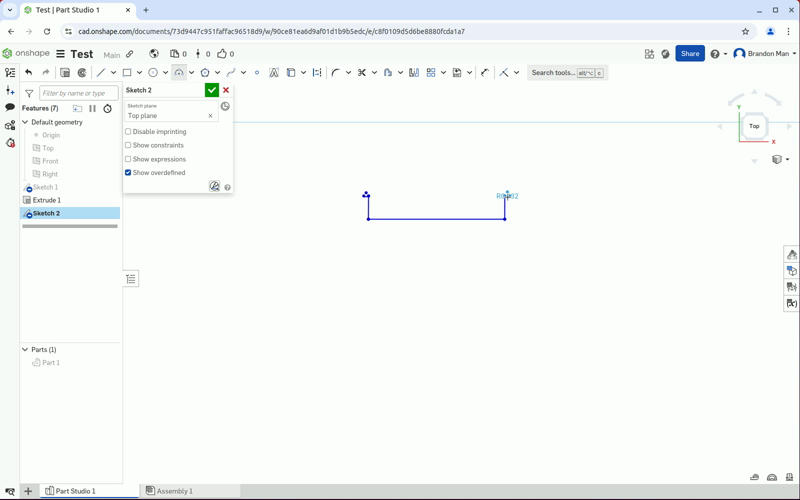
scroll(6)
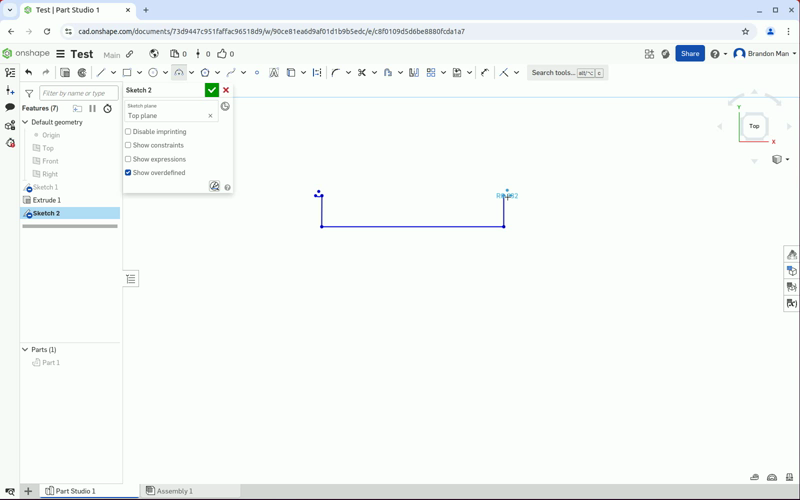
scroll(6)
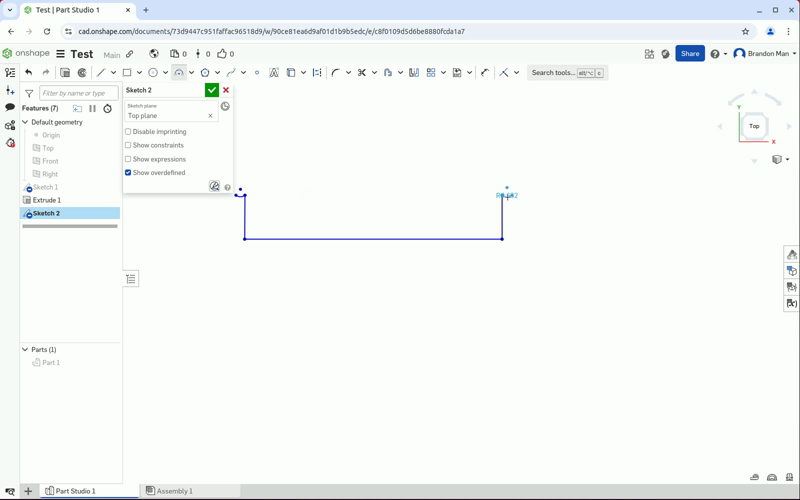
scroll(6)
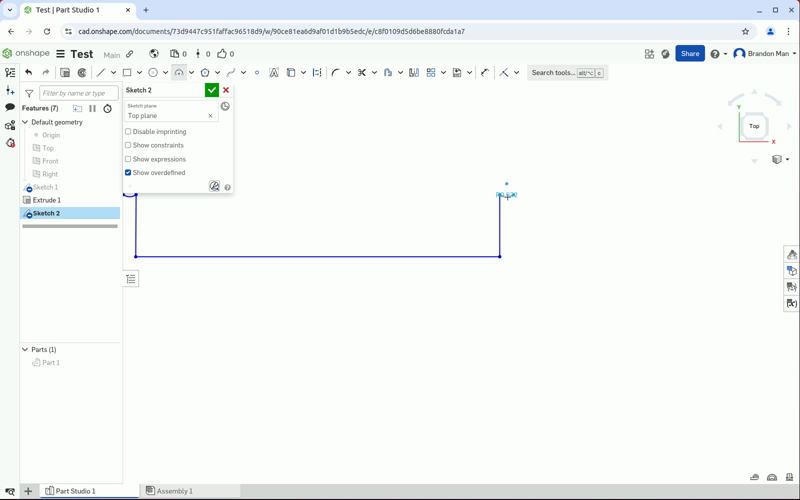
scroll(6)
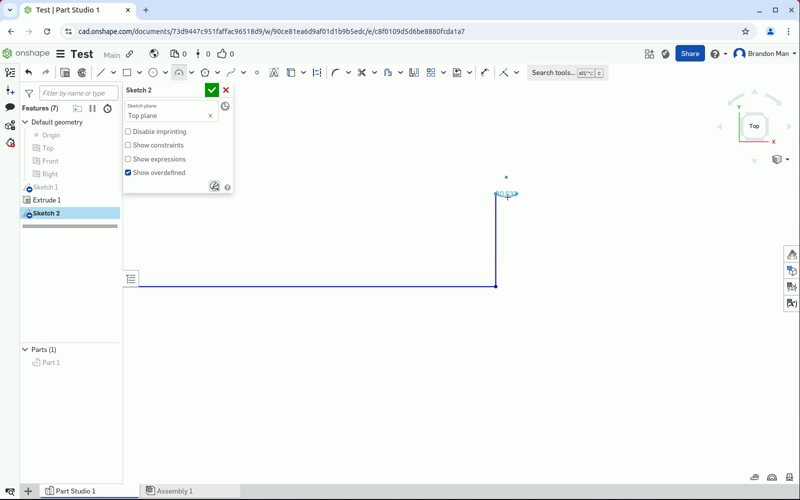
scroll(6)
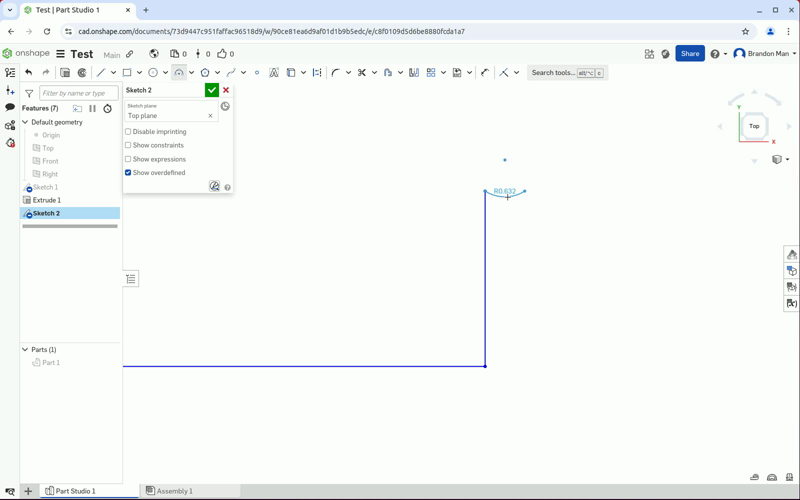
click(507, 196)
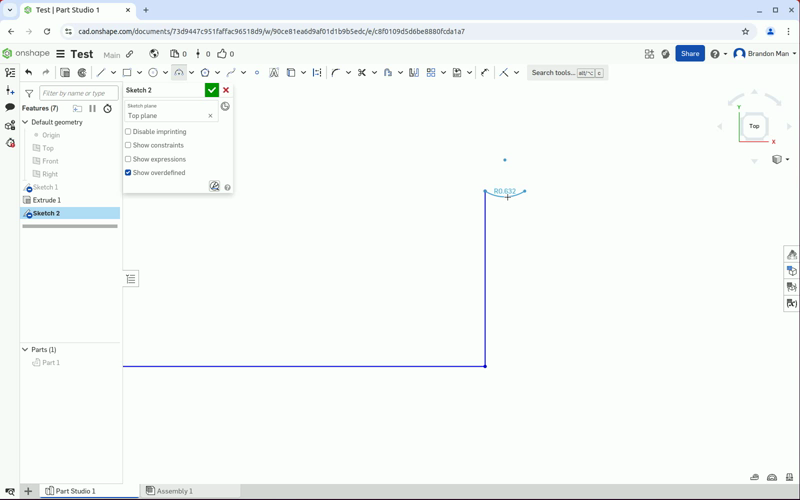
scroll(-6)
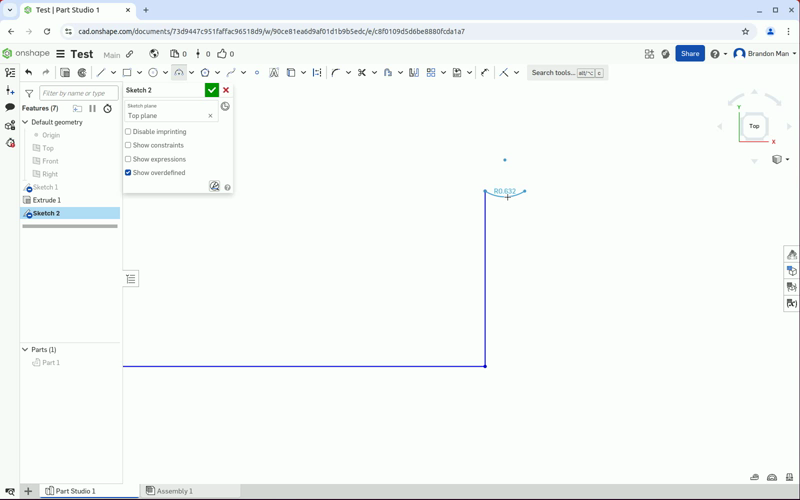
scroll(-6)
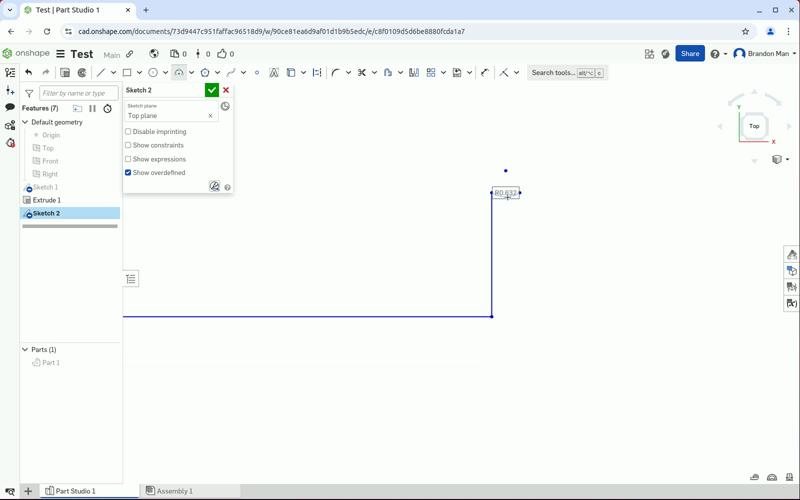
scroll(-6)
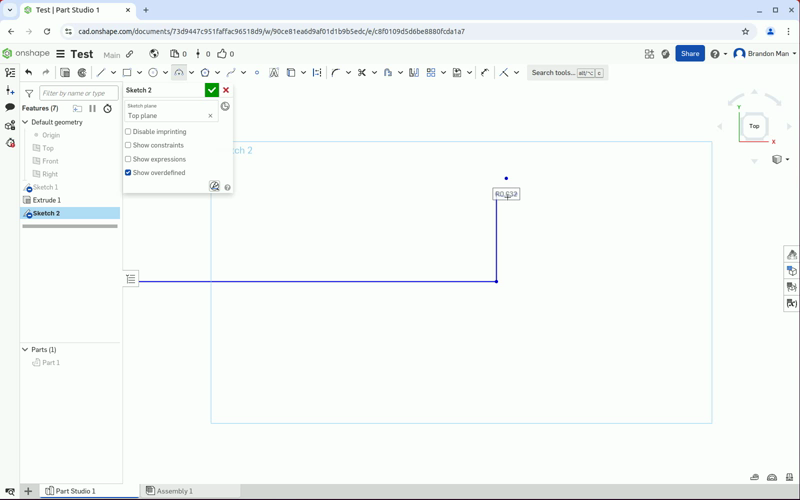
scroll(-6)
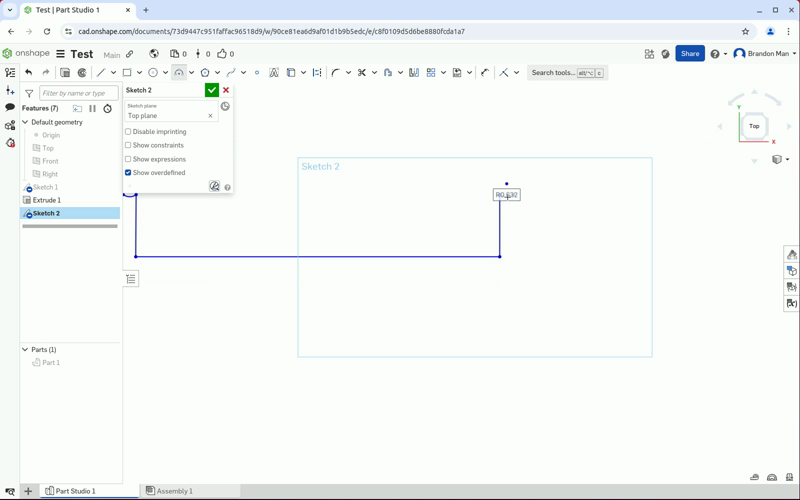
scroll(-6)
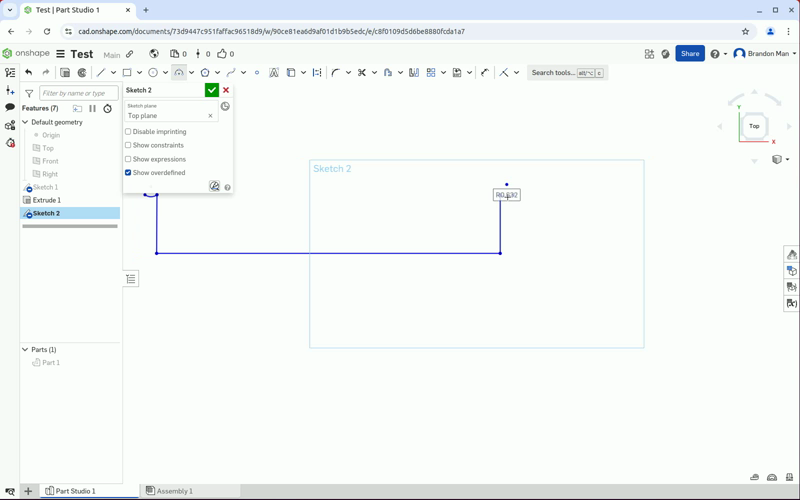
scroll(-6)
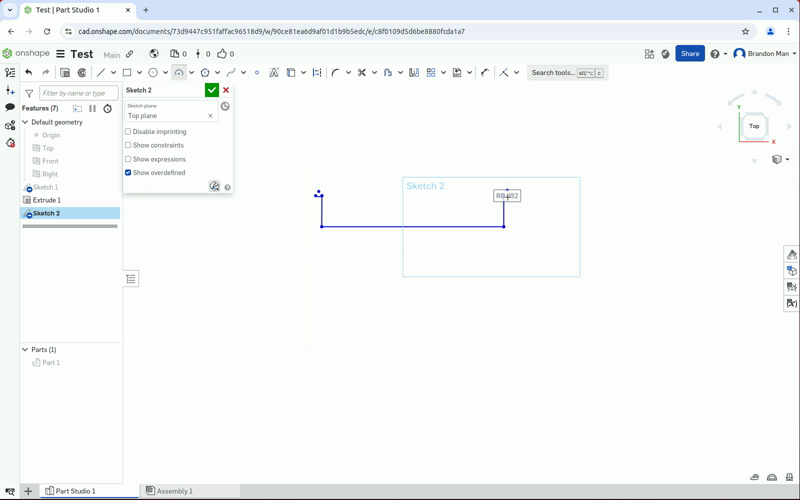
scroll(-6)
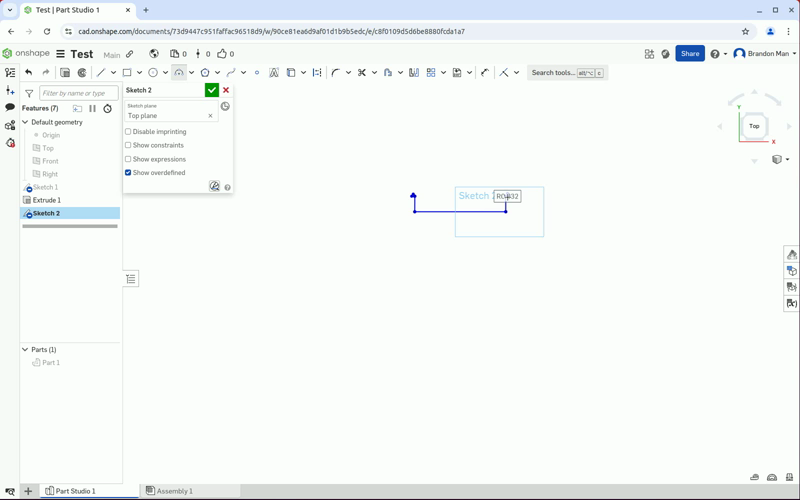
key_up(shift)
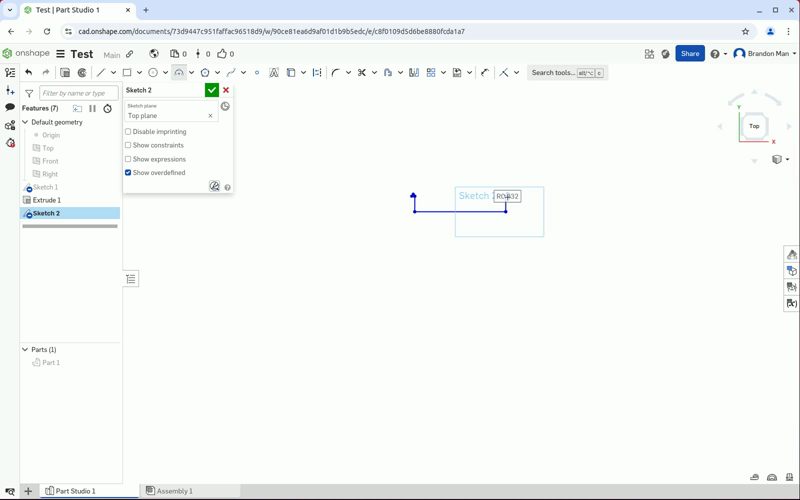
mouse_move(509, 196)
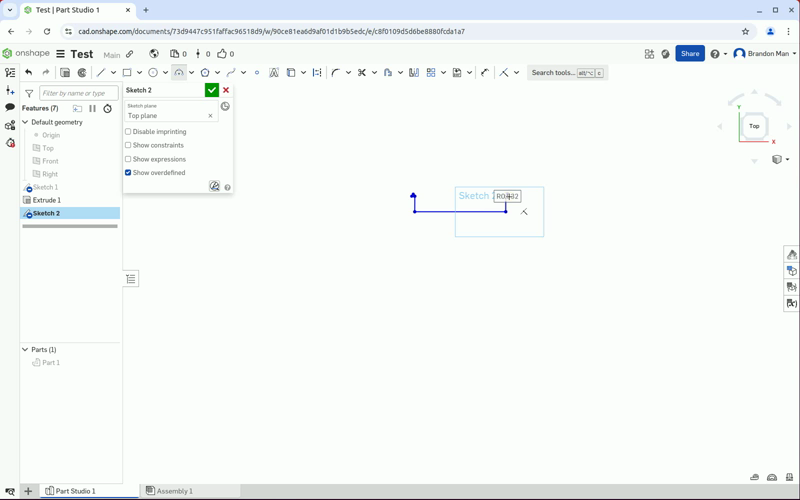
scroll(6)
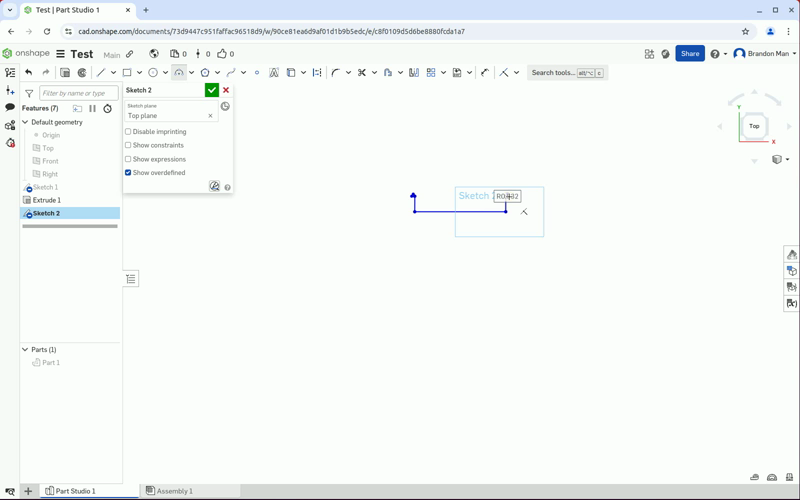
scroll(6)
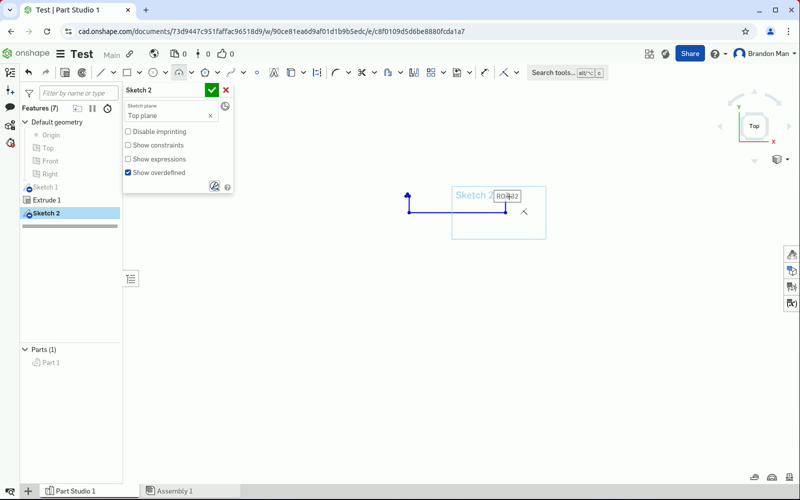
scroll(6)
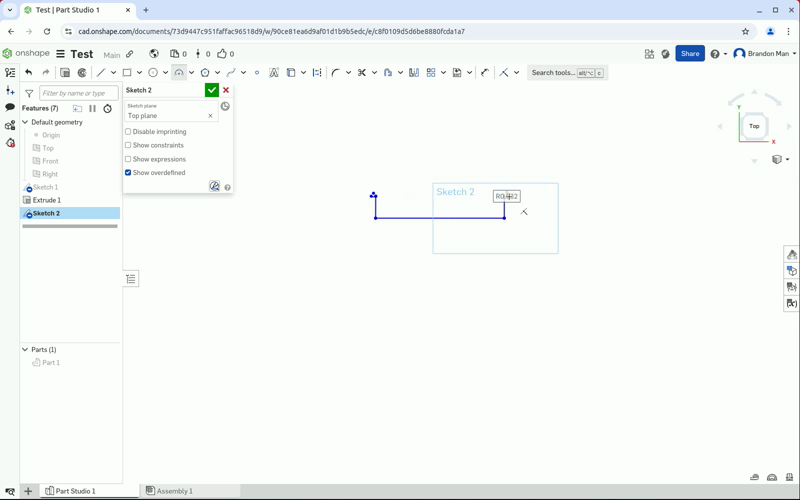
scroll(6)
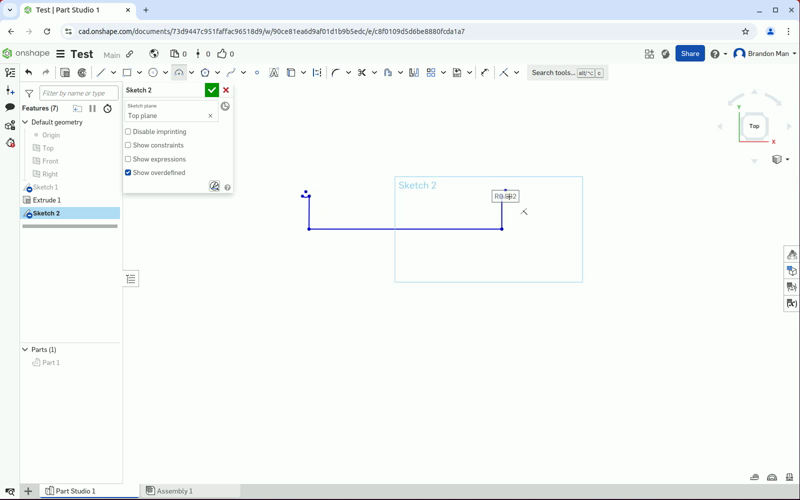
scroll(6)
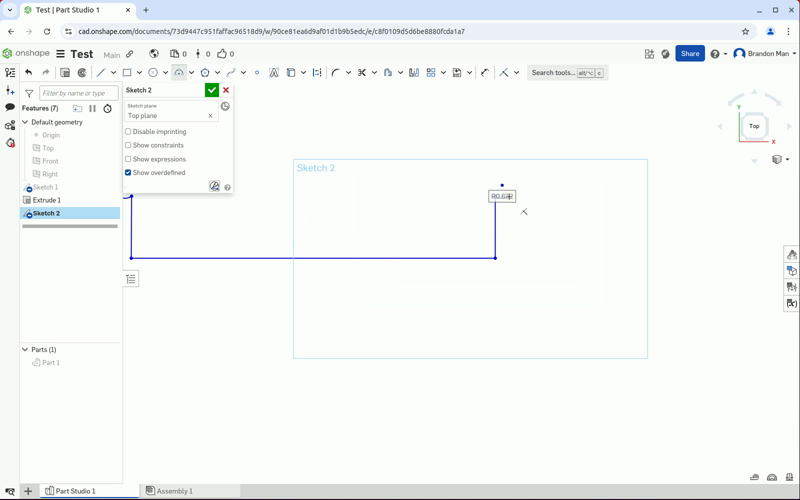
scroll(6)
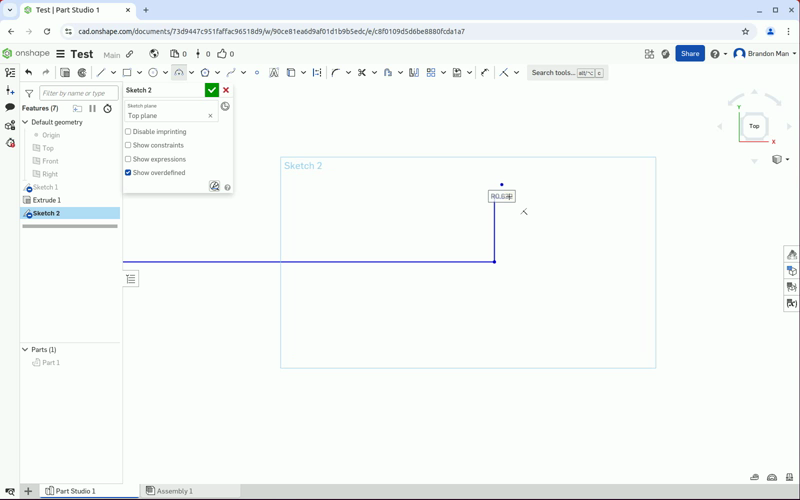
scroll(6)
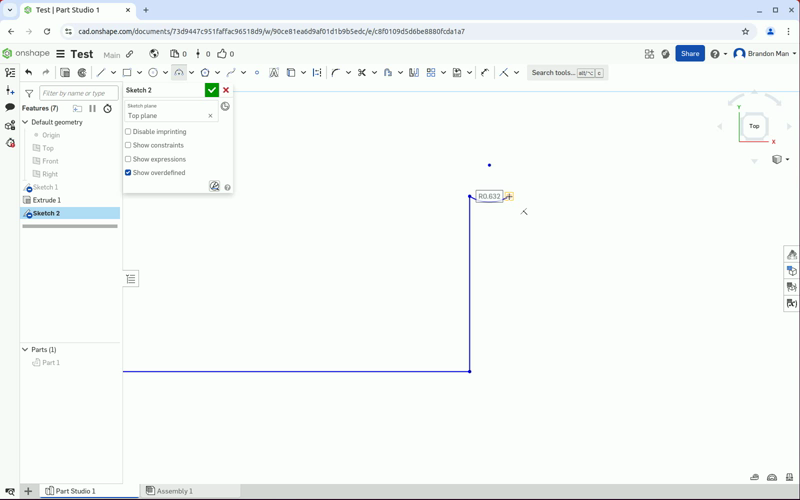
click(509, 196)
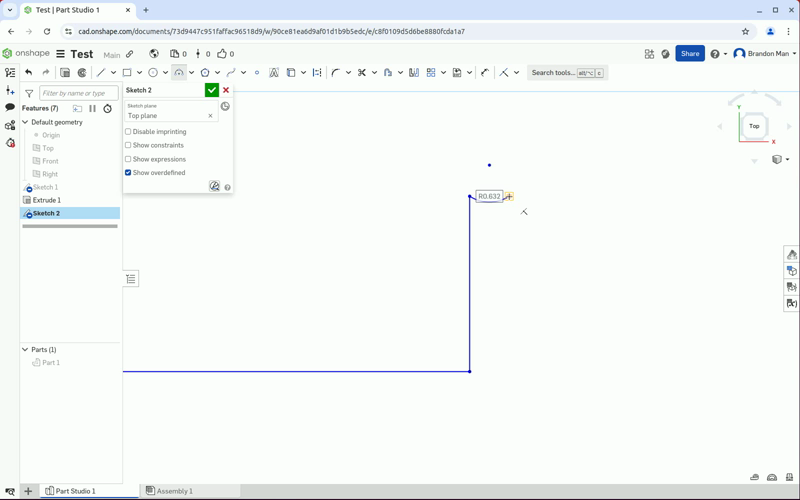
scroll(-6)
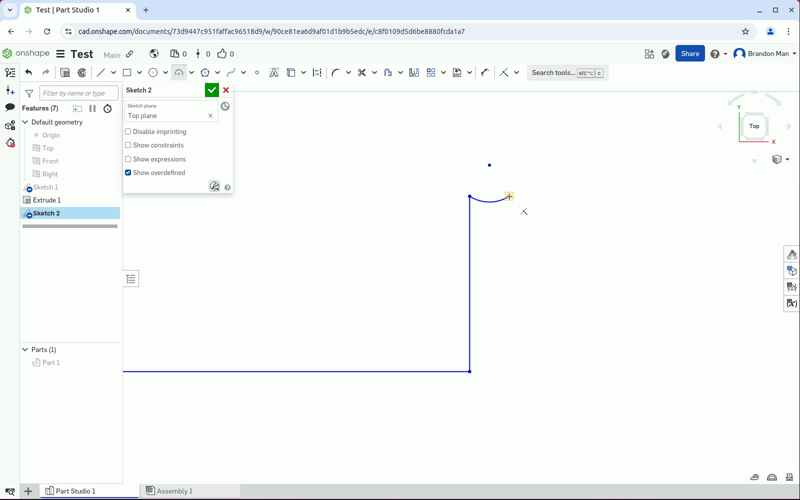
scroll(-6)
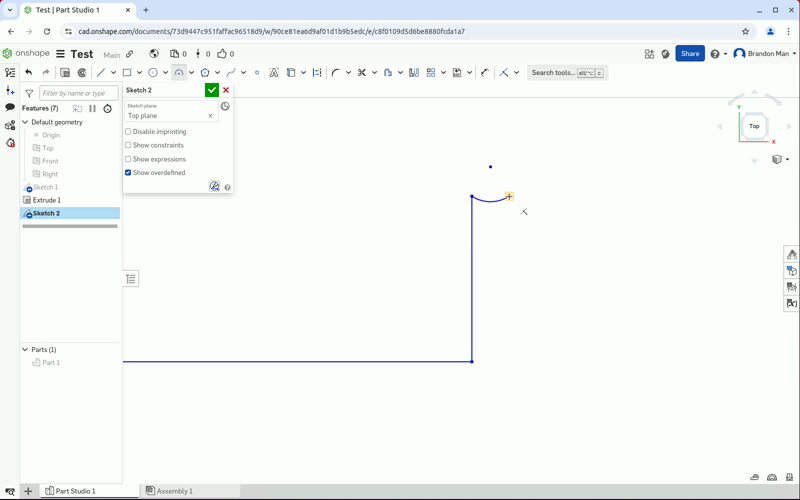
scroll(-6)
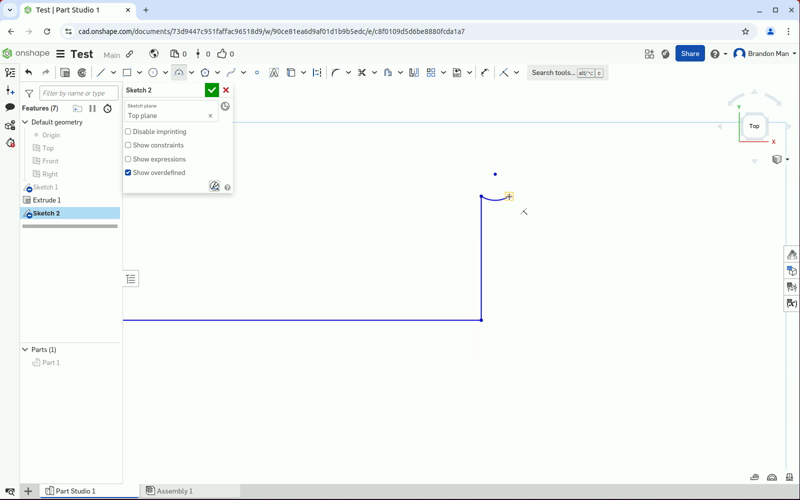
scroll(-6)
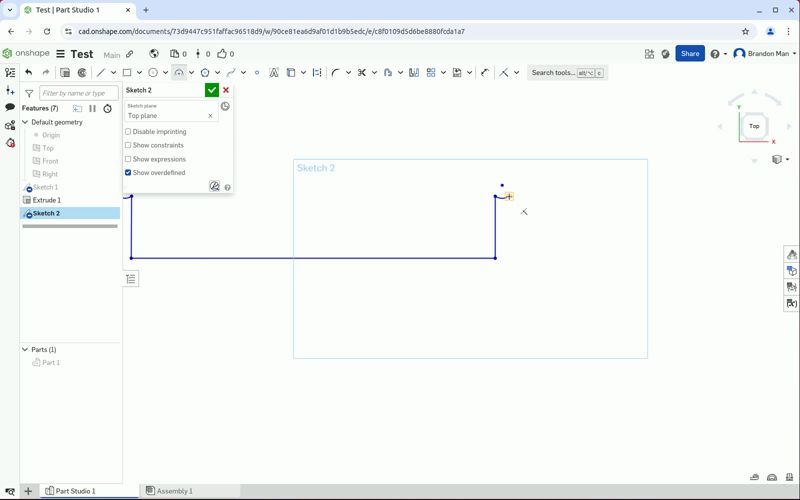
scroll(-6)
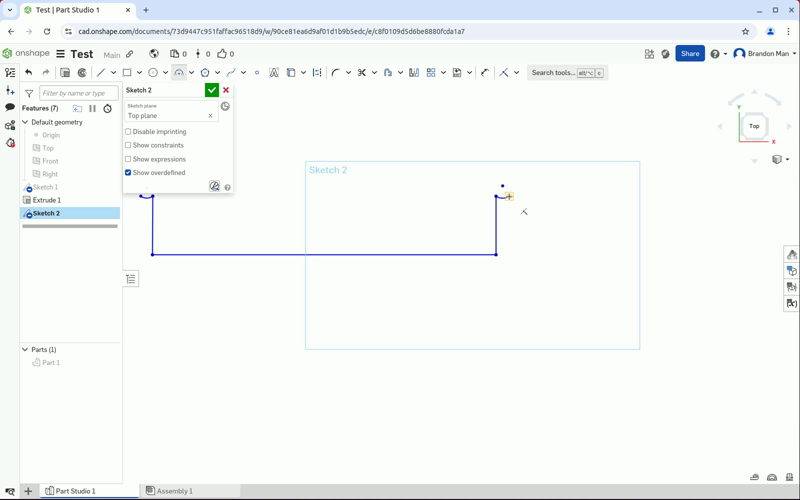
scroll(-6)
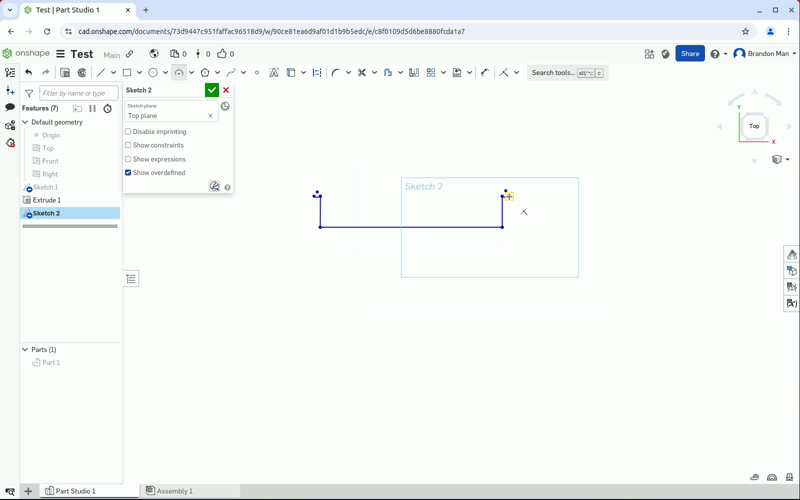
scroll(-6)
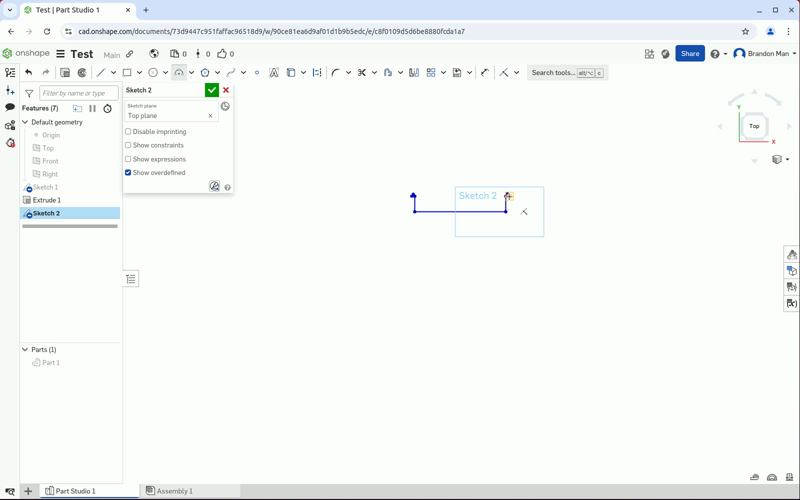
mouse_move(411, 196)
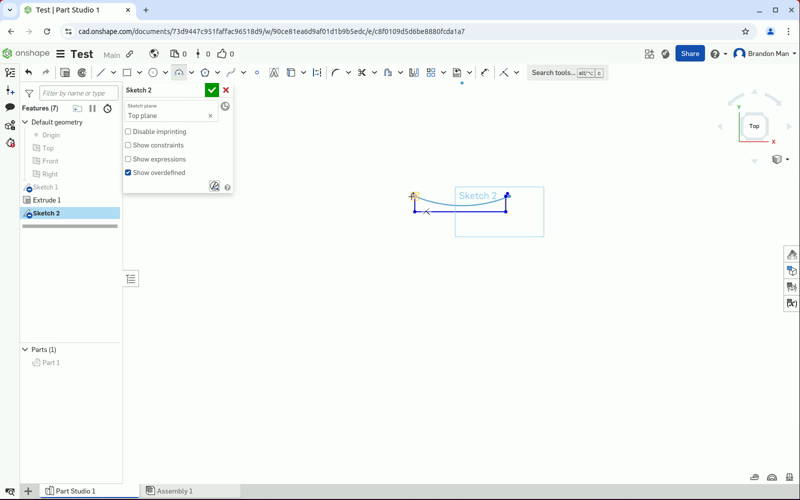
scroll(6)
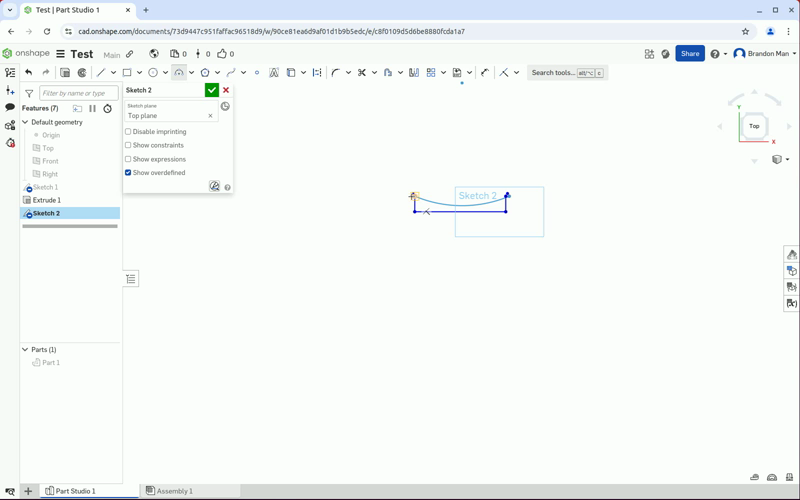
scroll(6)
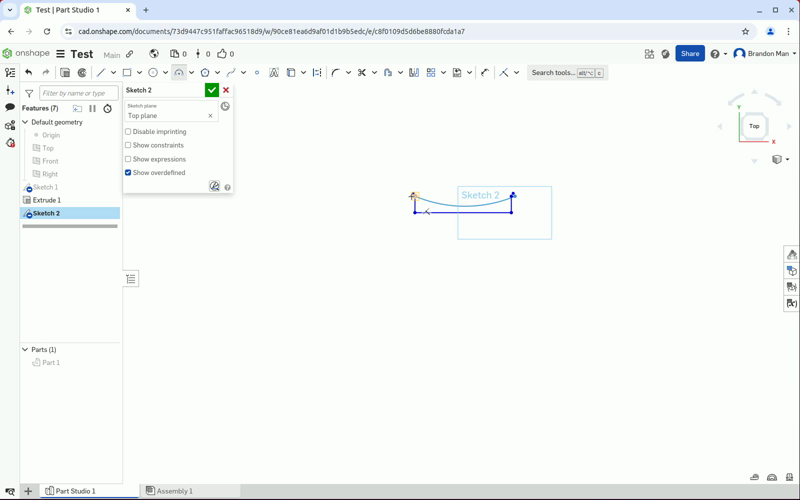
scroll(6)
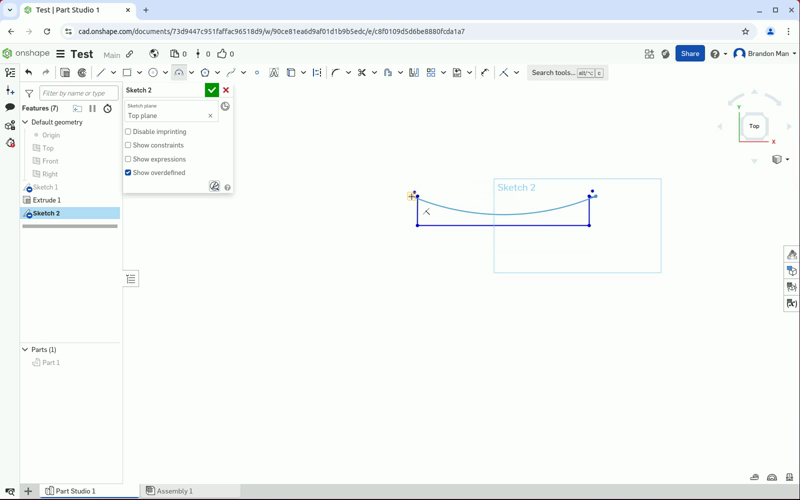
scroll(6)
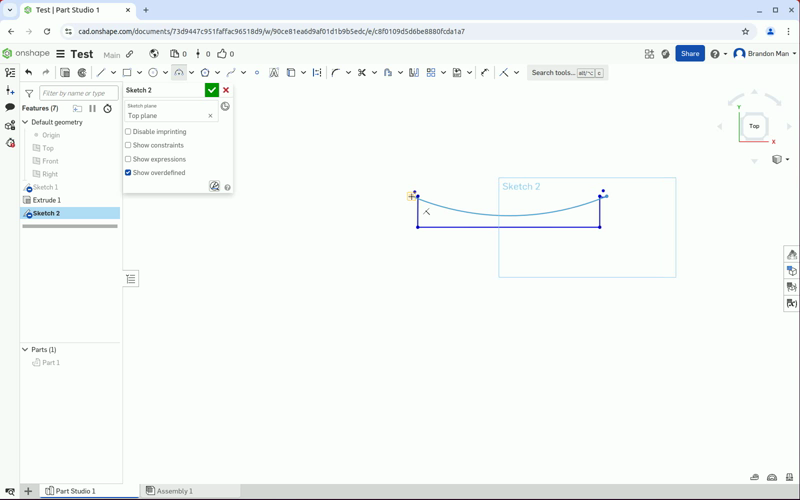
scroll(6)
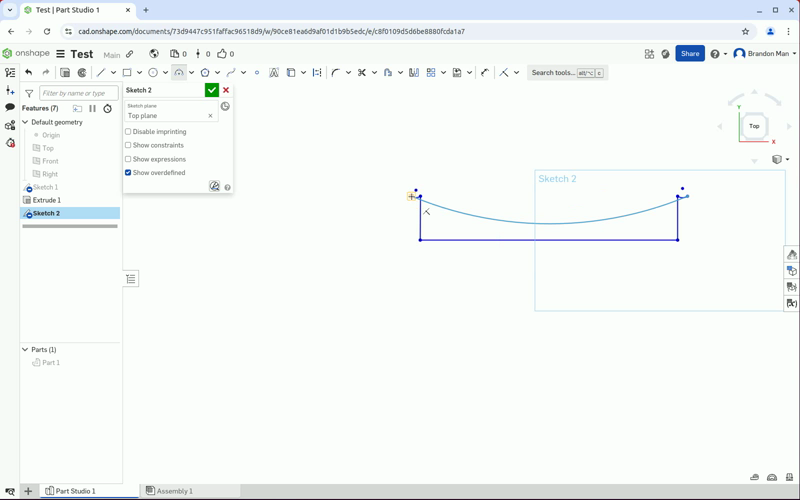
scroll(6)
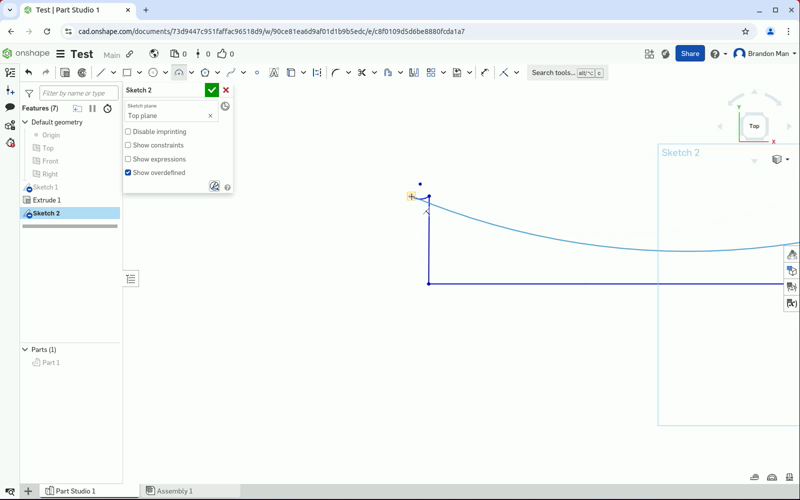
scroll(6)
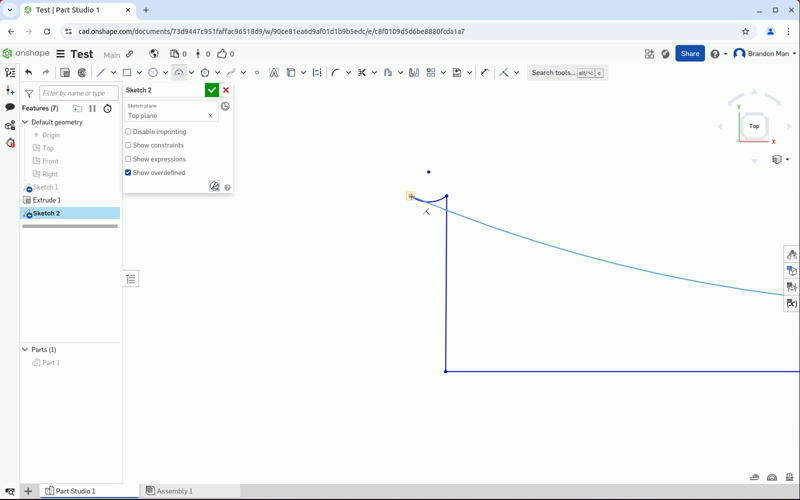
click(411, 196)
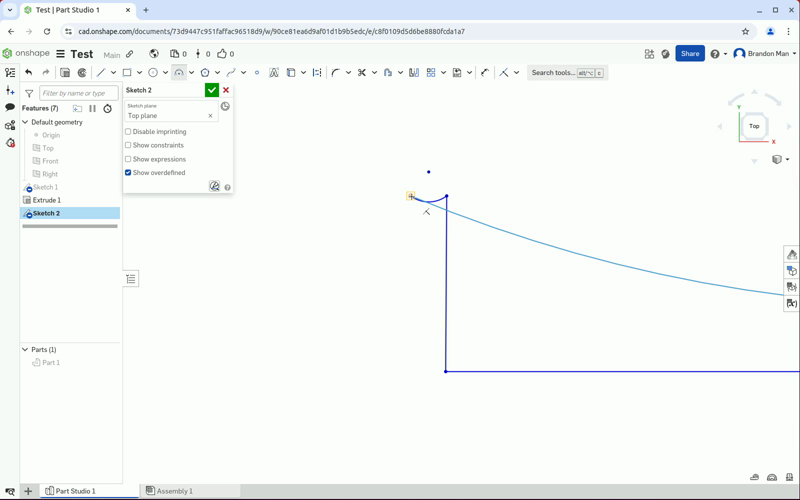
scroll(-6)
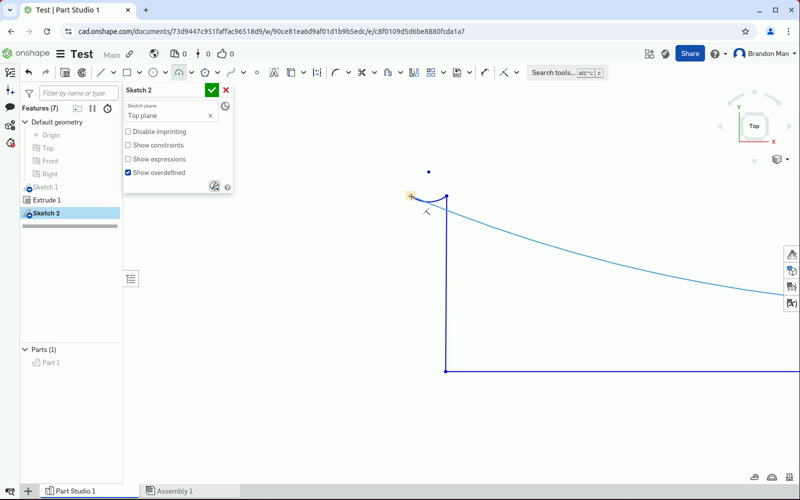
scroll(-6)
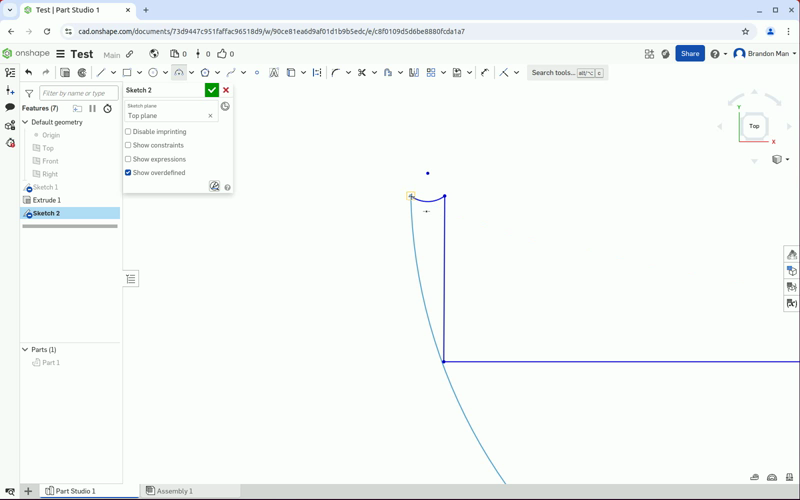
scroll(-6)
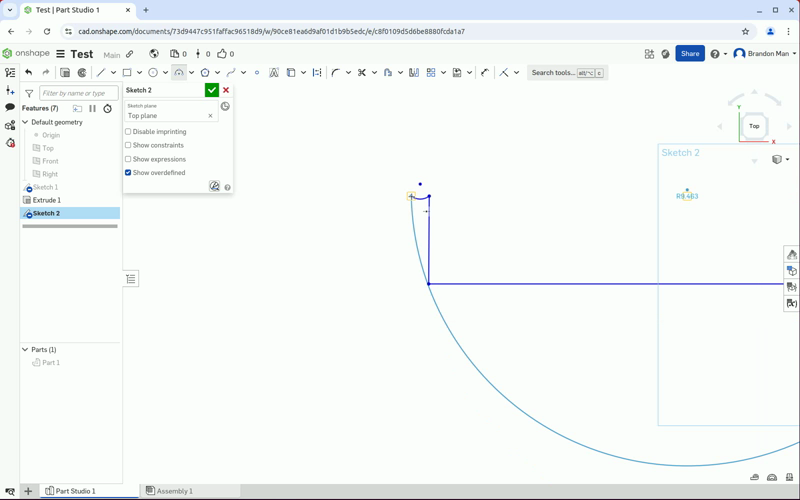
scroll(-6)
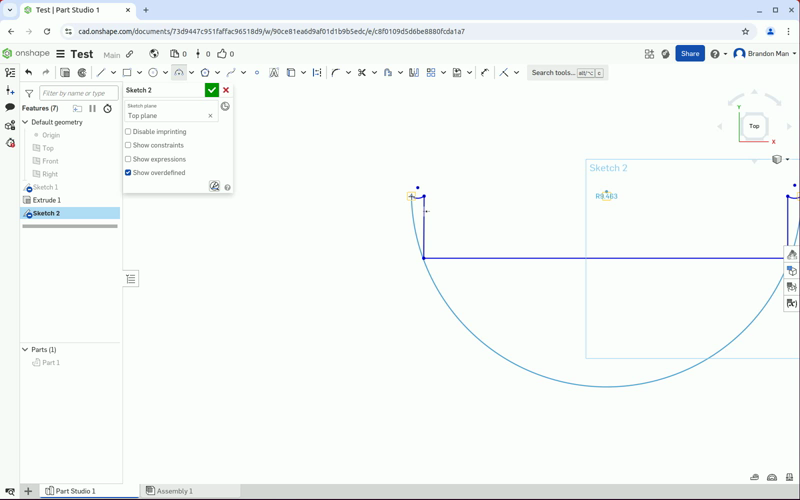
scroll(-6)
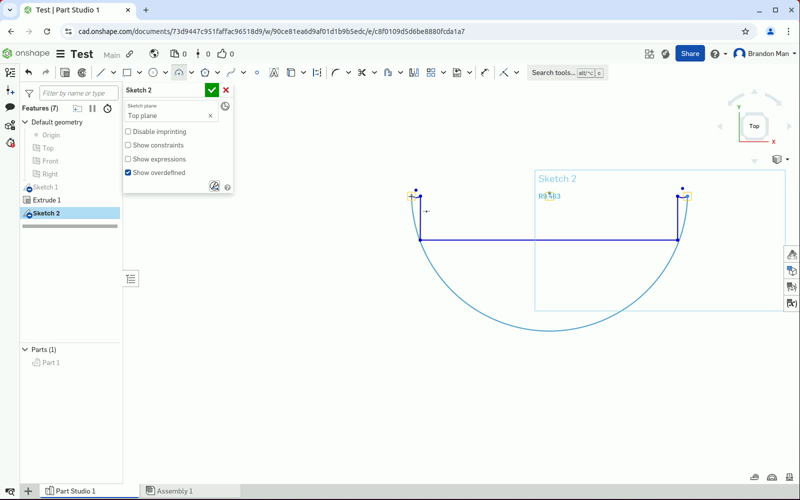
scroll(-6)
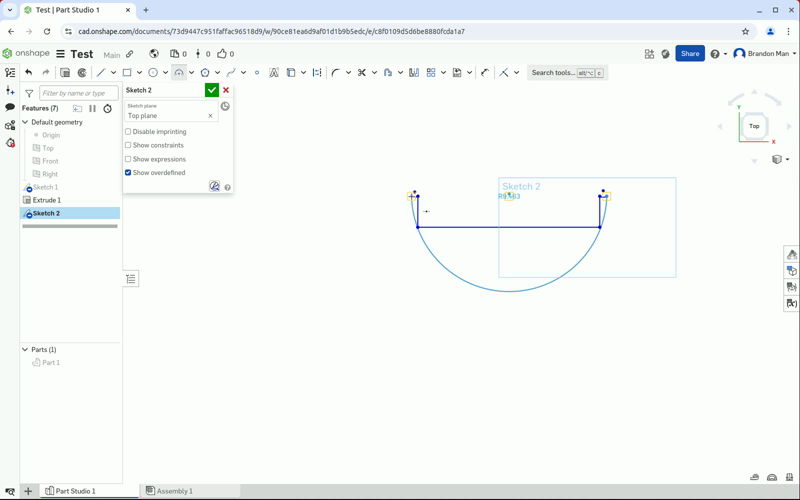
scroll(-6)
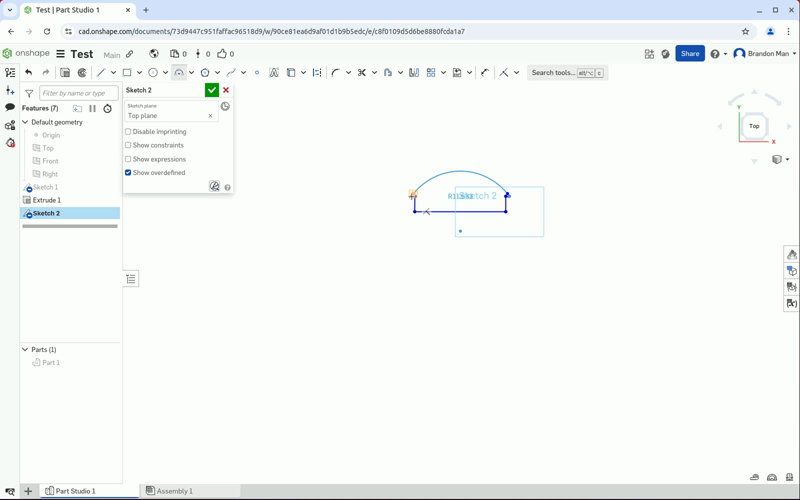
key_down(shift)
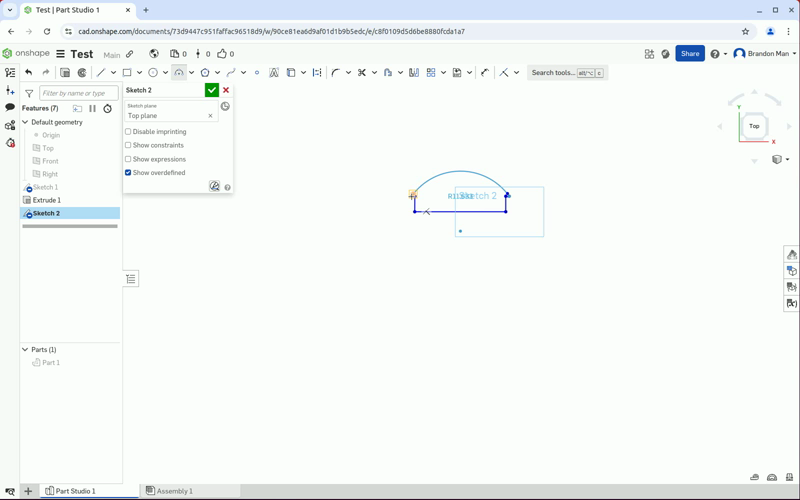
mouse_move(460, 183)
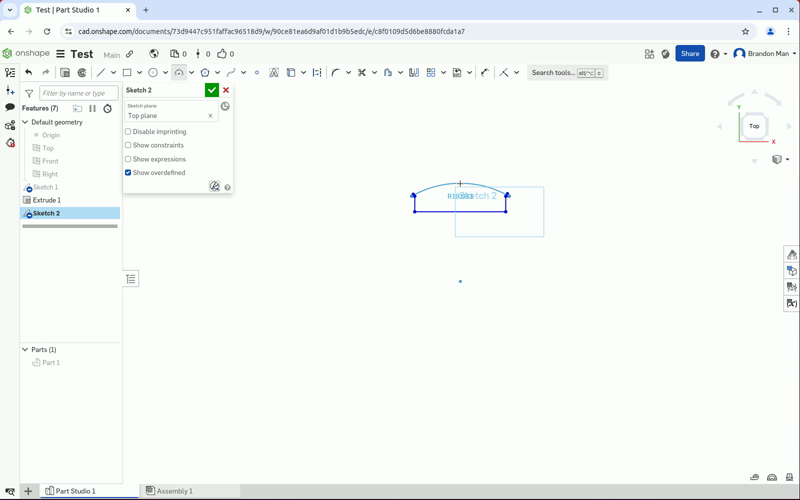
click(460, 183)
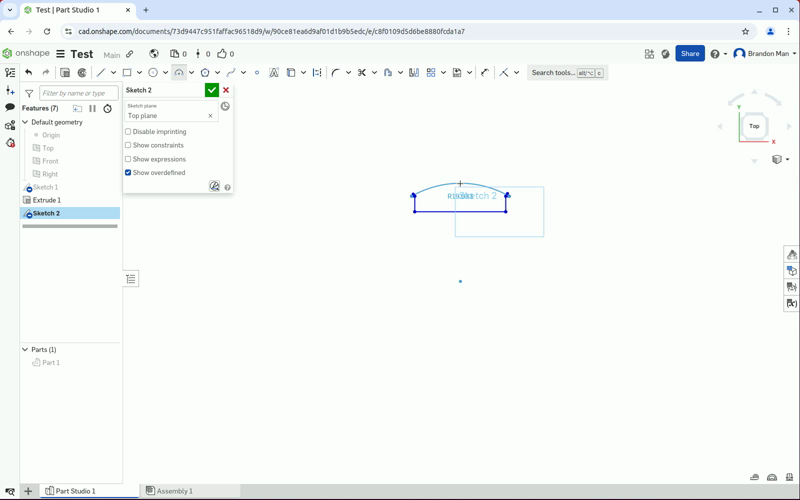
key_up(shift)
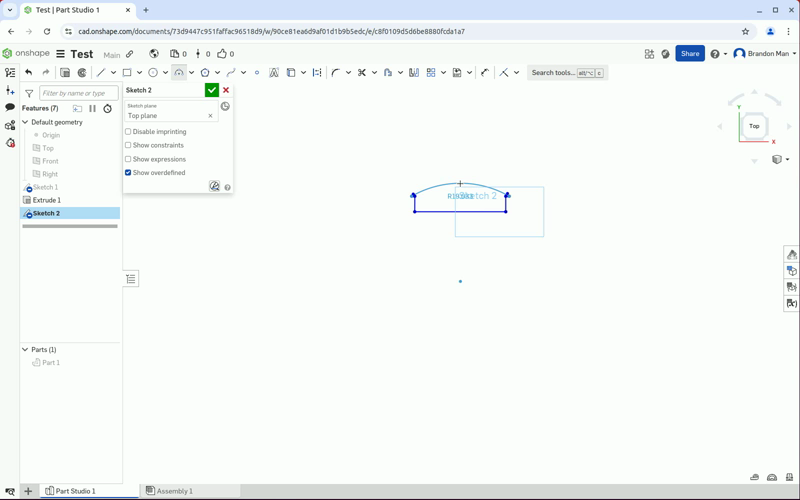
key(esc)
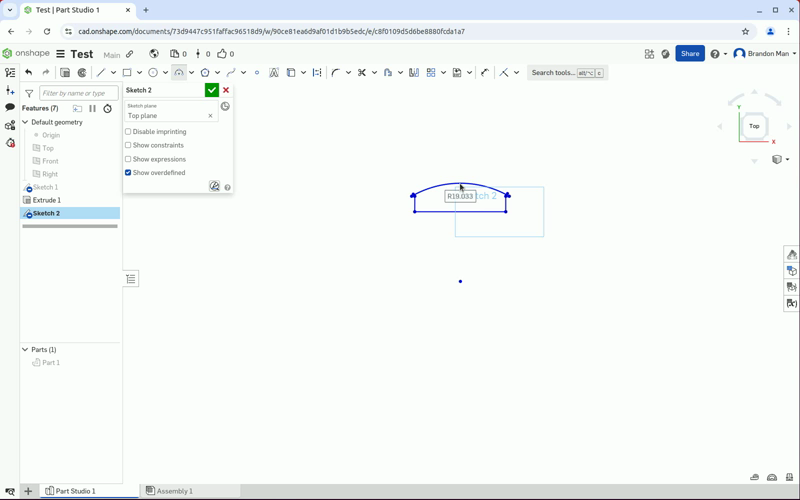
mouse_move(472, 190)
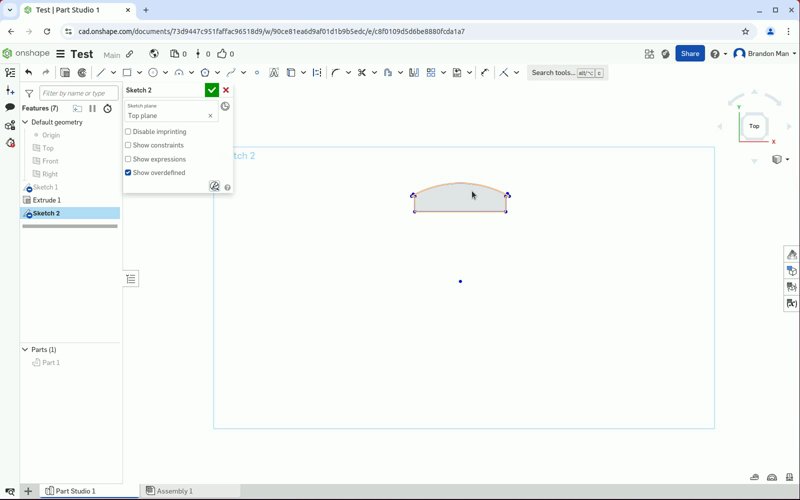
click(472, 190)
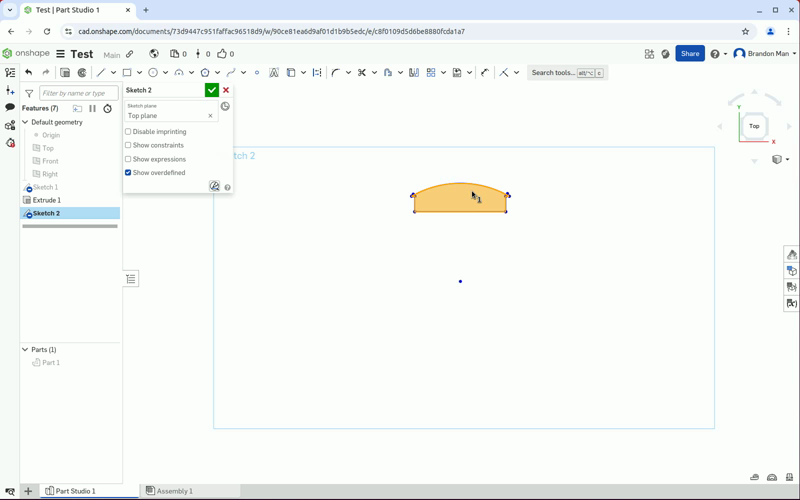
mouse_move(73, 352)
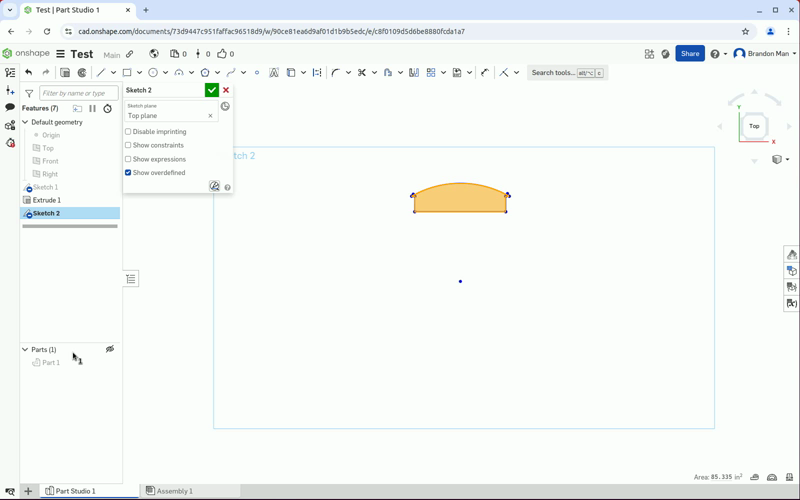
key(shift+y)
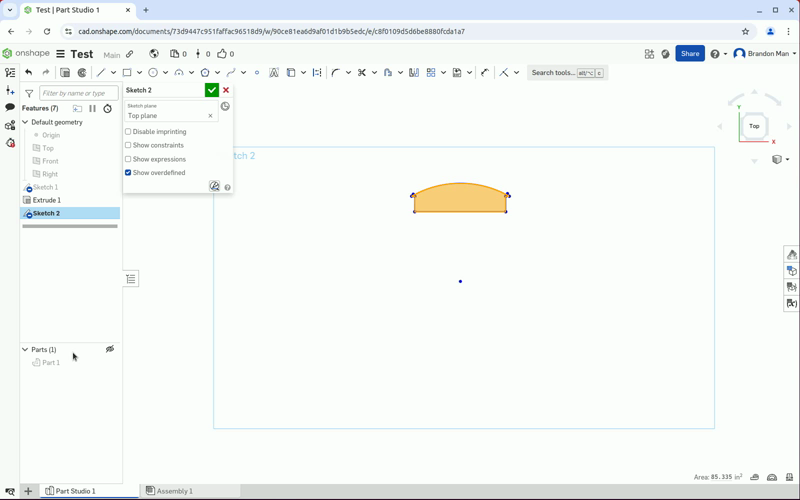
key(shift+e)
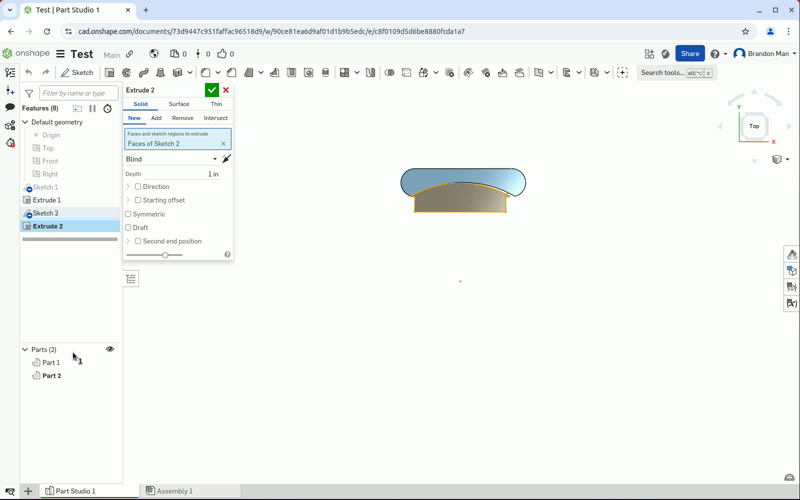
mouse_move(143, 106)
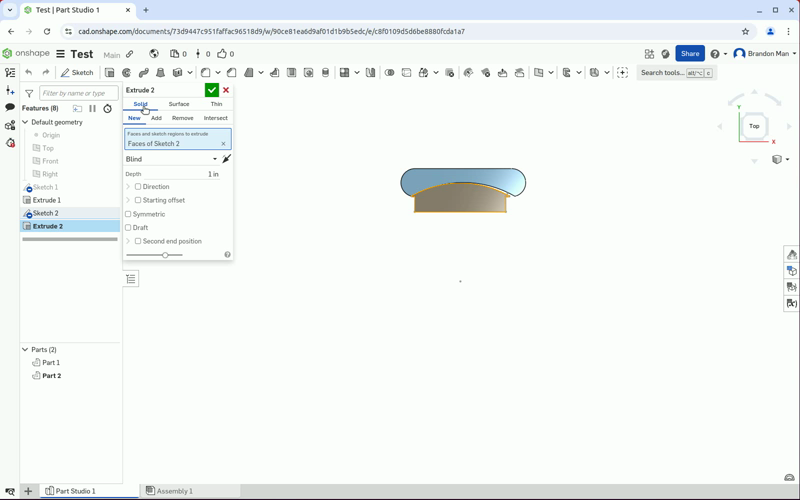
click(143, 106)
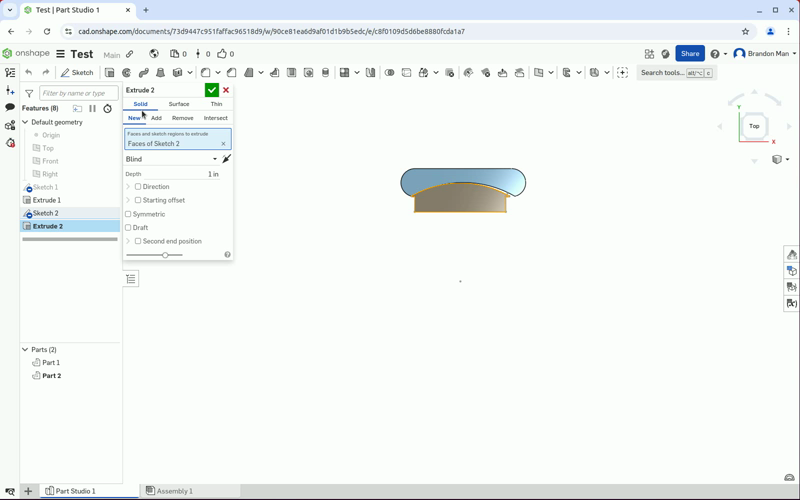
mouse_move(137, 120)
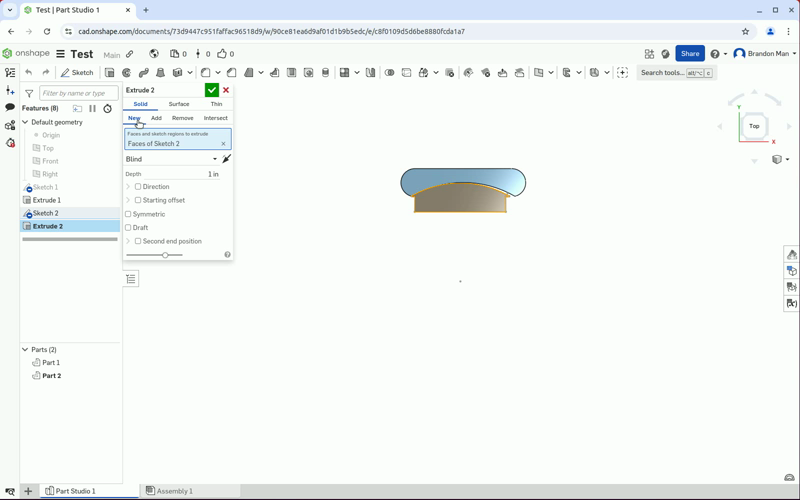
click(137, 120)
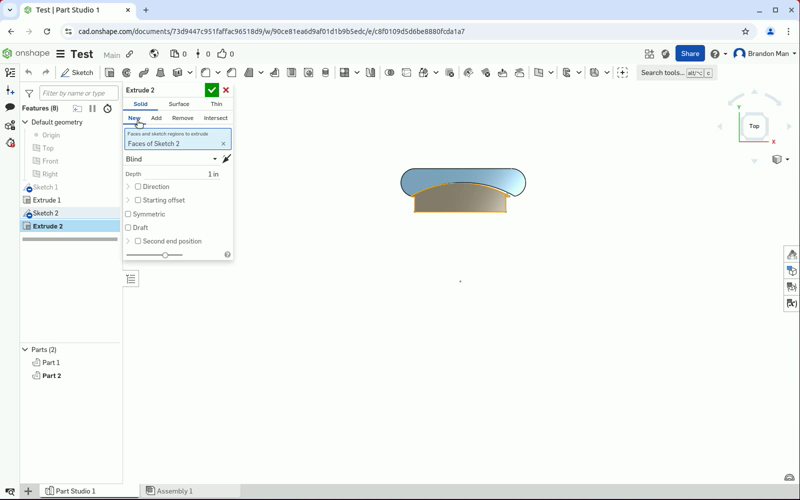
key(tab, 4)
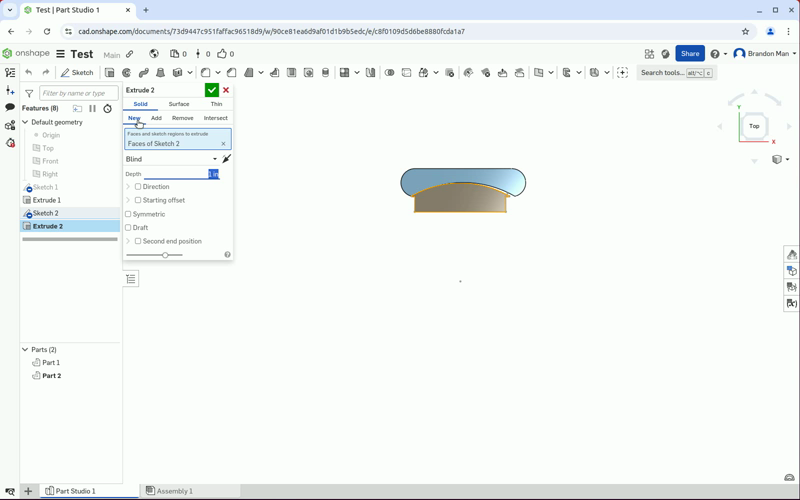
text(0.963)
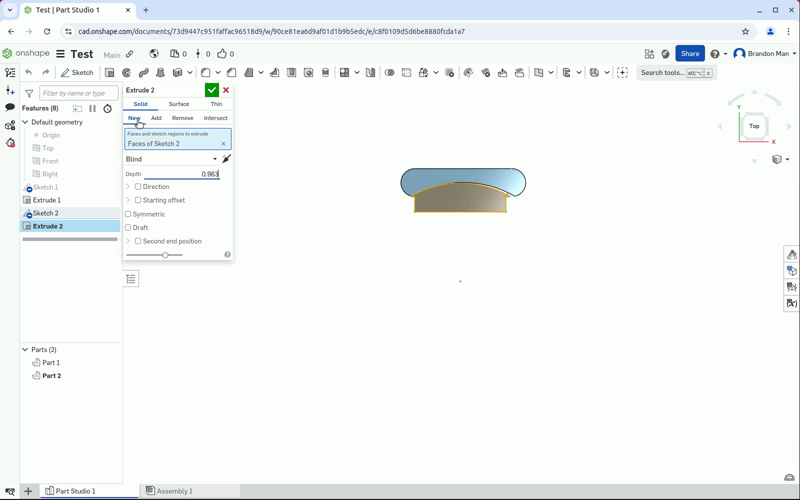
key(enter)
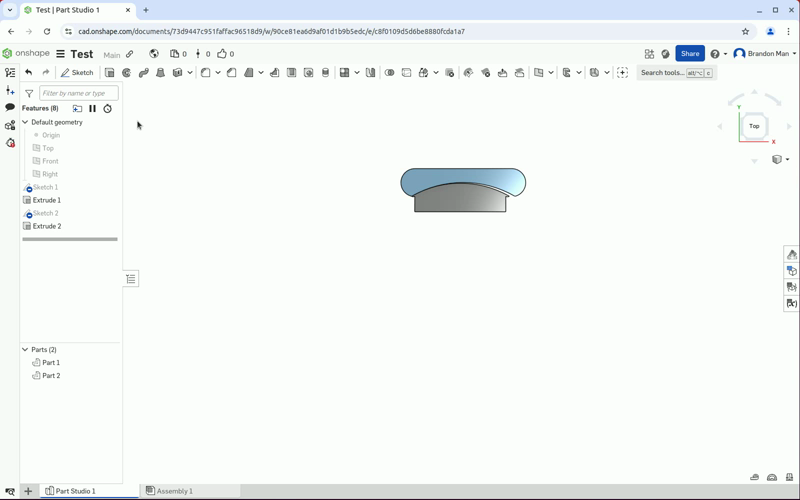
key(shift+h)
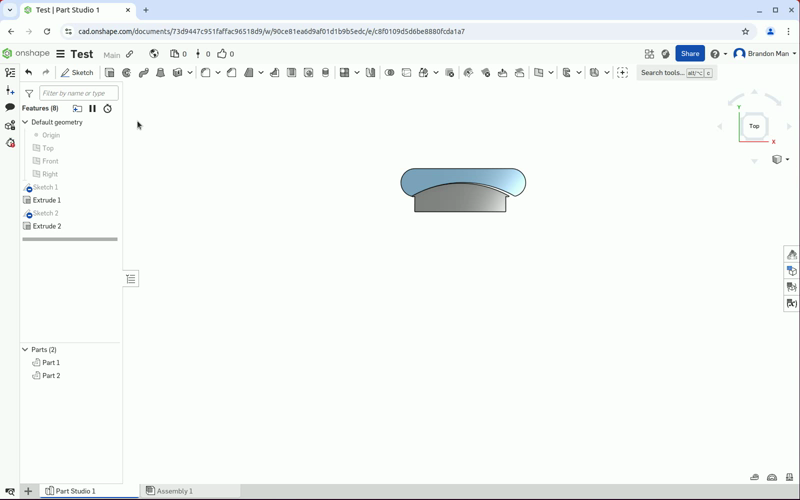
key(shift+h)
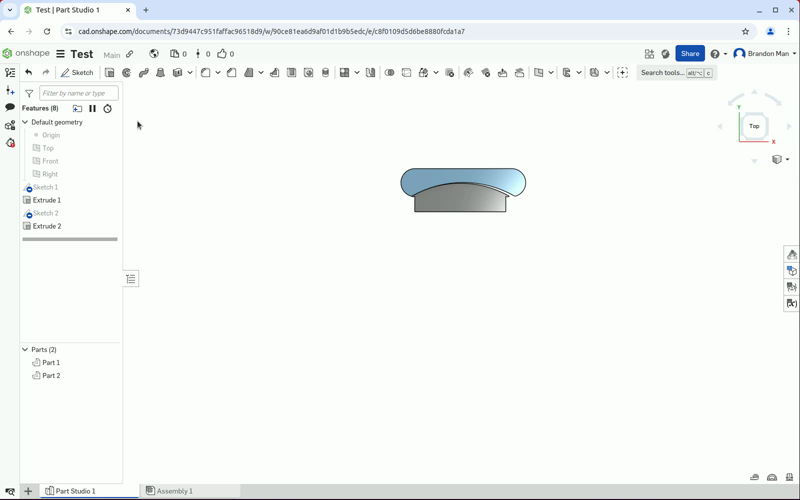
key(shift+7)
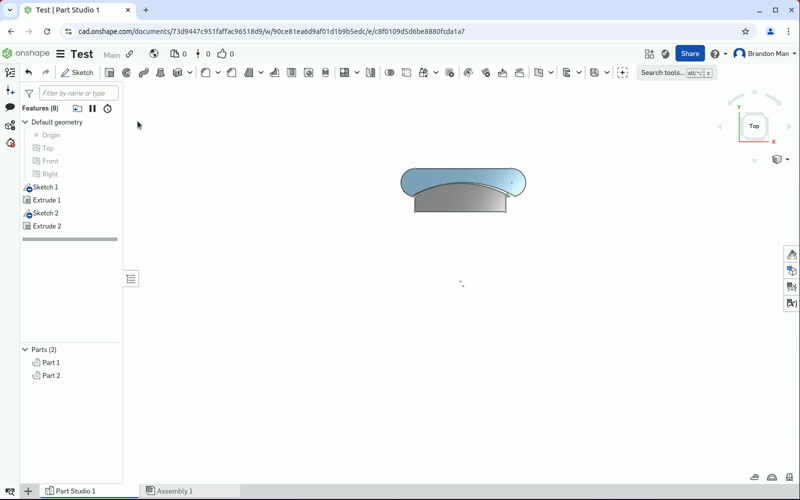
key(up, 3)
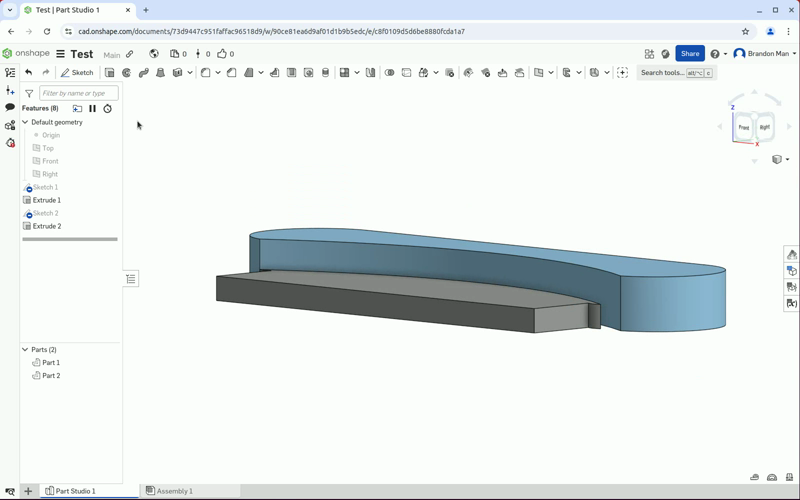
key(left, 3)
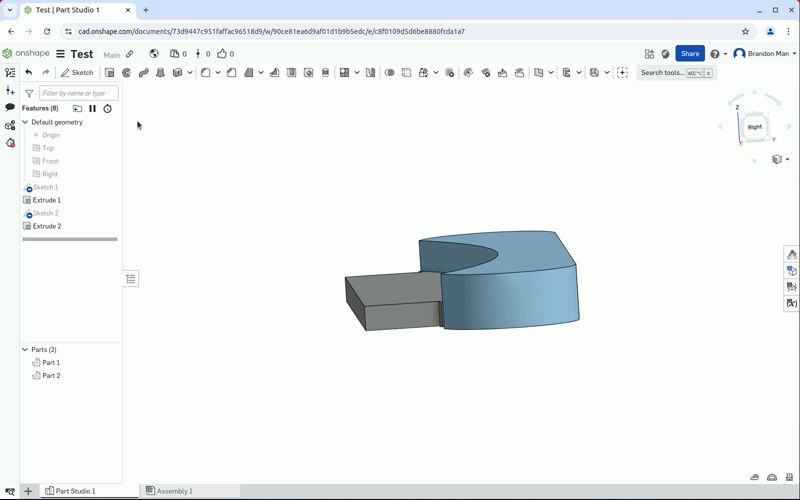
key(right, 3)
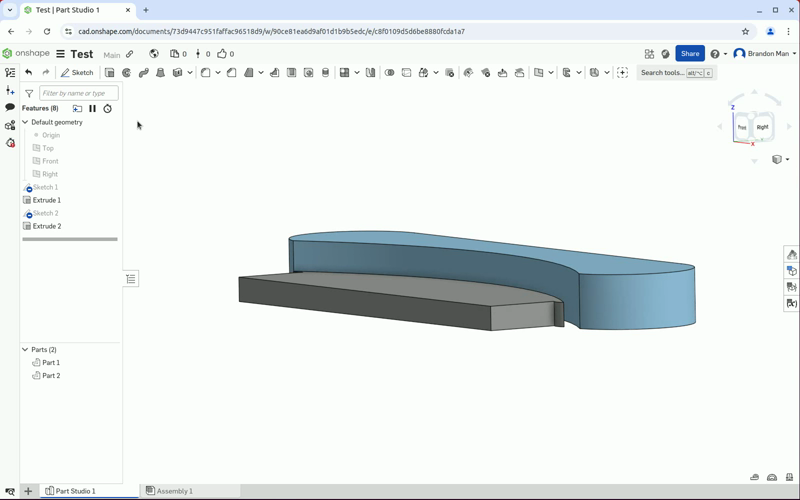
key(down, 3)
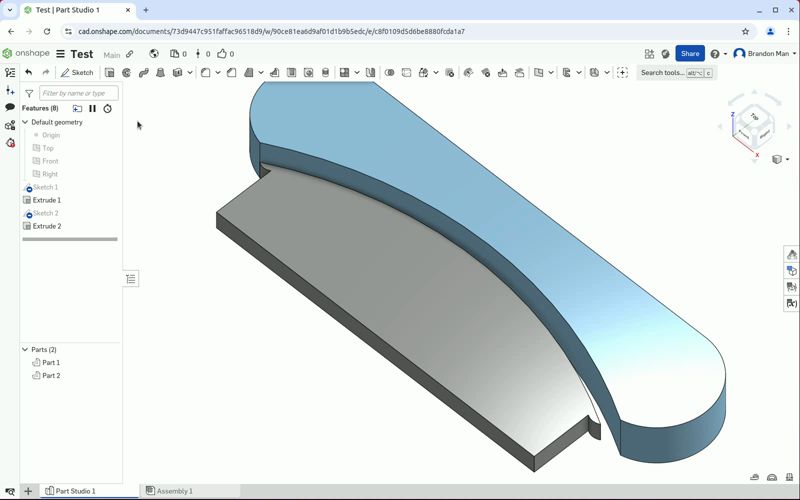
mouse_move(73, 189)
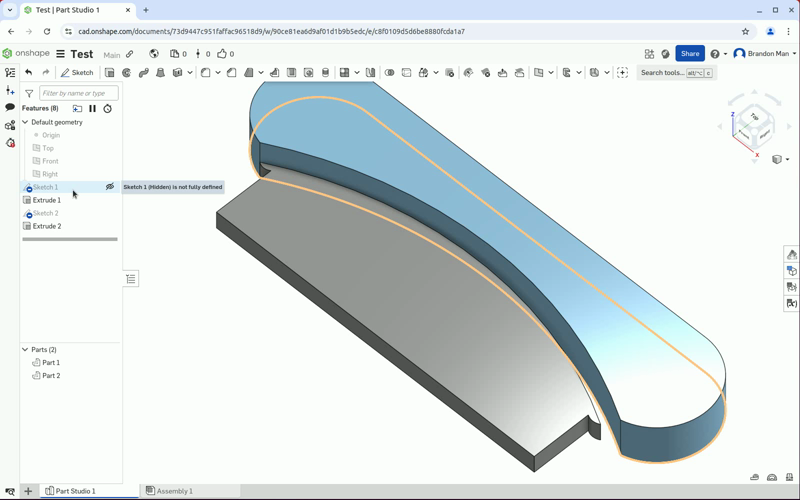
click(73, 189)